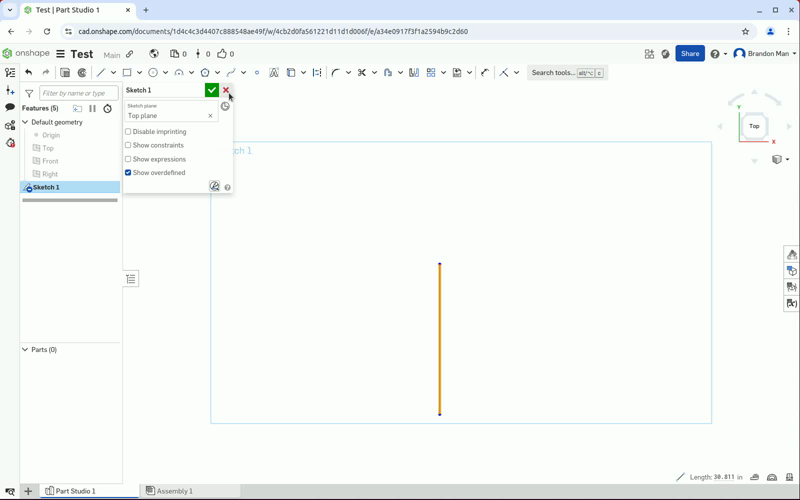
key(shift+h)
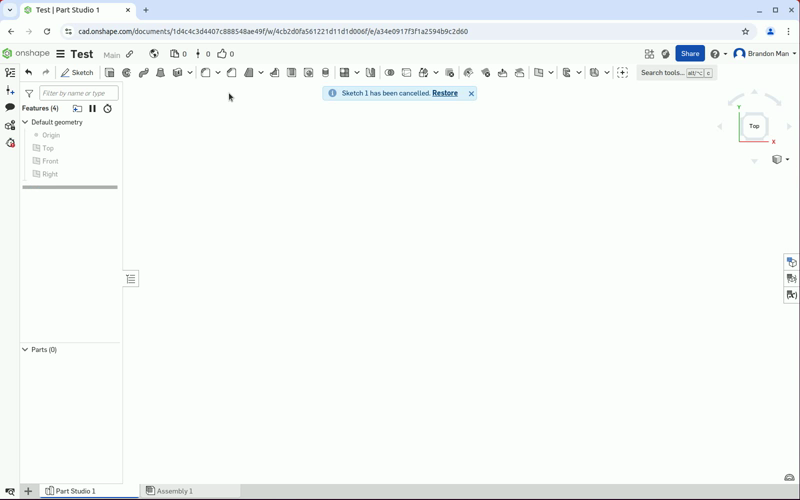
mouse_move(73, 352)
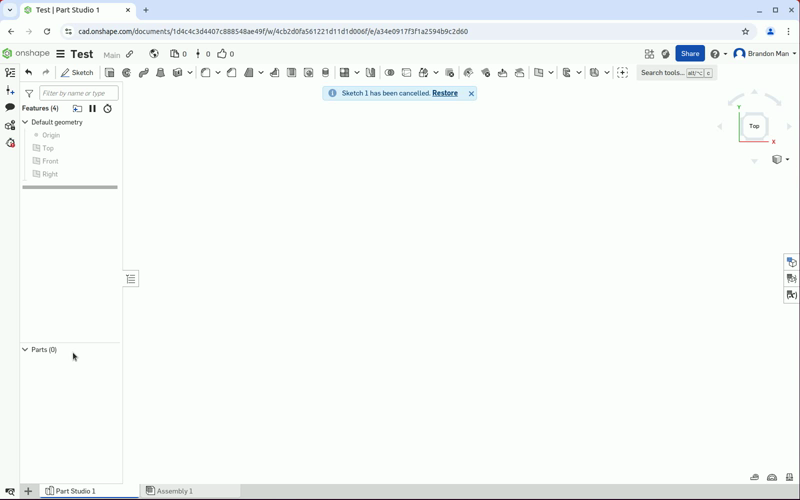
key(y)
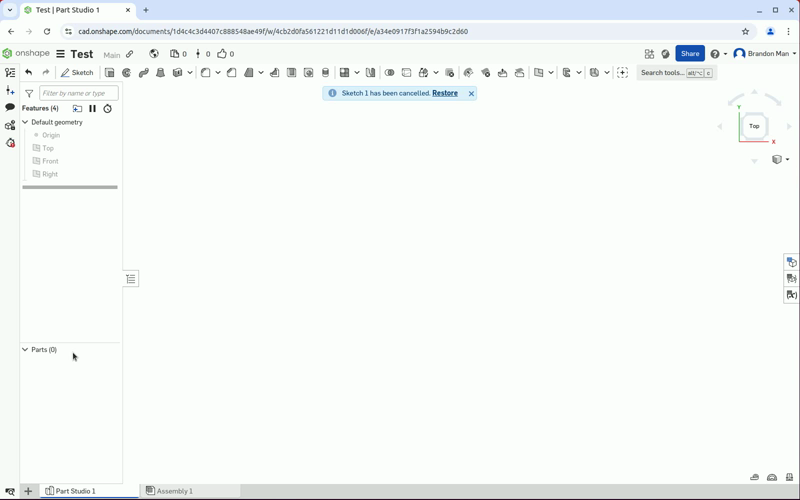
key(shift+p)
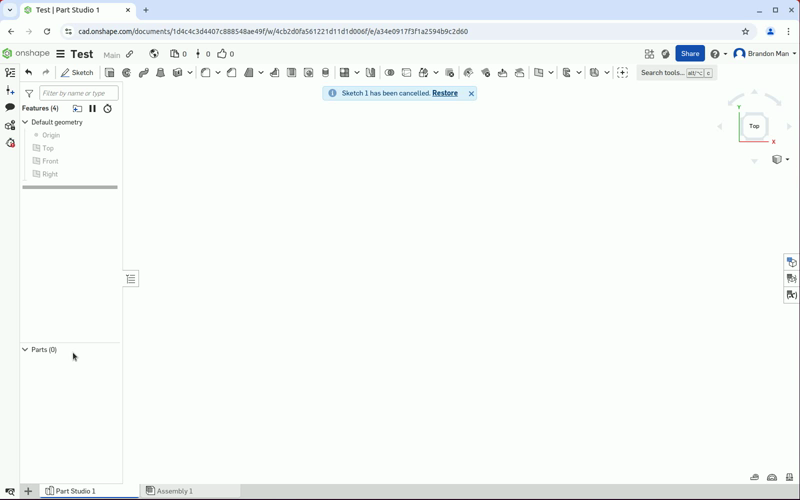
key(space)
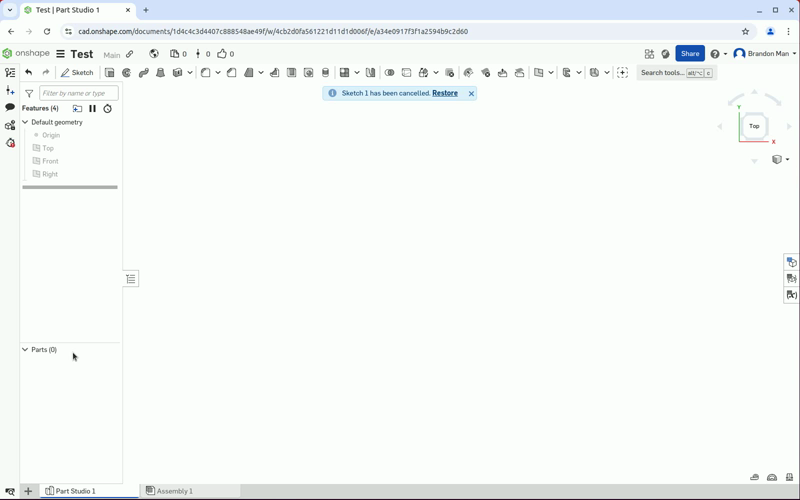
key_down(shift)
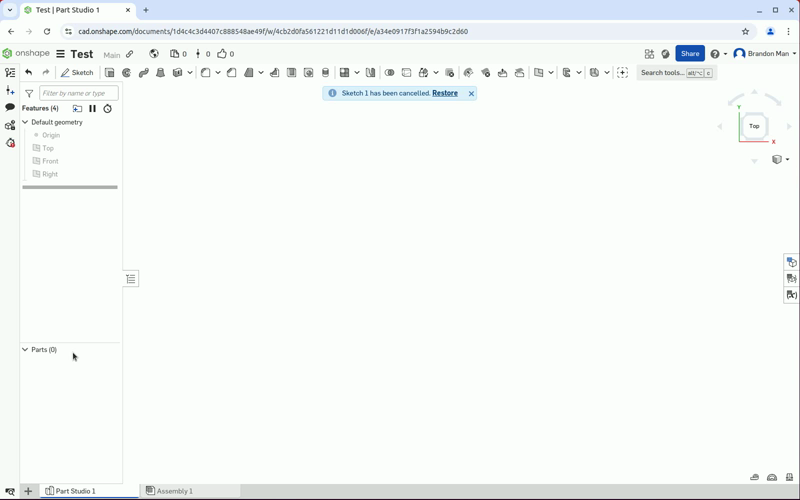
key(up)
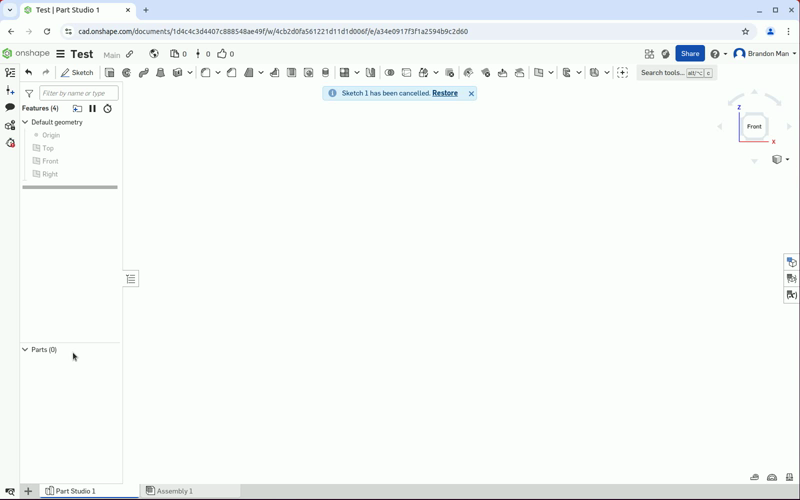
key_up(shift)
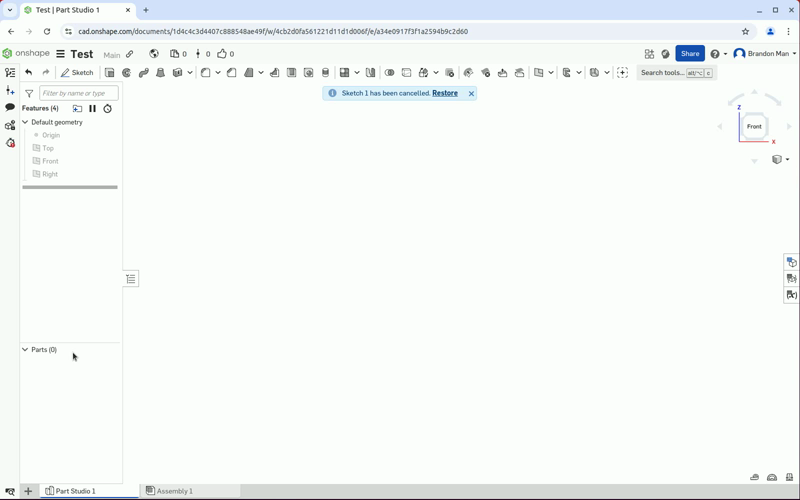
mouse_move(73, 352)
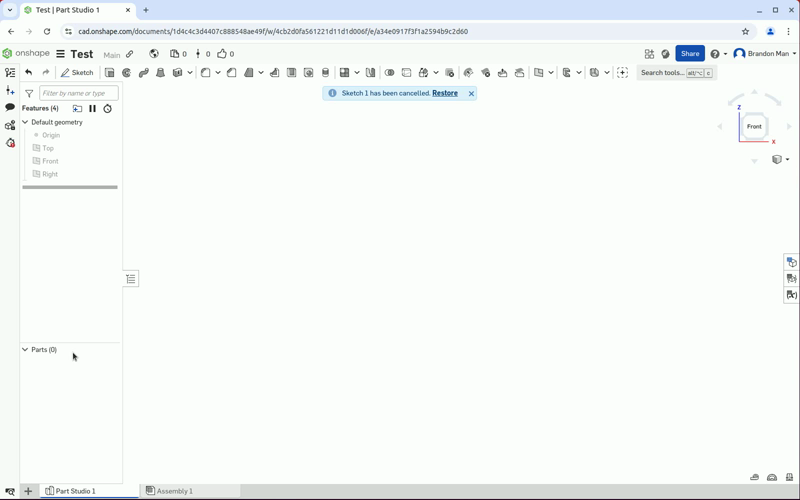
key(shift+y)
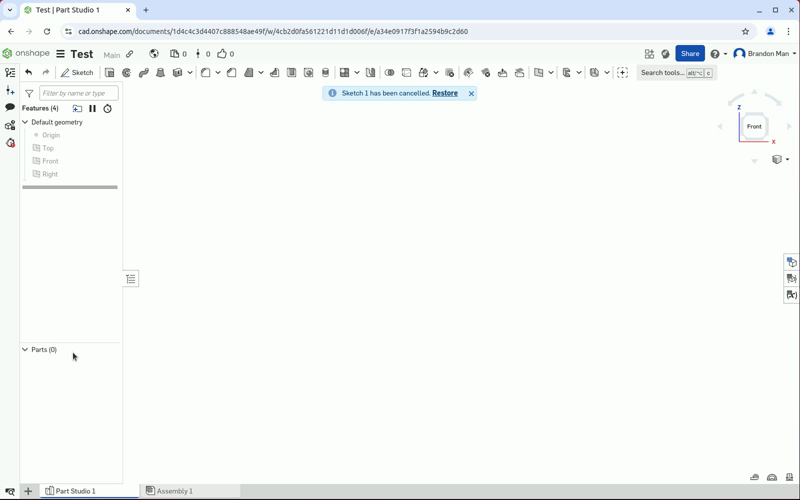
key(shift+s)
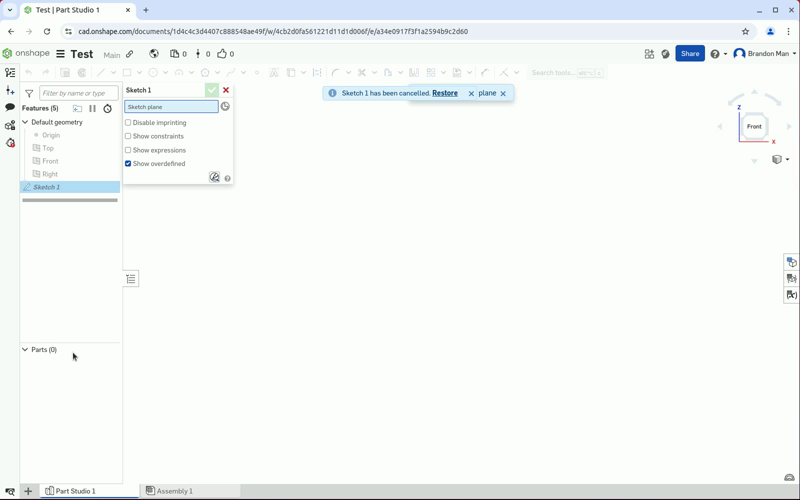
mouse_move(73, 163)
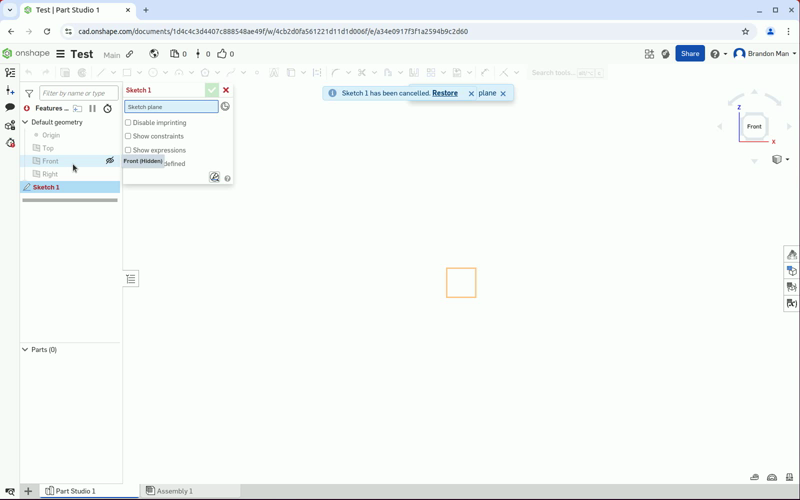
click(73, 163)
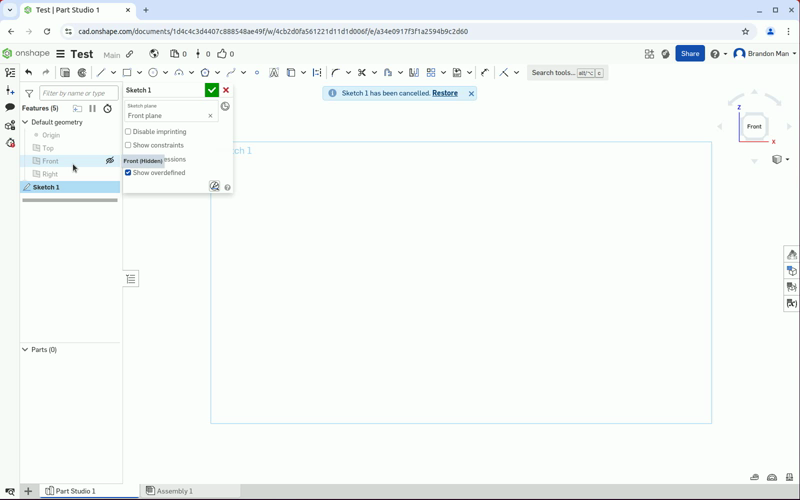
mouse_move(73, 352)
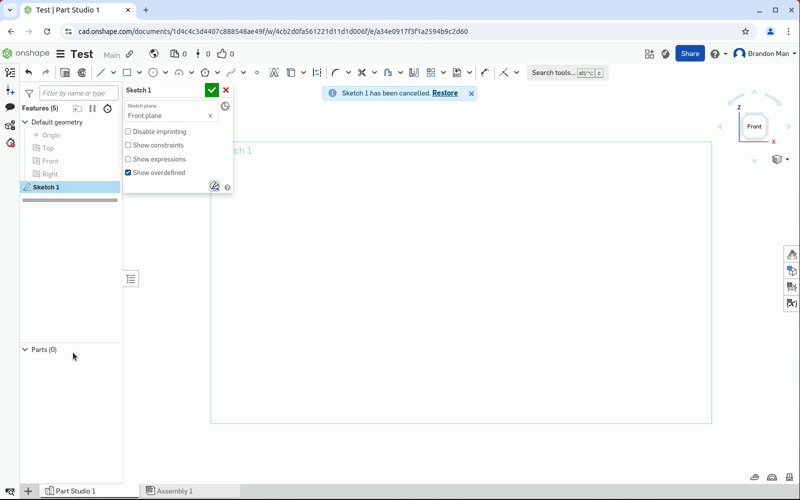
key(y)
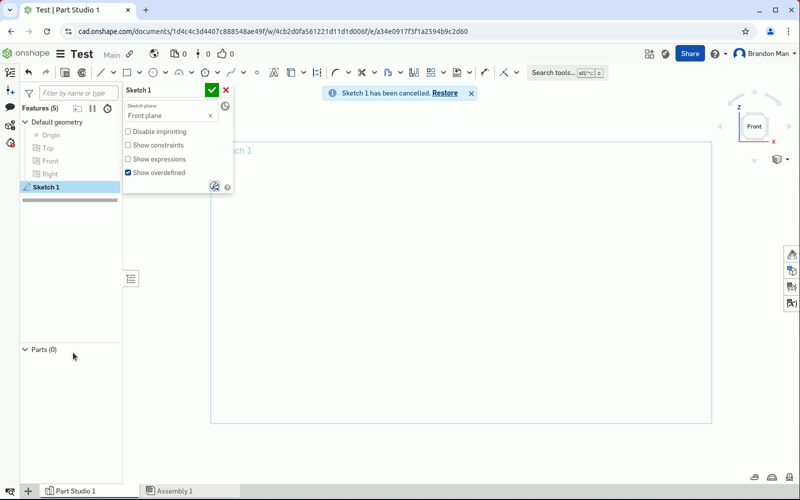
key(l)
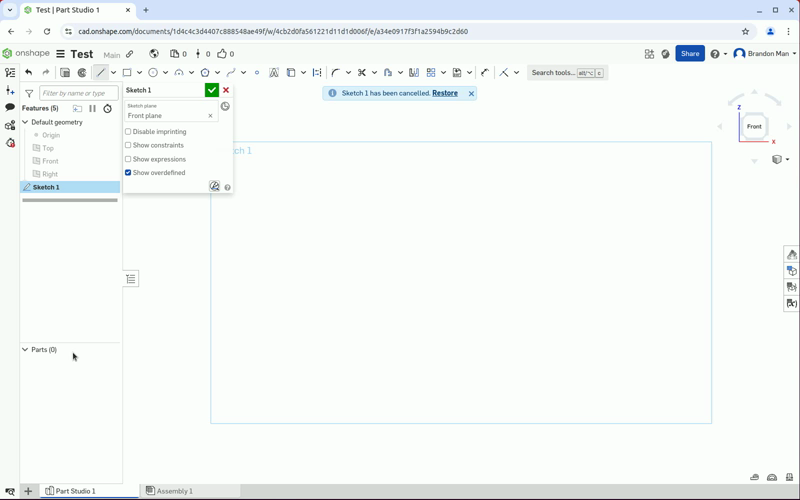
key_down(shift)
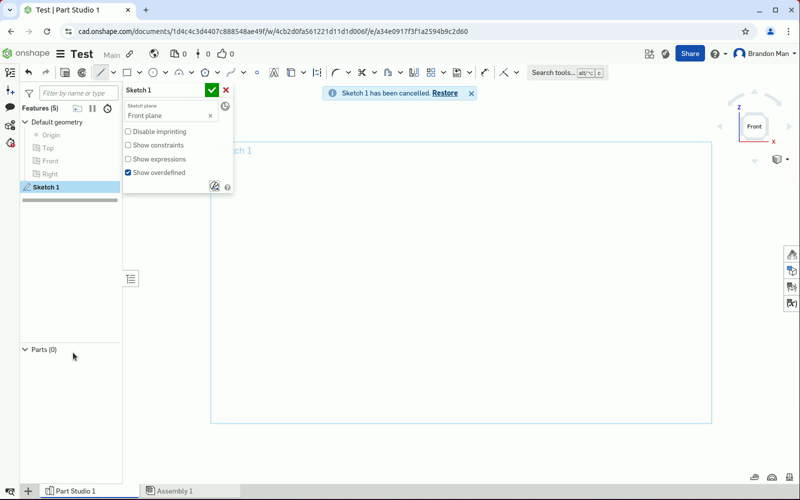
mouse_move(348, 249)
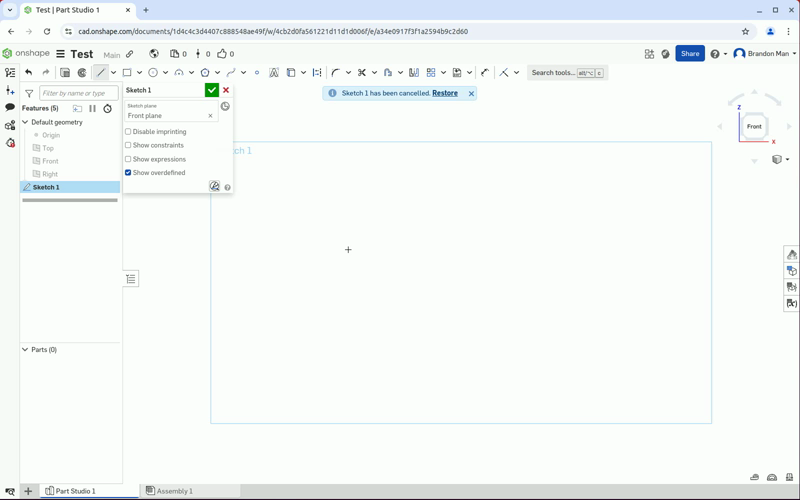
click(348, 249)
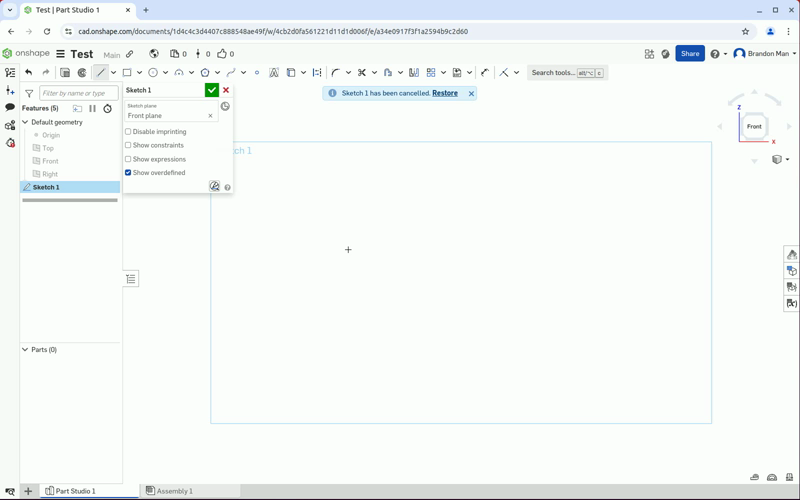
key_up(shift)
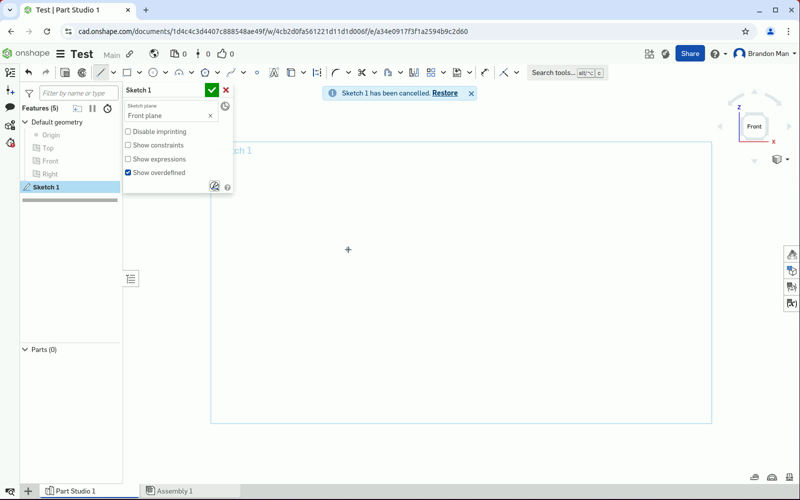
key_down(shift)
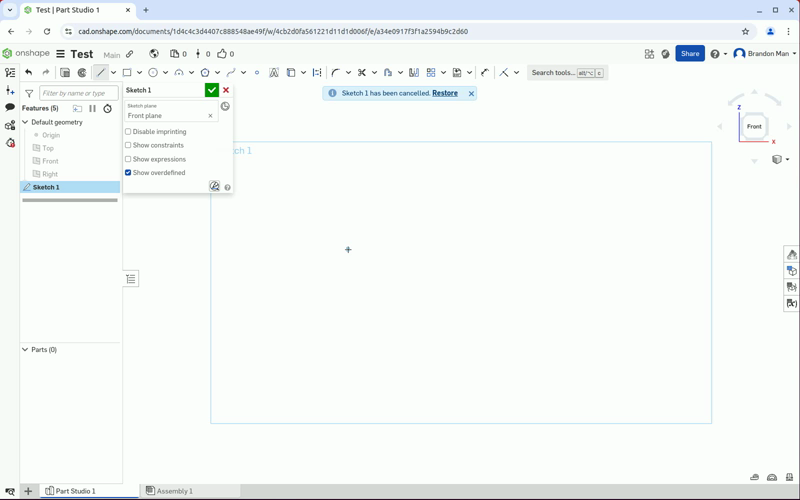
mouse_move(408, 249)
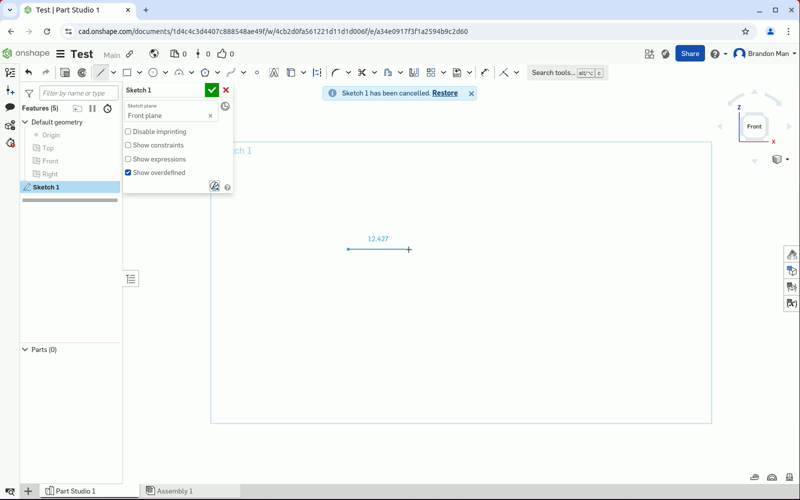
click(408, 249)
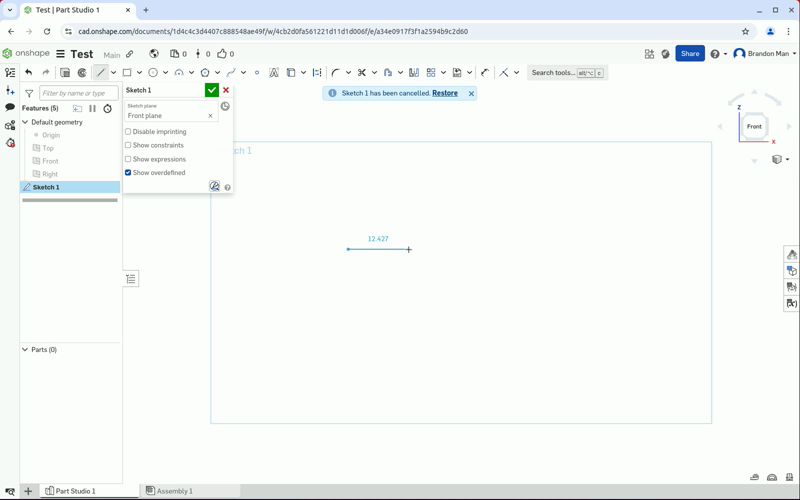
key_up(shift)
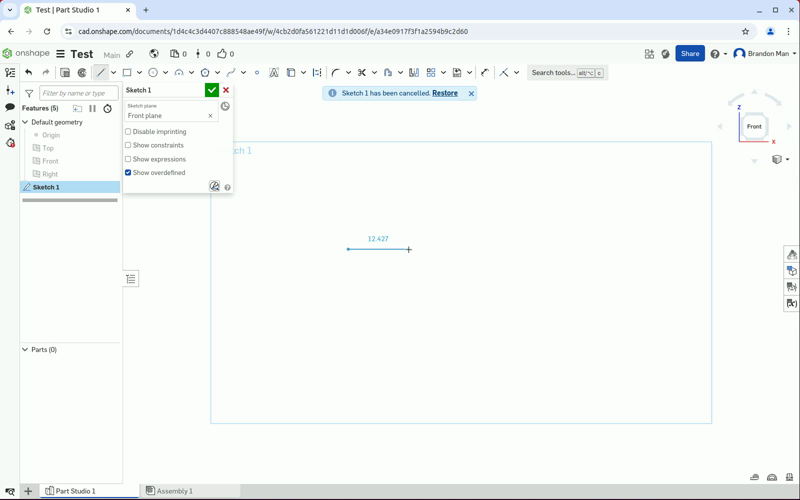
key_down(shift)
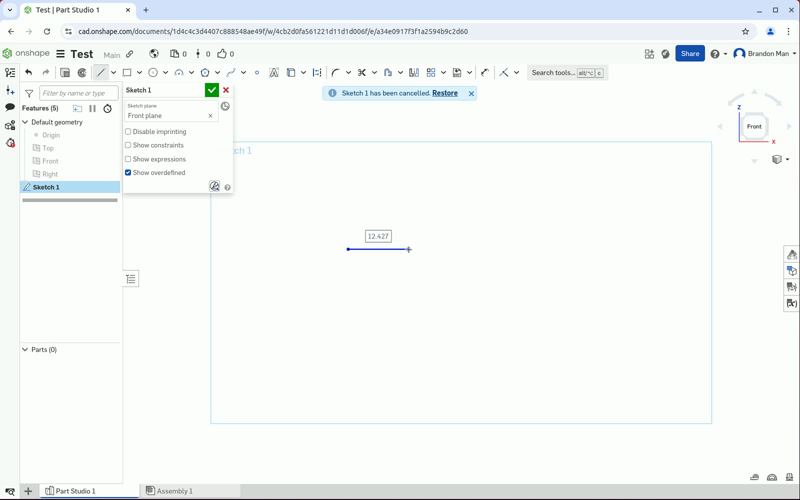
mouse_move(408, 188)
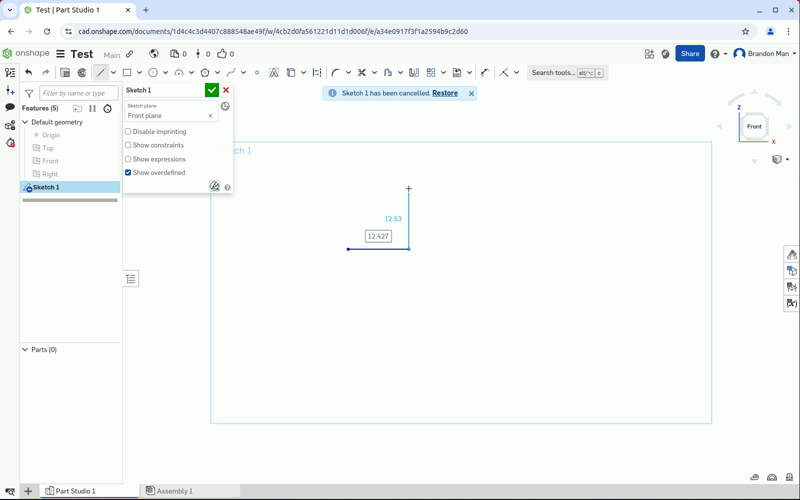
click(408, 188)
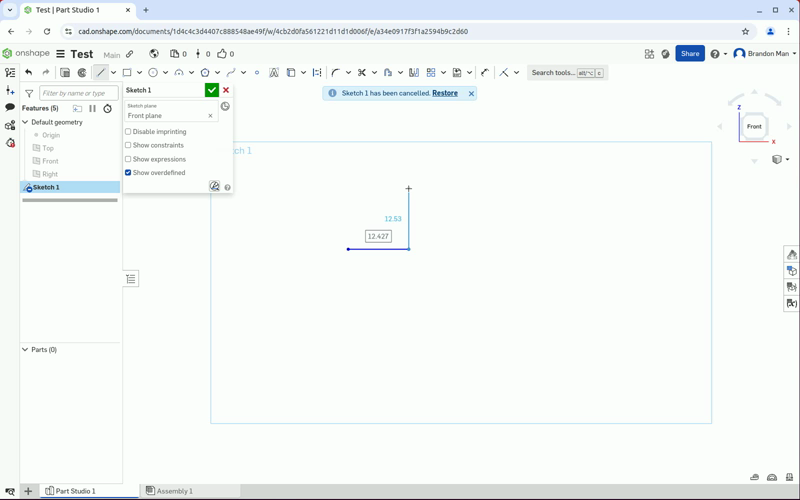
key_up(shift)
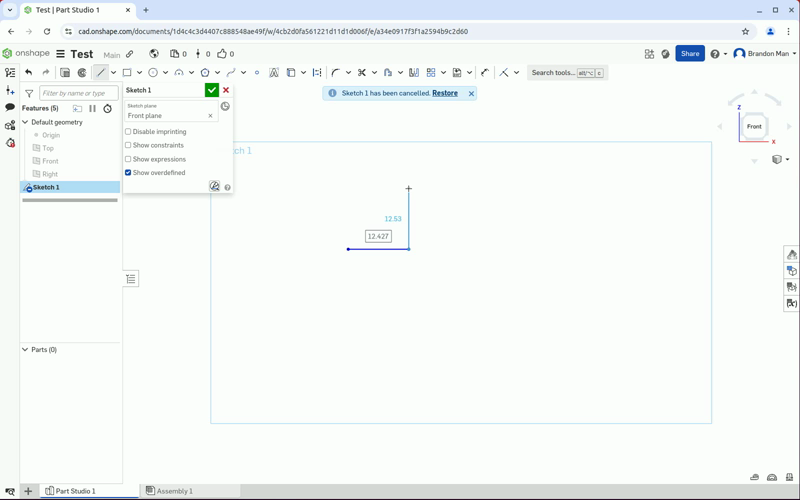
key_down(shift)
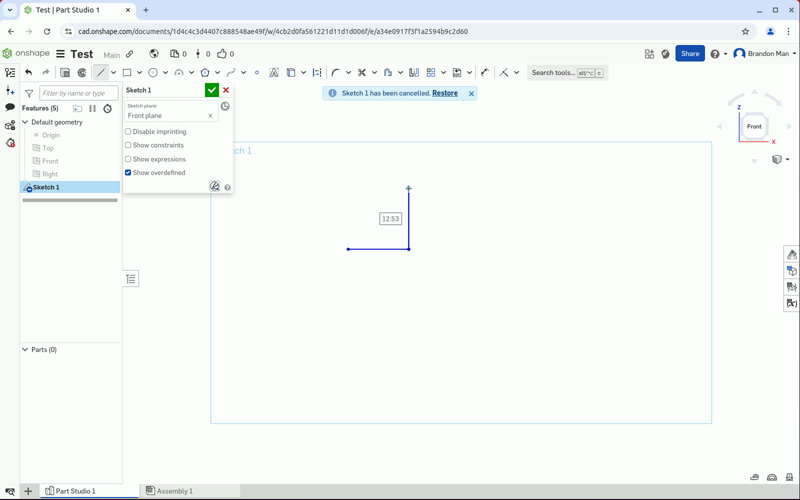
mouse_move(348, 188)
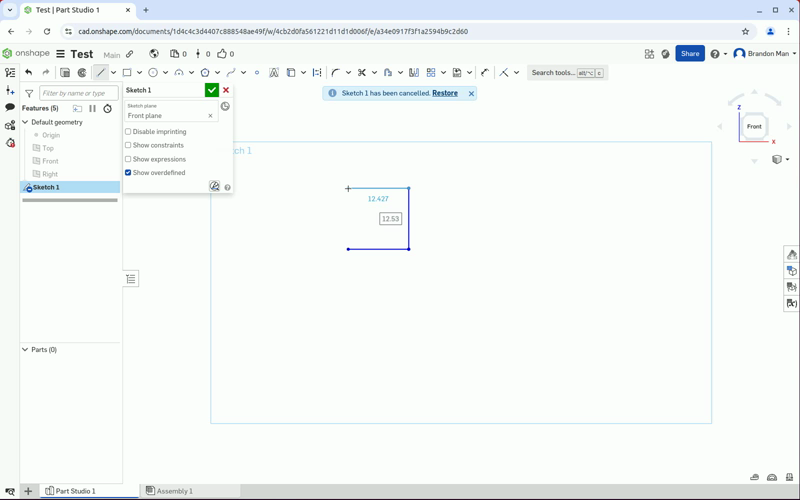
click(348, 188)
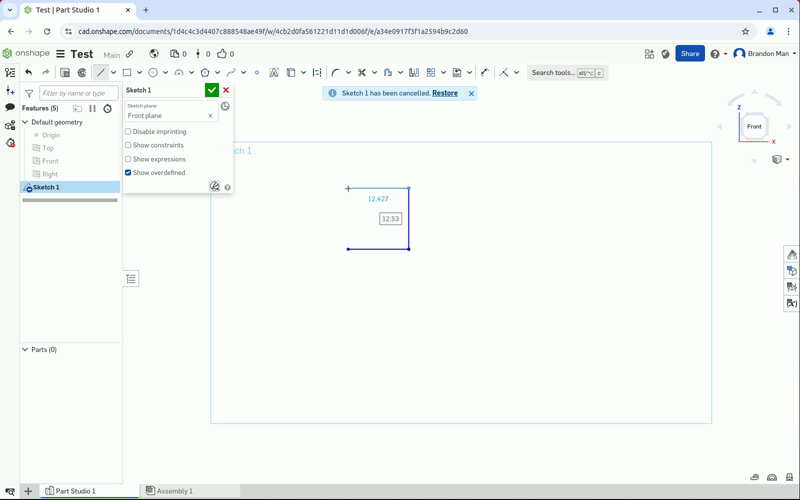
key_up(shift)
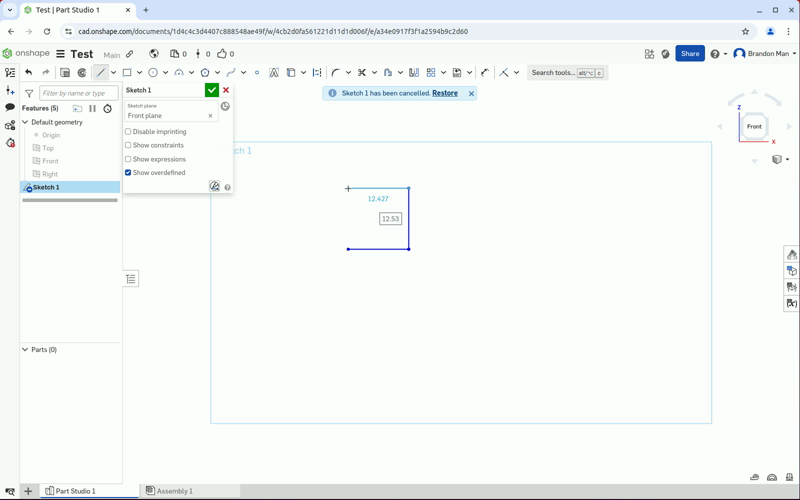
key_down(shift)
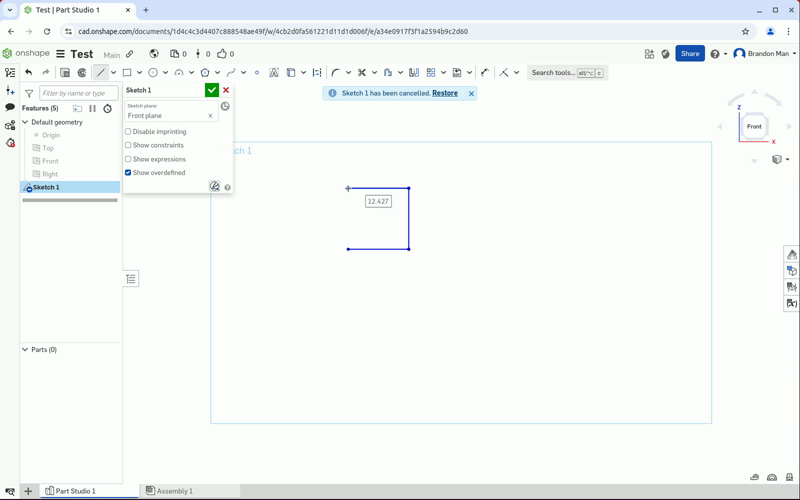
mouse_move(348, 249)
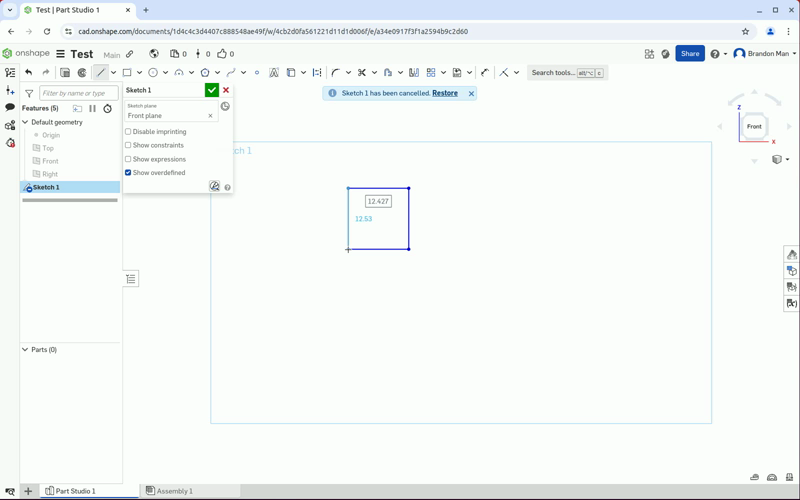
key_up(shift)
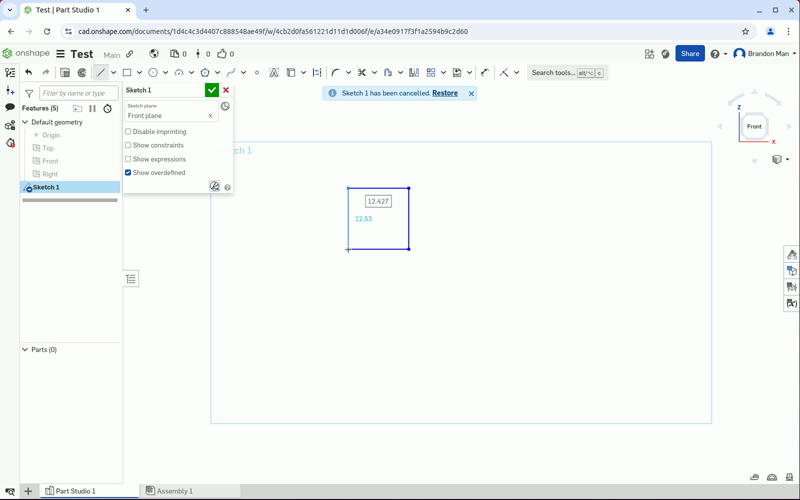
click(348, 249)
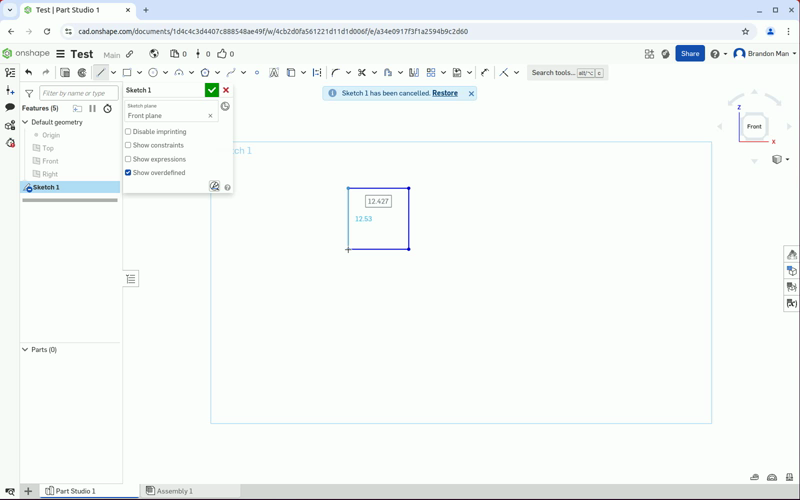
key(esc)
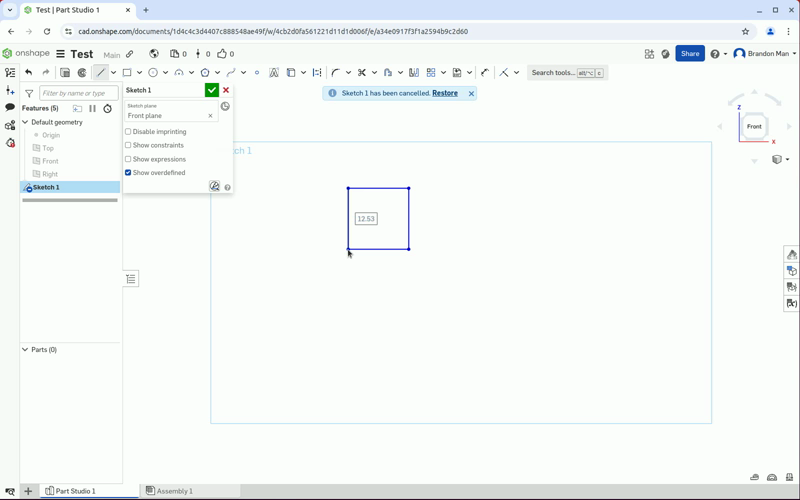
mouse_move(403, 222)
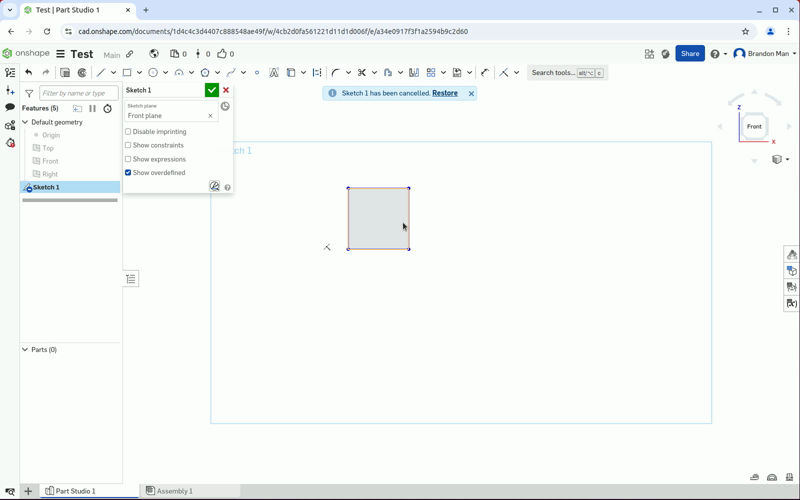
click(403, 222)
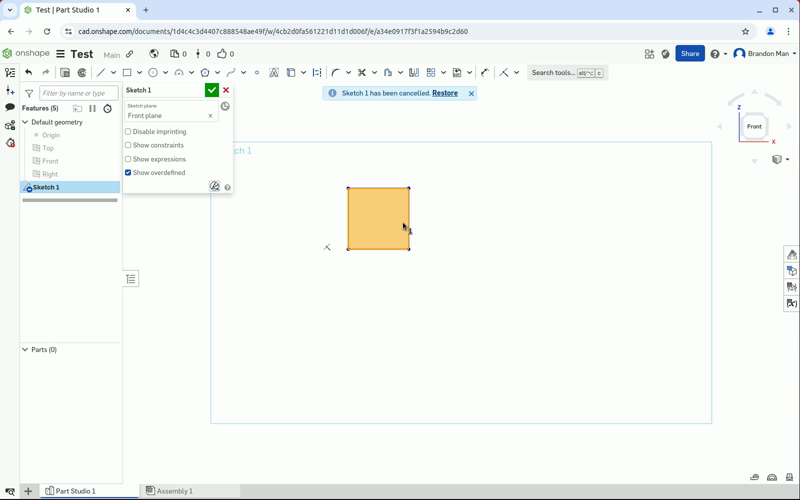
mouse_move(73, 352)
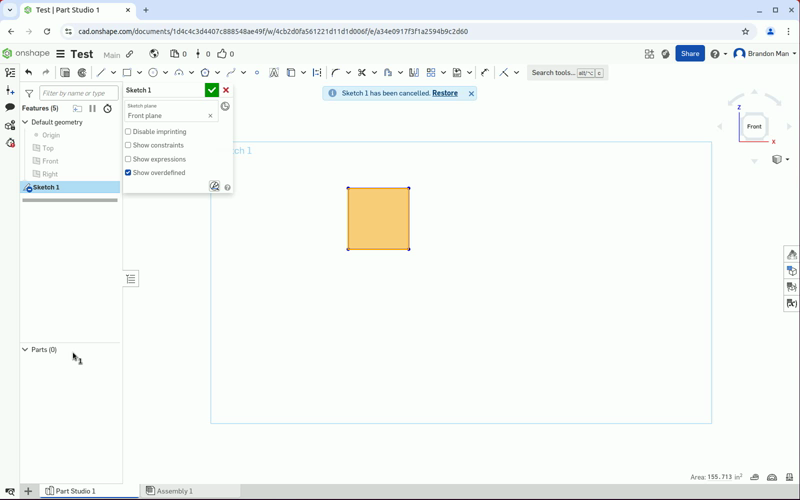
key(shift+y)
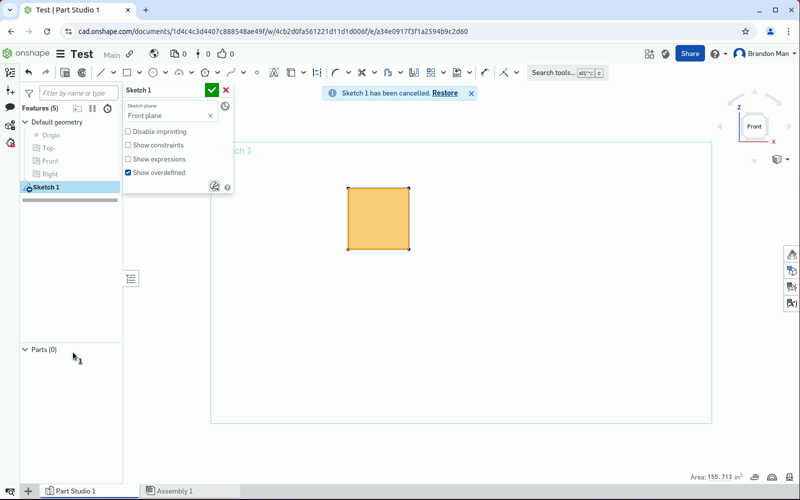
key(shift+e)
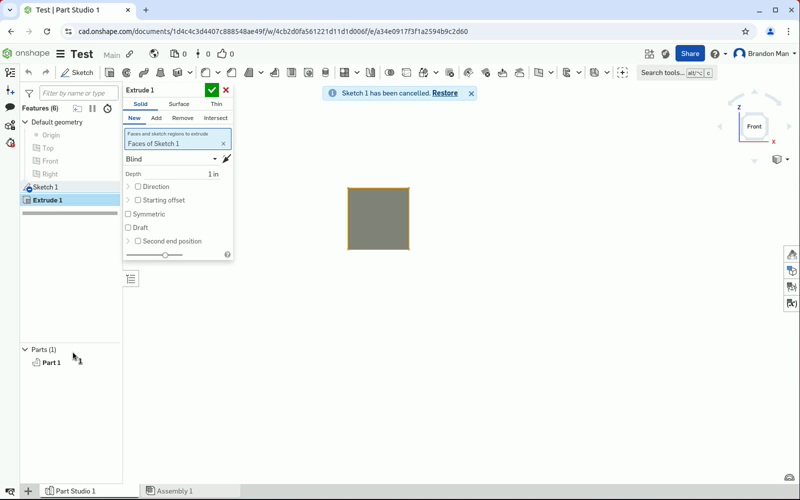
mouse_move(143, 106)
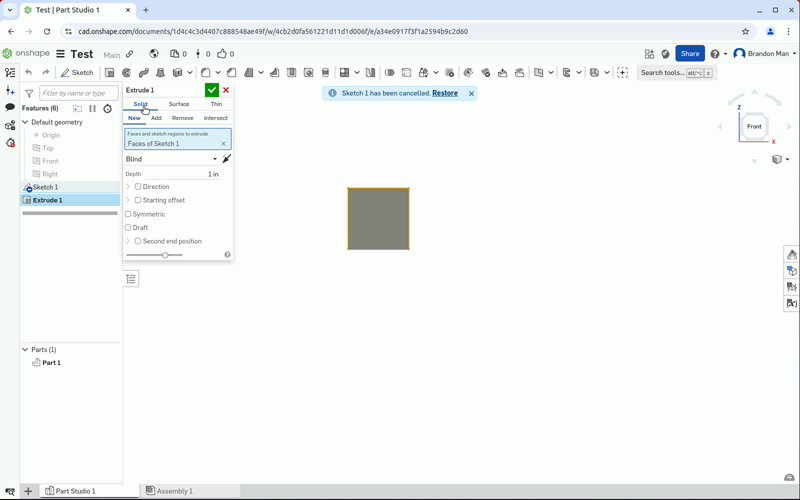
click(143, 106)
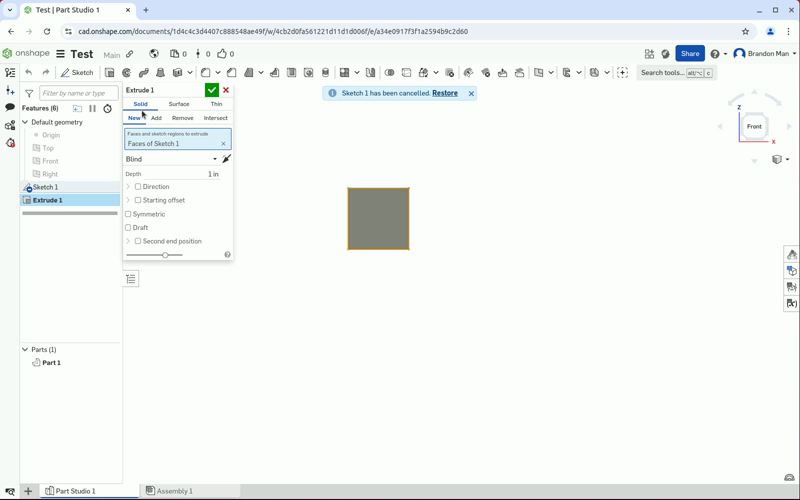
mouse_move(137, 120)
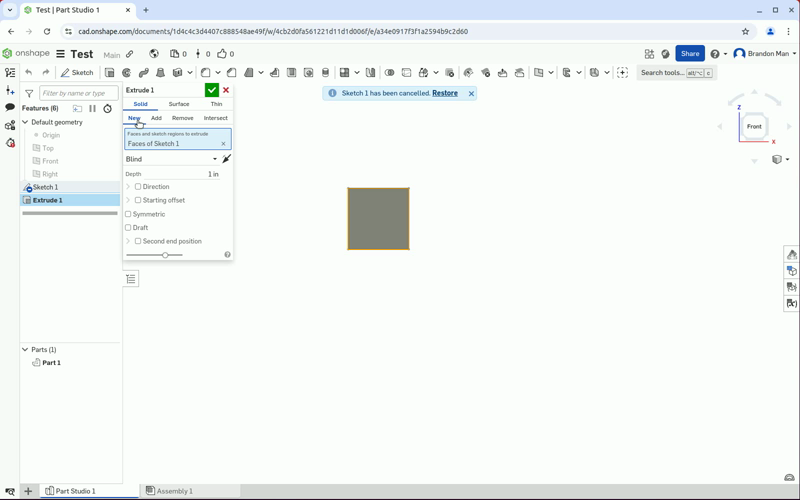
click(137, 120)
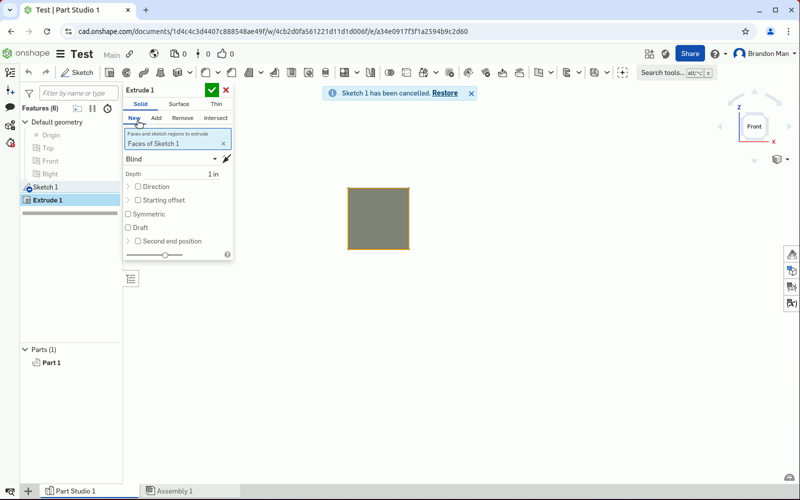
key(tab, 4)
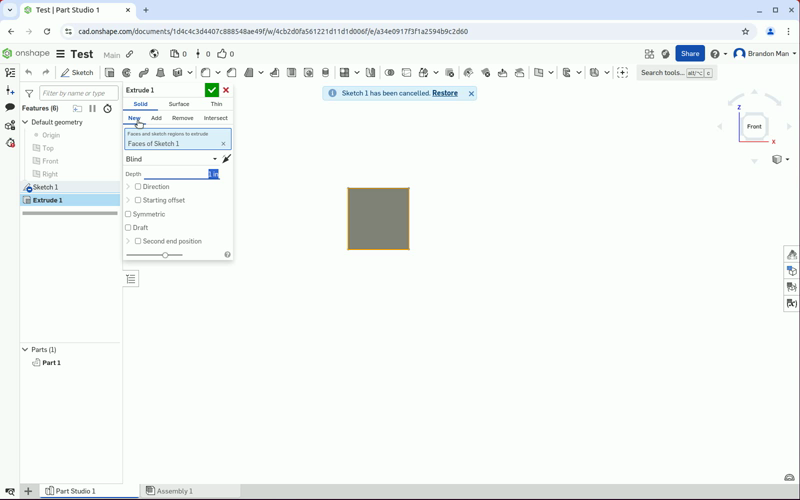
text(12.276)
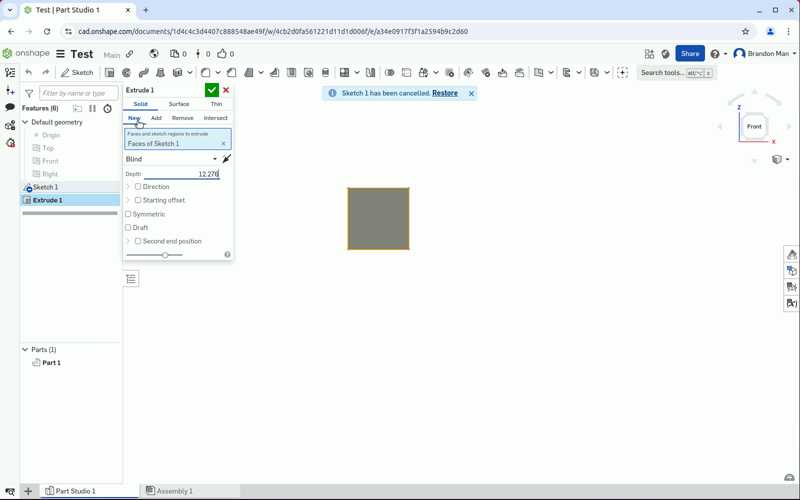
key(enter)
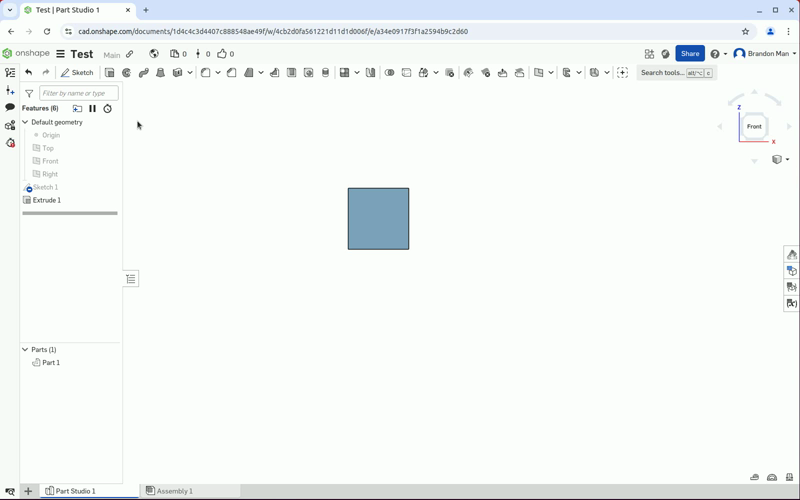
key(shift+h)
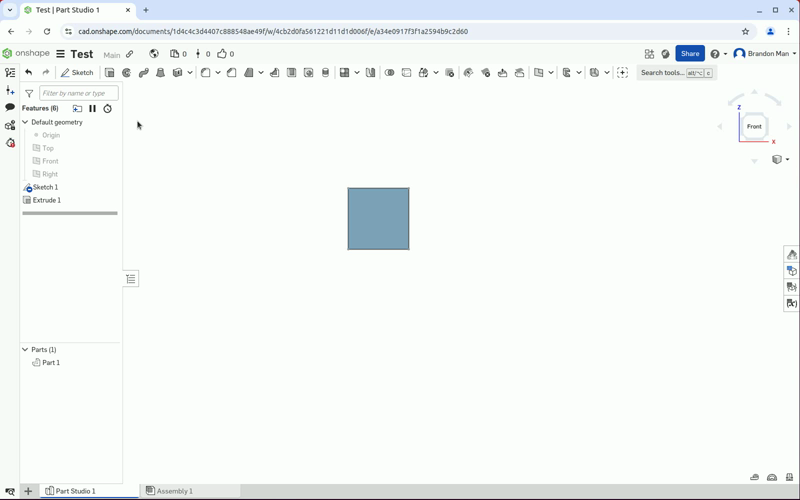
key(shift+h)
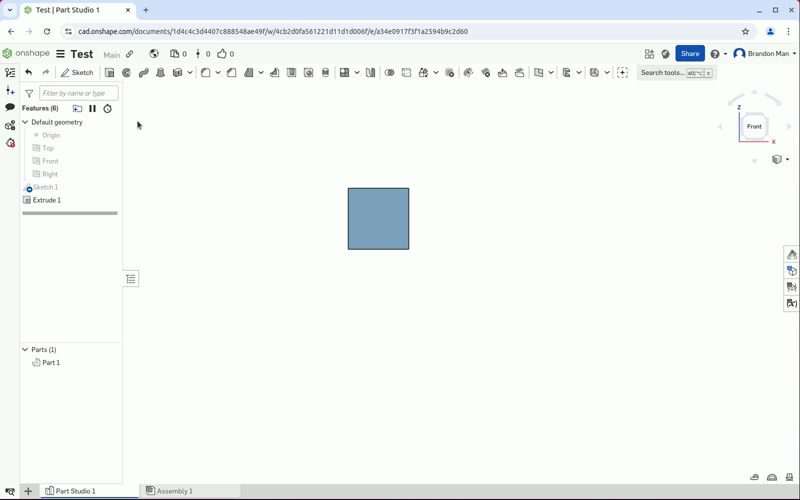
mouse_move(73, 189)
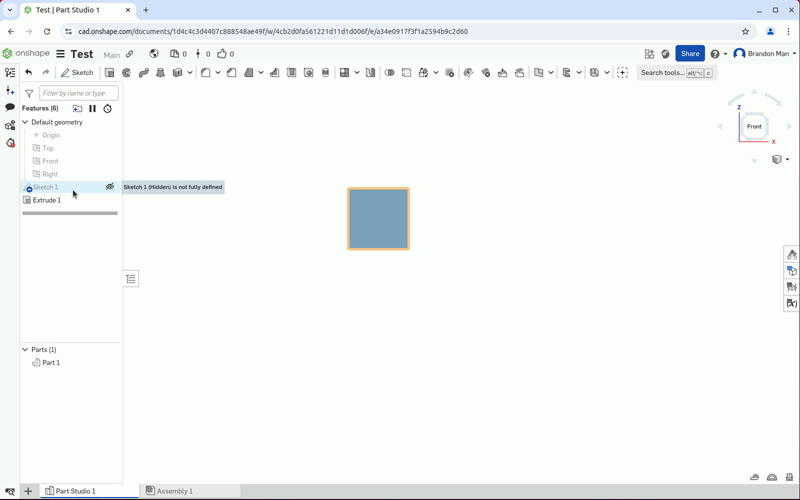
click(73, 189)
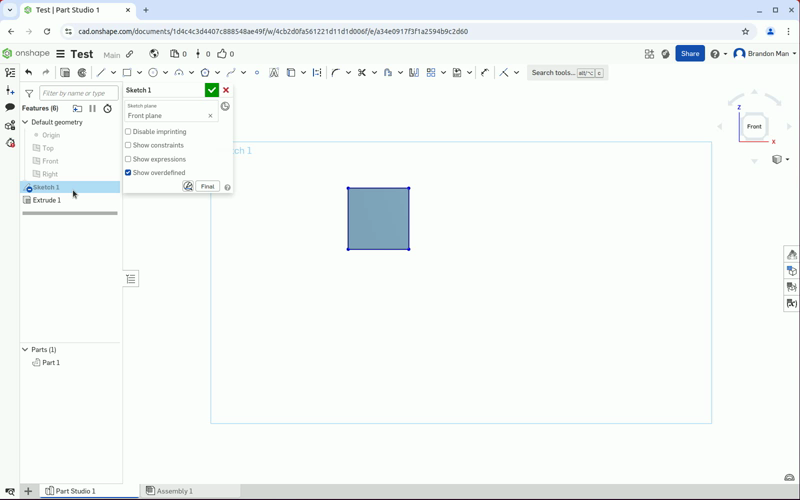
mouse_move(229, 92)
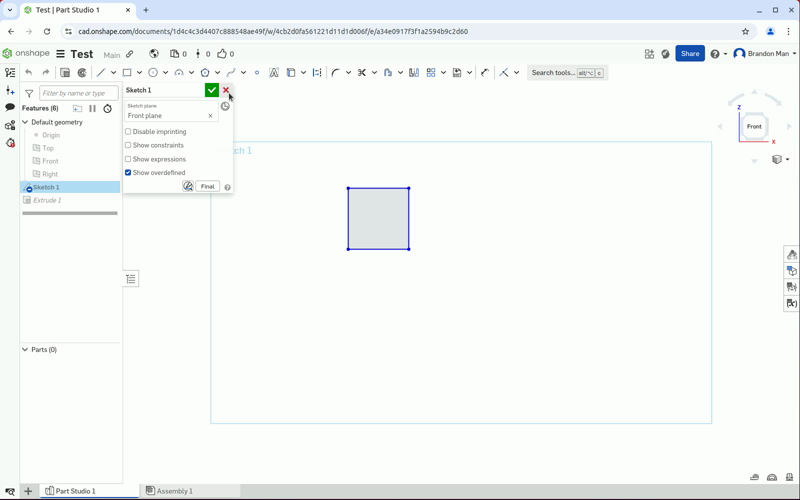
click(229, 92)
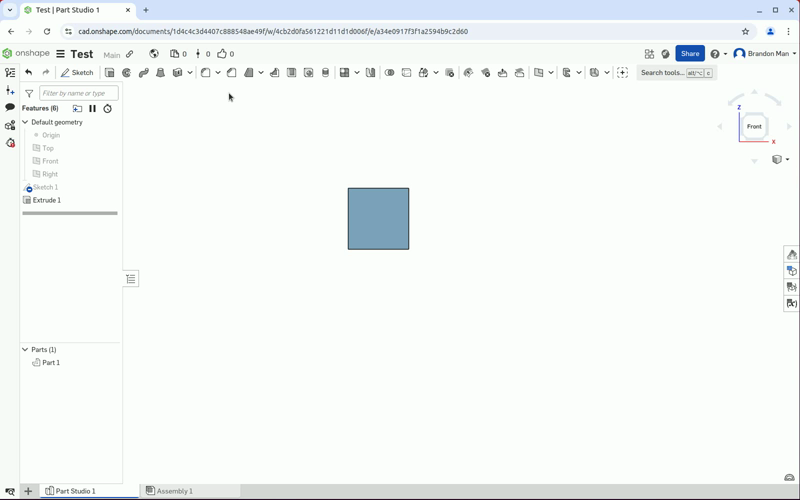
mouse_move(541, 75)
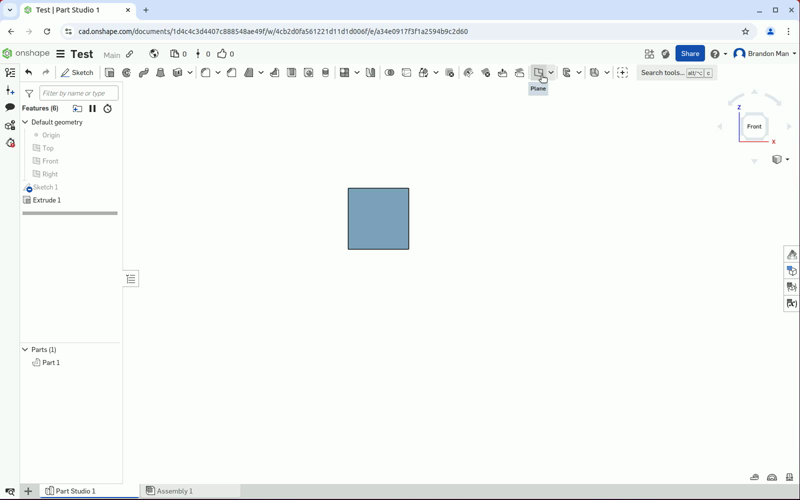
click(541, 75)
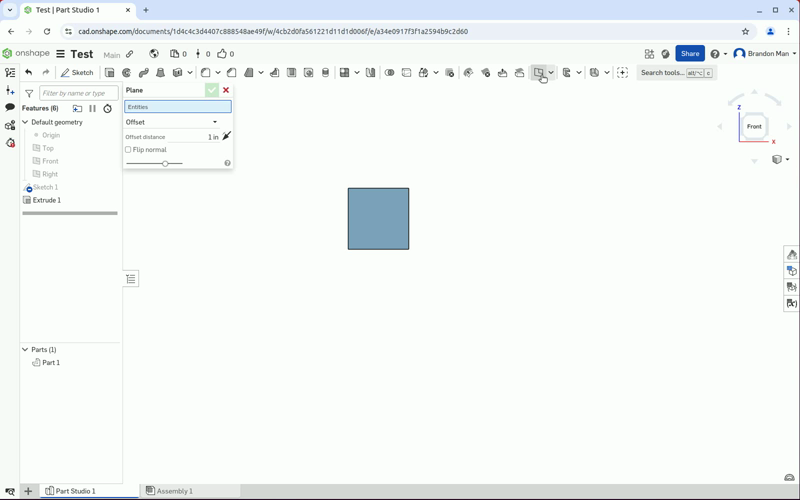
mouse_move(73, 163)
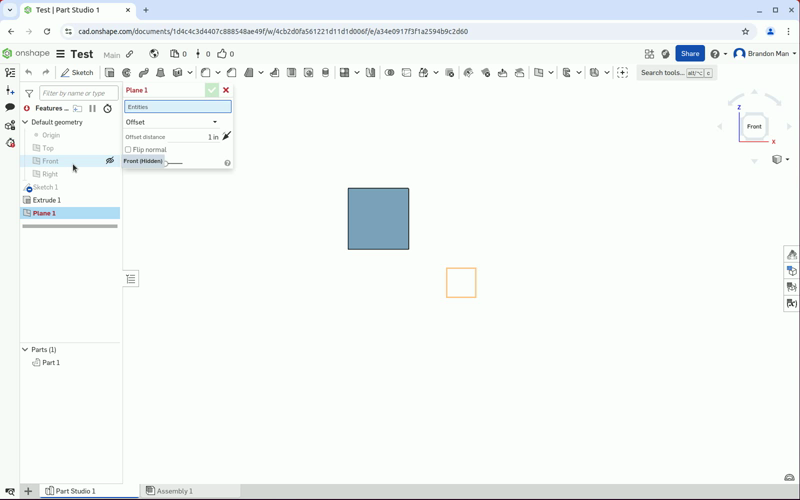
click(73, 163)
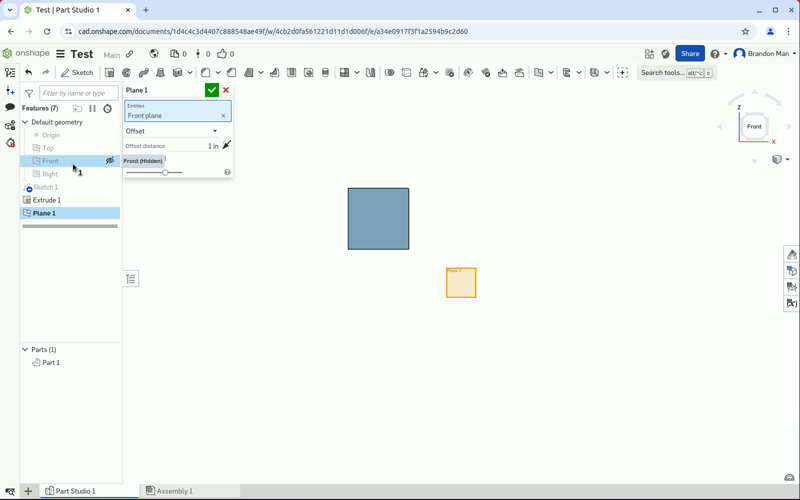
key(tab, 2)
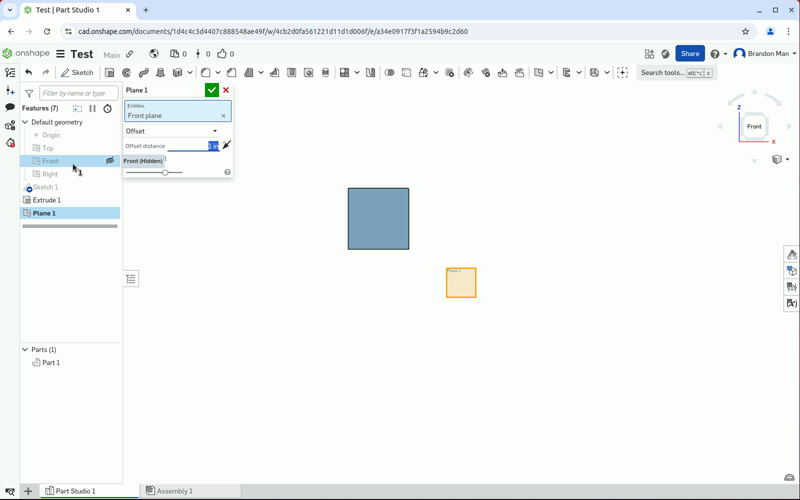
text(12.263)
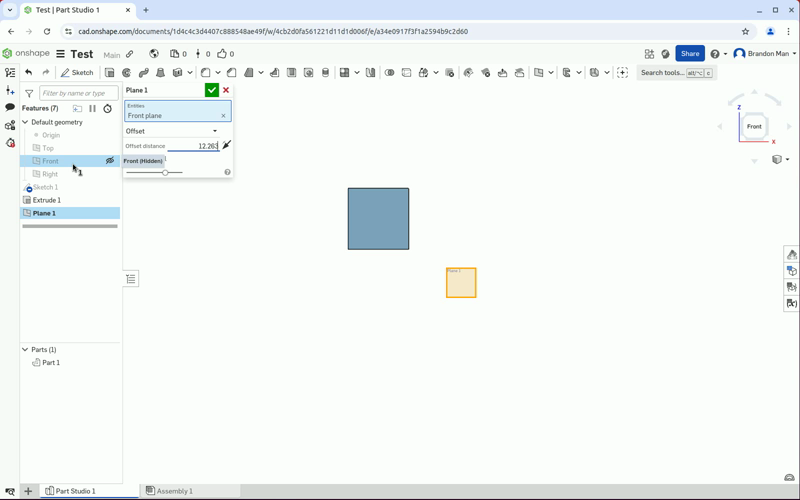
key(enter, 2)
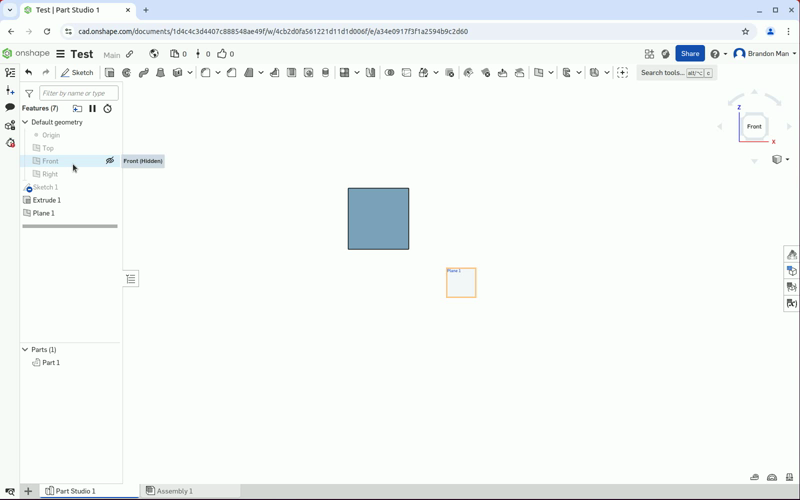
key(shift+s)
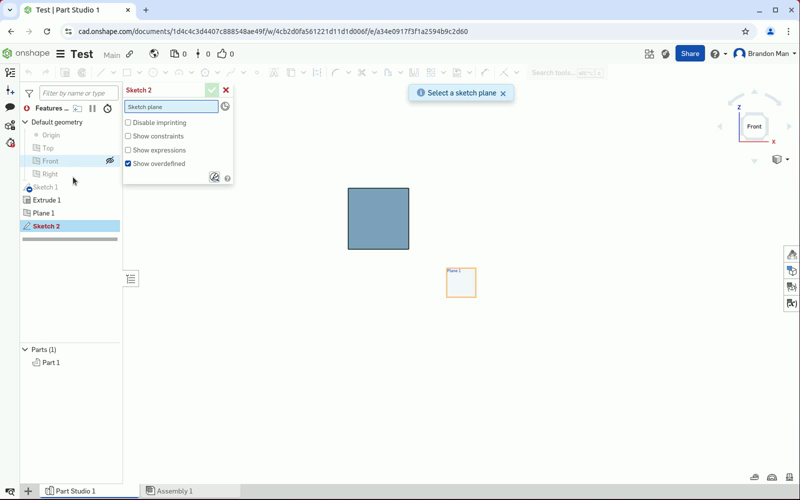
mouse_move(73, 215)
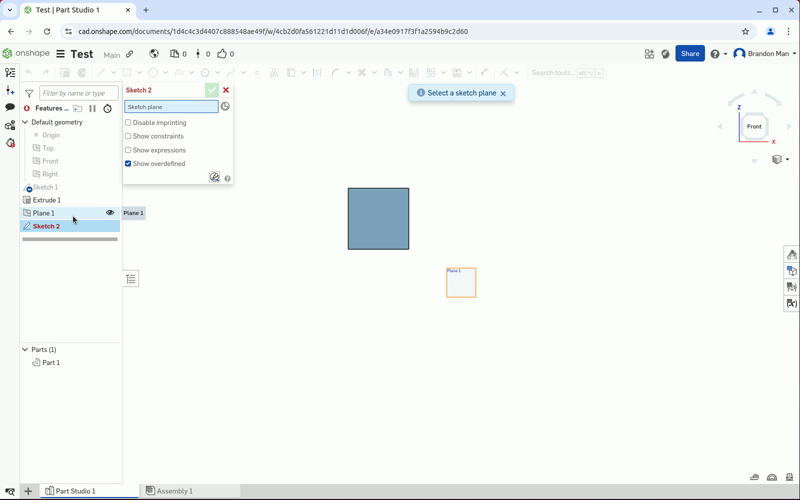
click(73, 215)
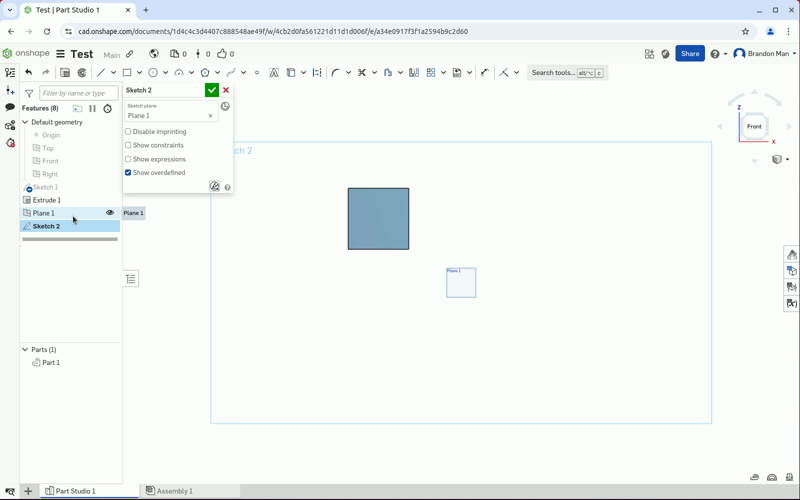
mouse_move(73, 352)
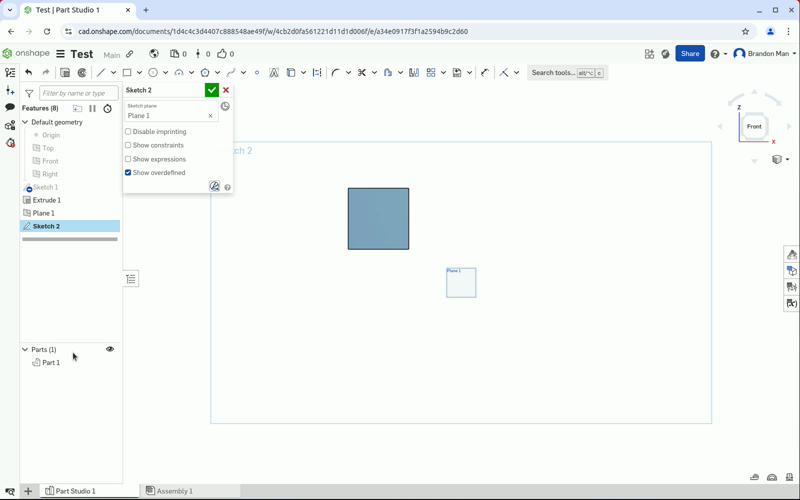
key(y)
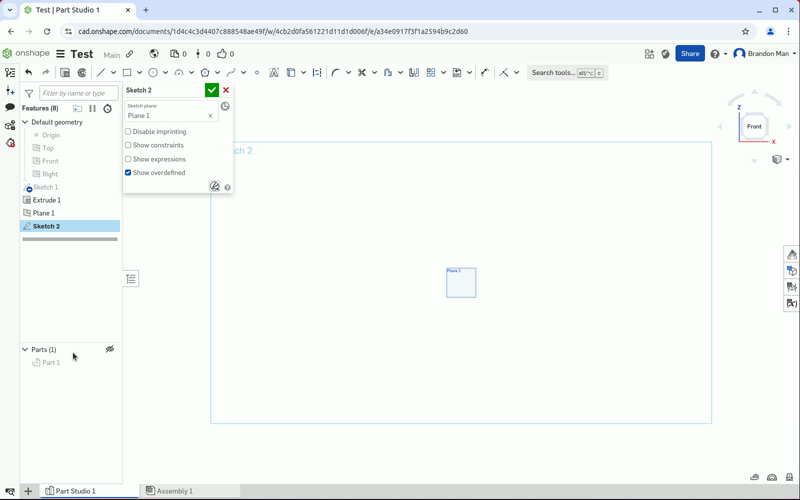
key(l)
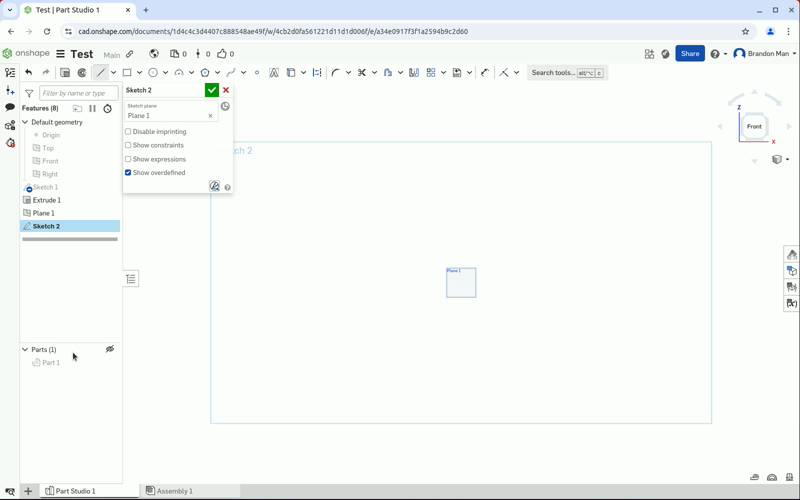
key_down(shift)
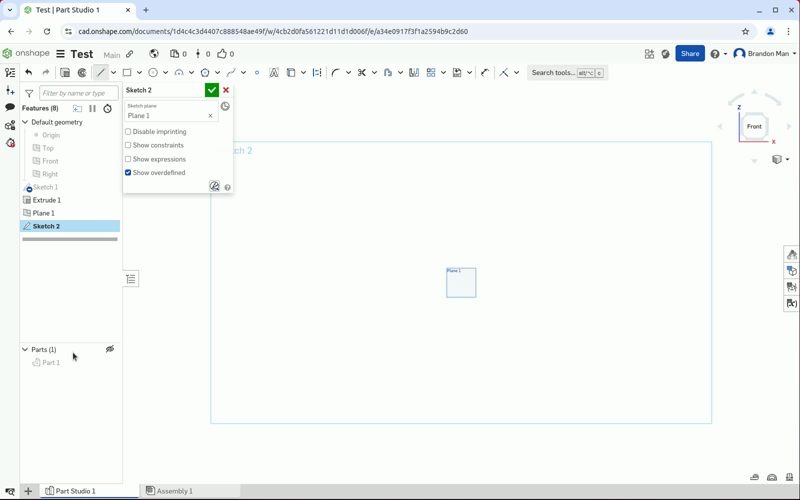
mouse_move(368, 228)
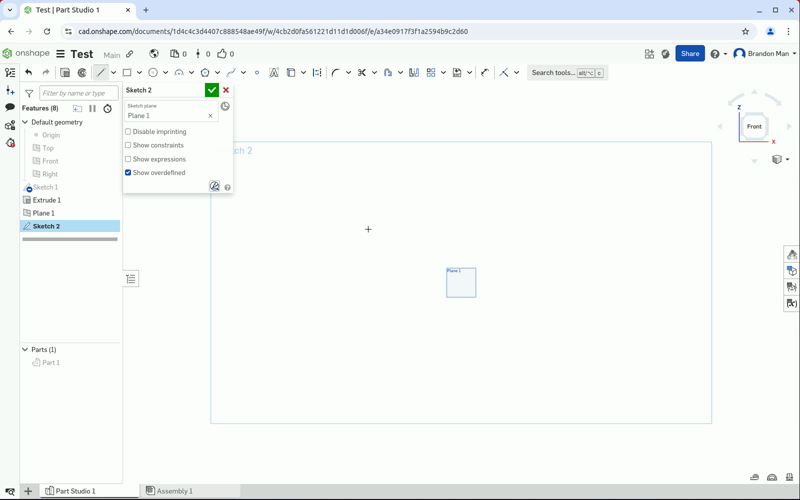
click(368, 228)
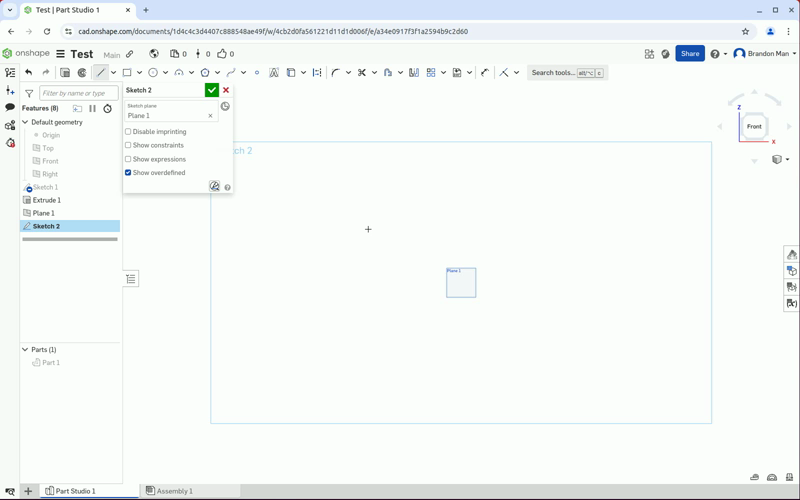
key_up(shift)
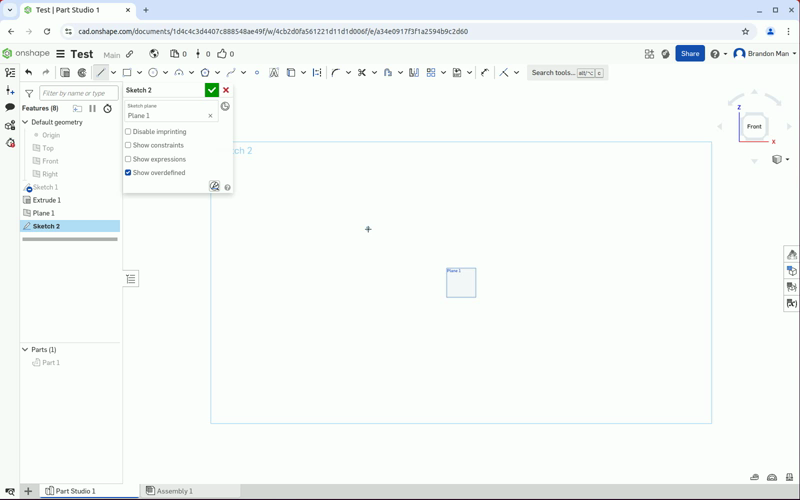
key_down(shift)
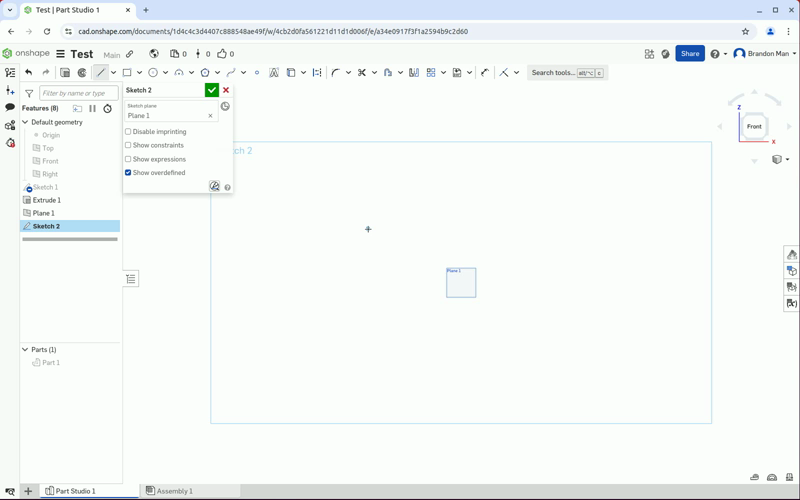
mouse_move(398, 228)
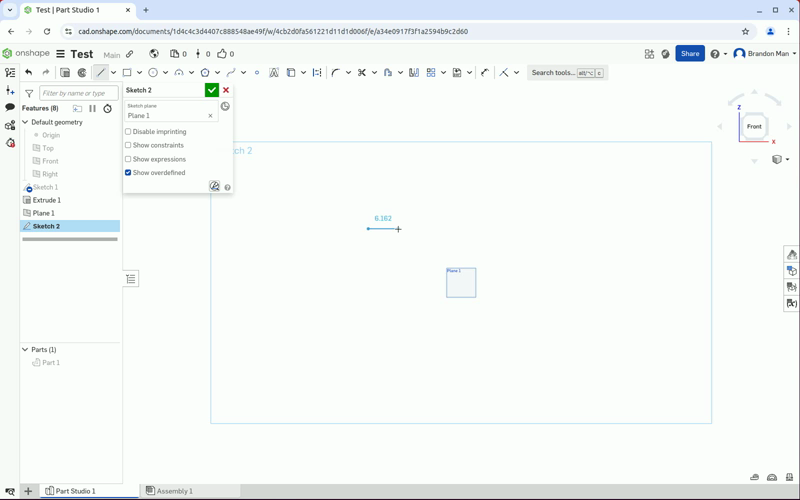
mouse_move(389, 228)
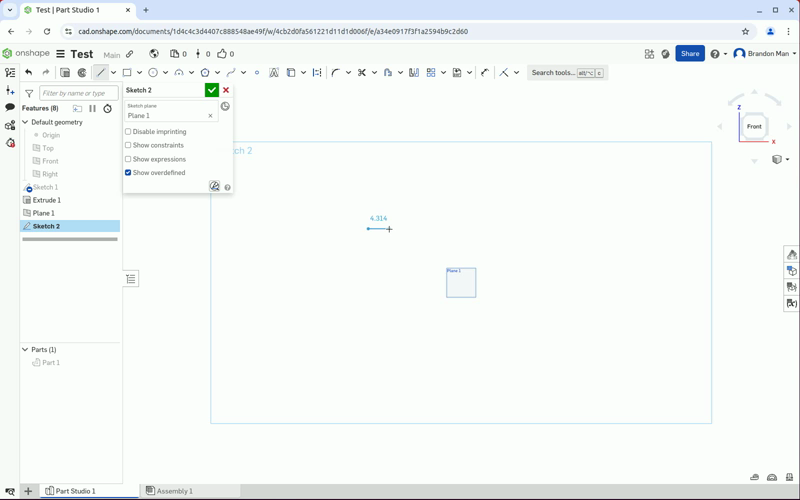
click(389, 228)
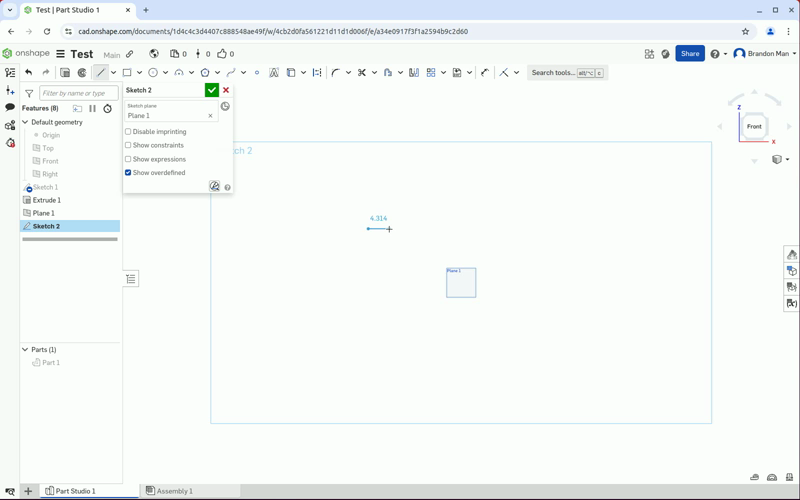
key_up(shift)
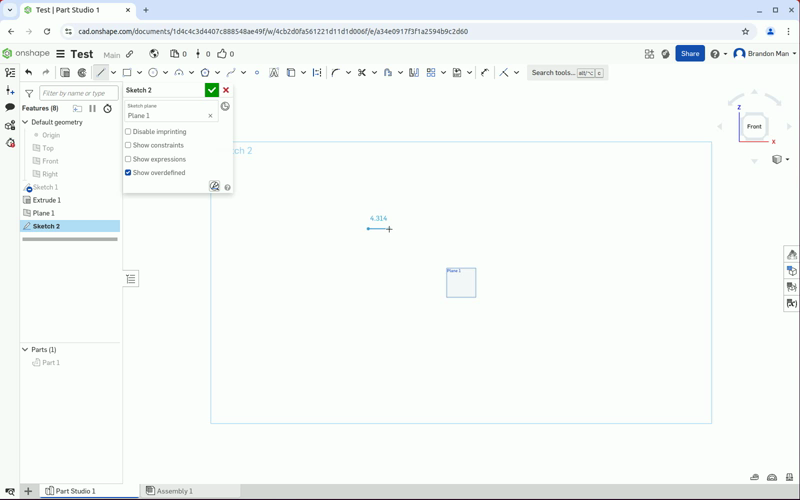
key_down(shift)
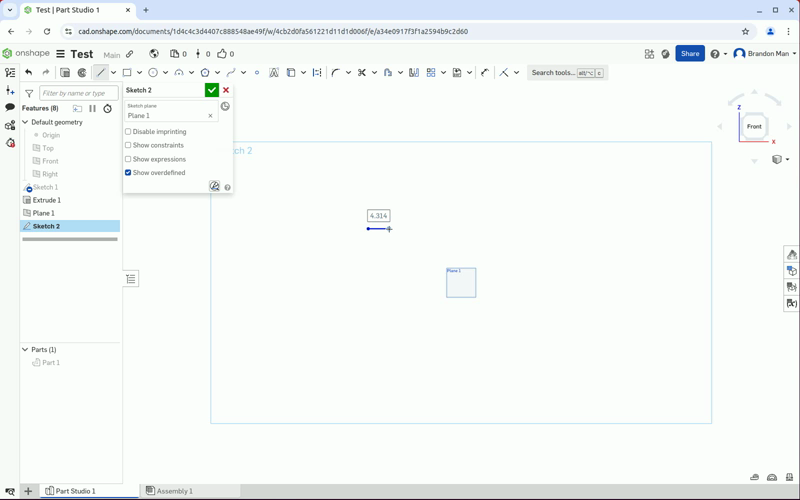
mouse_move(419, 228)
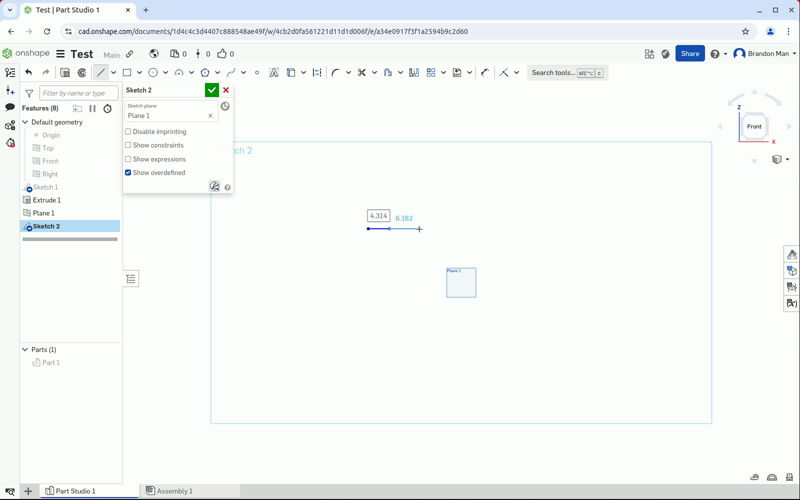
mouse_move(389, 208)
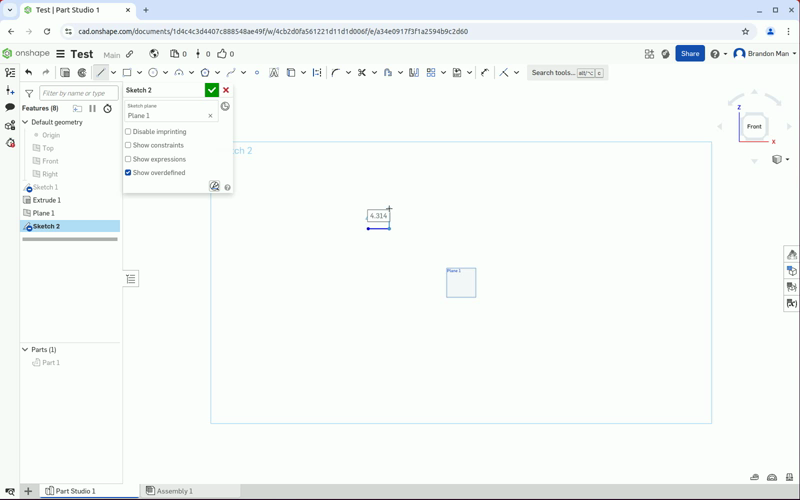
click(389, 208)
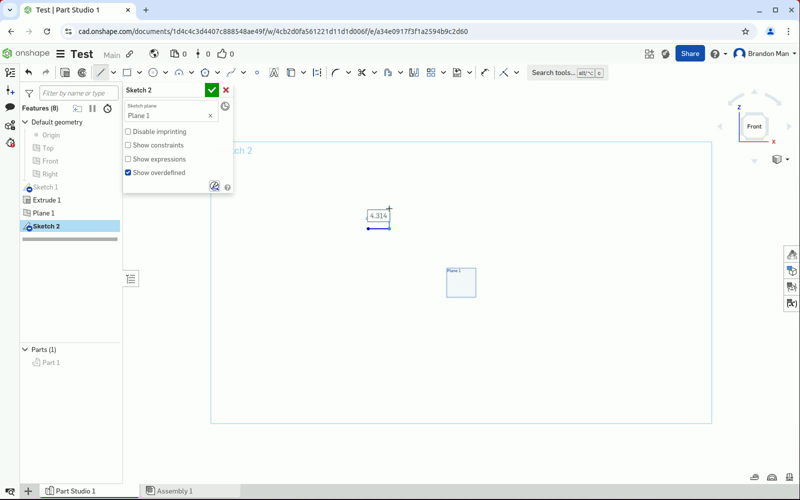
key_up(shift)
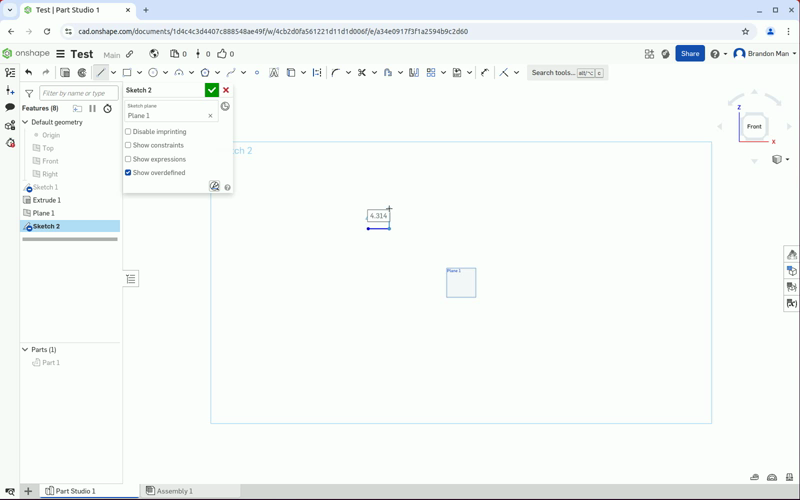
key_down(shift)
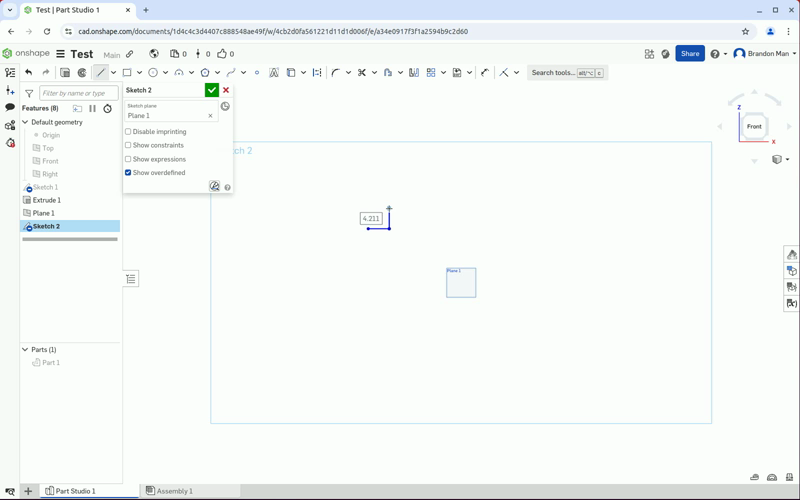
mouse_move(419, 208)
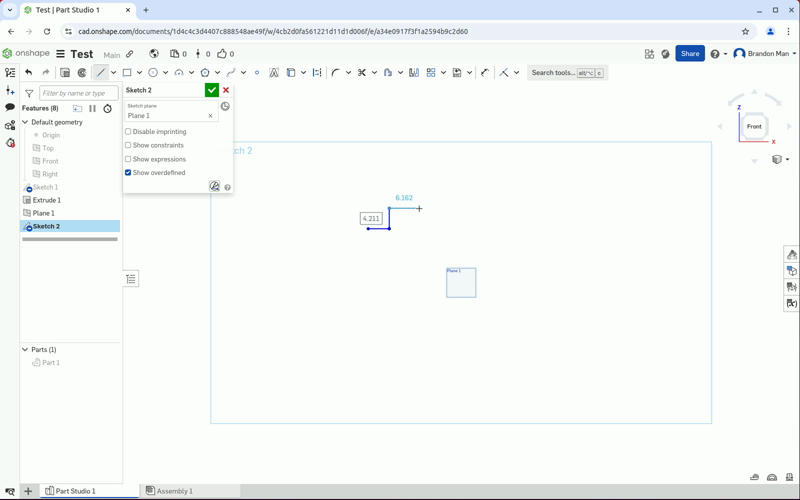
mouse_move(368, 208)
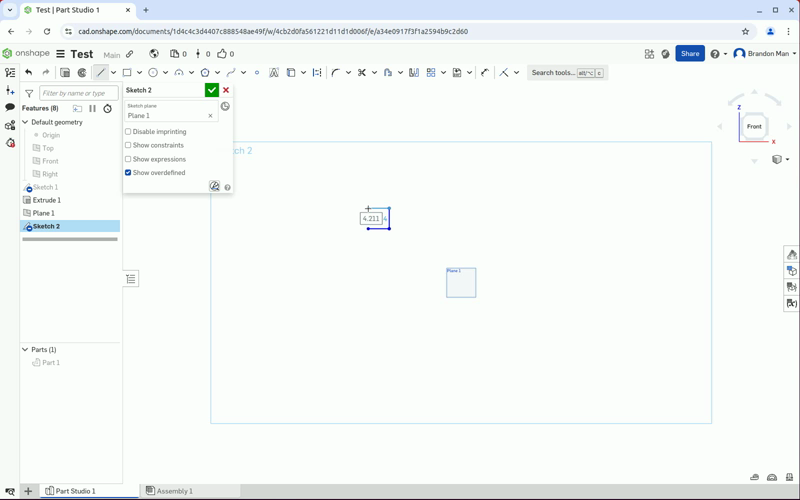
click(368, 208)
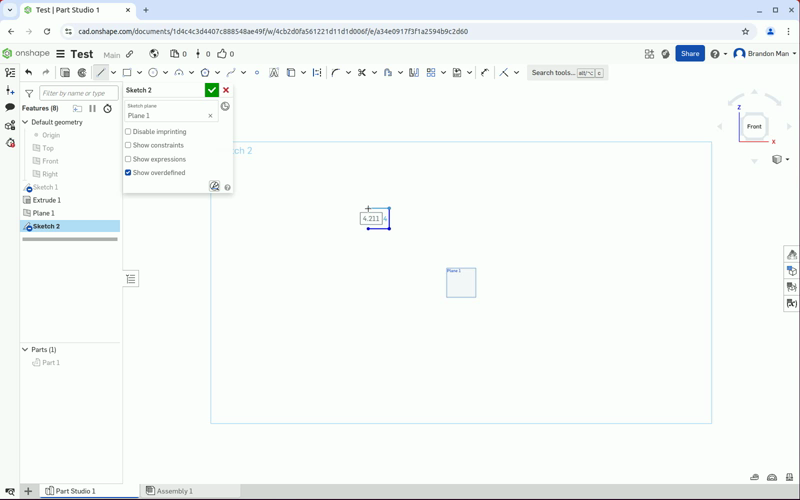
key_up(shift)
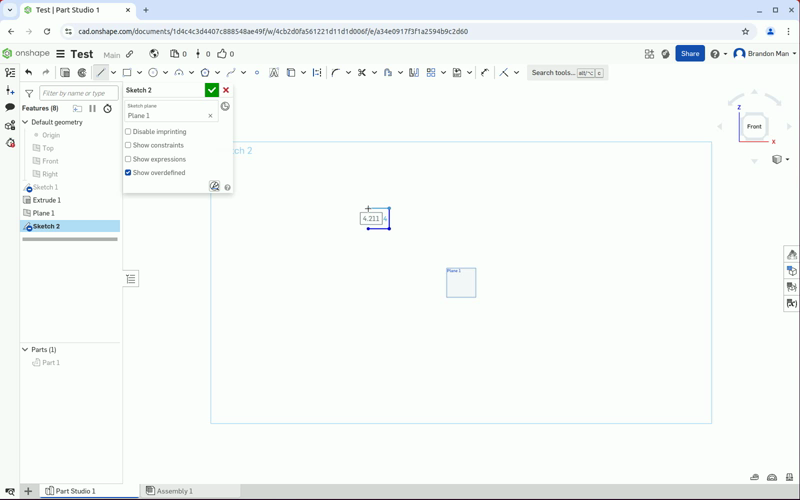
mouse_move(398, 208)
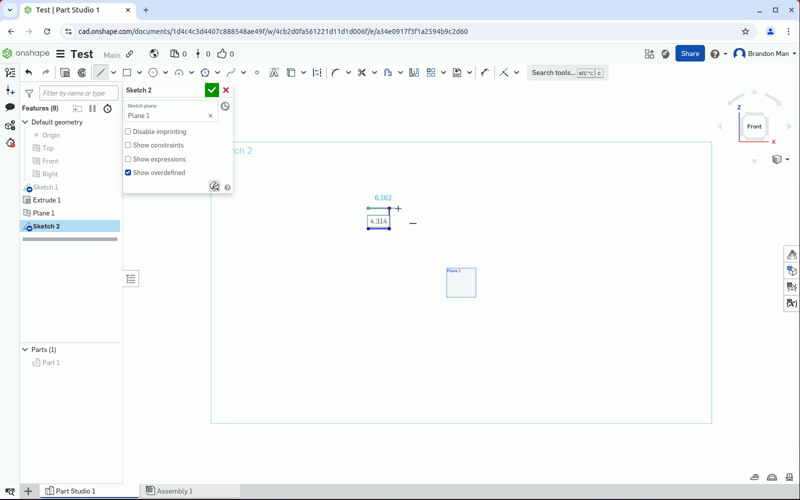
key_down(shift)
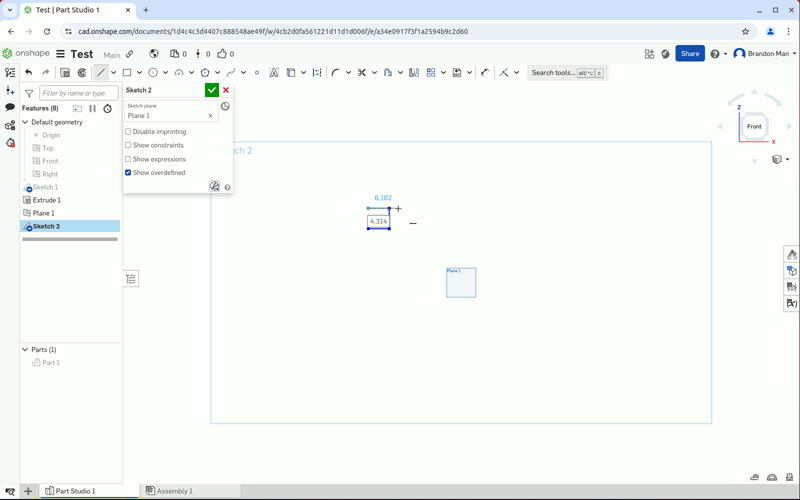
mouse_move(368, 228)
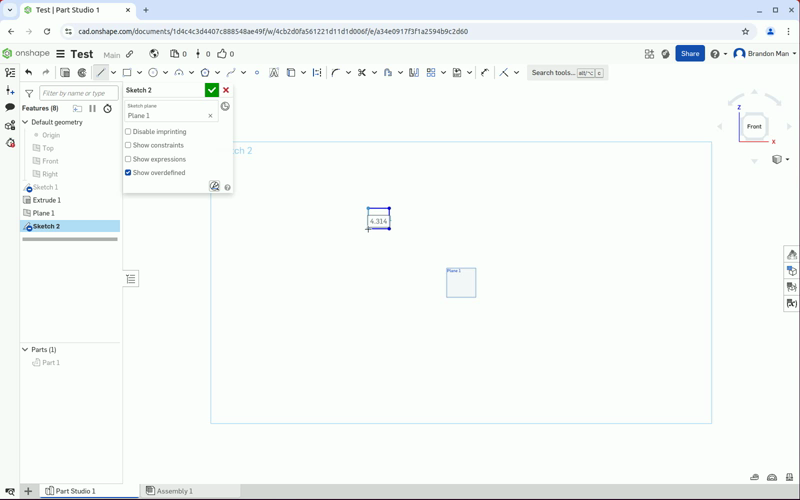
key_up(shift)
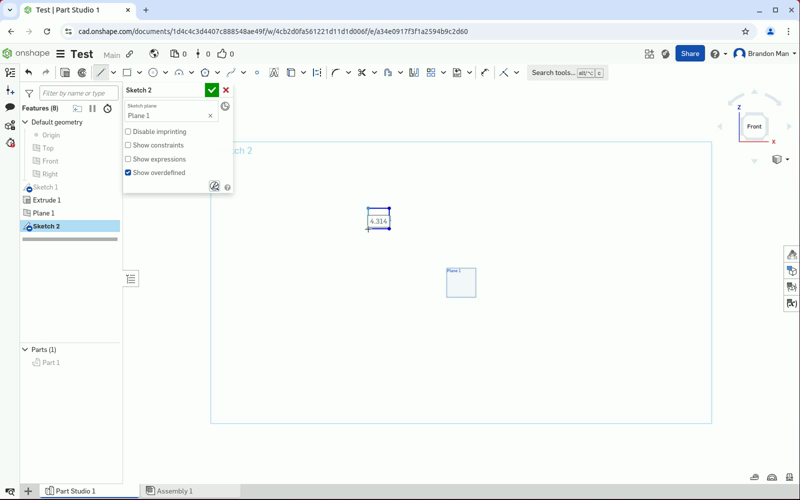
click(368, 228)
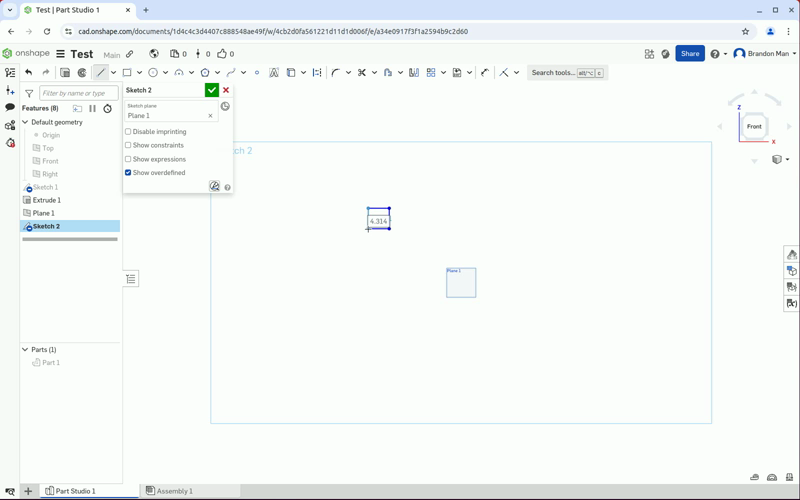
key(esc)
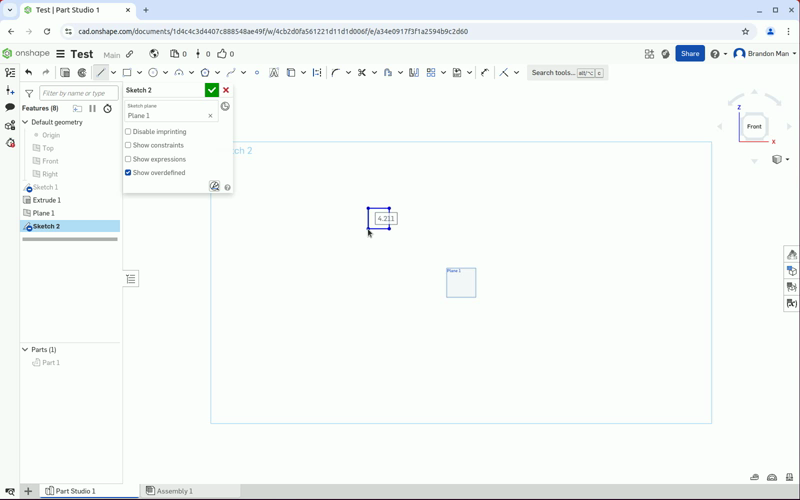
mouse_move(382, 225)
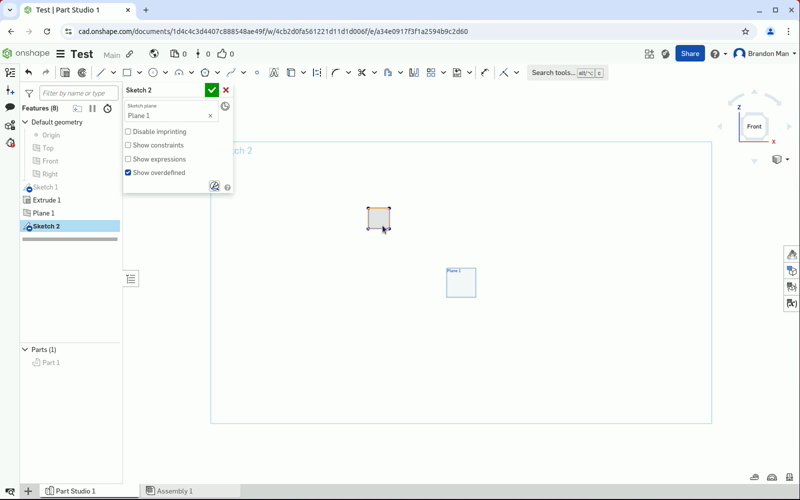
scroll(6)
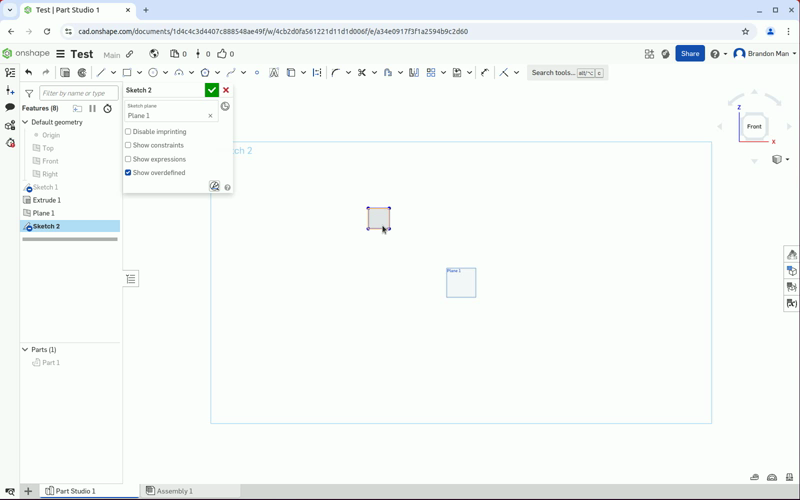
scroll(6)
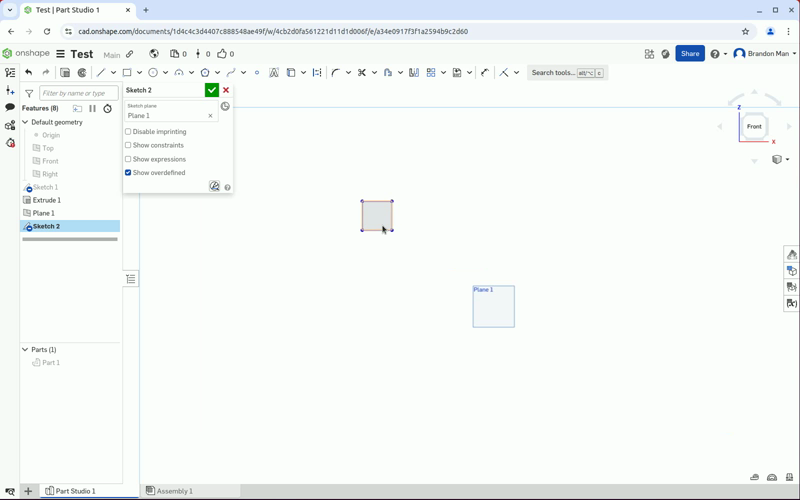
scroll(6)
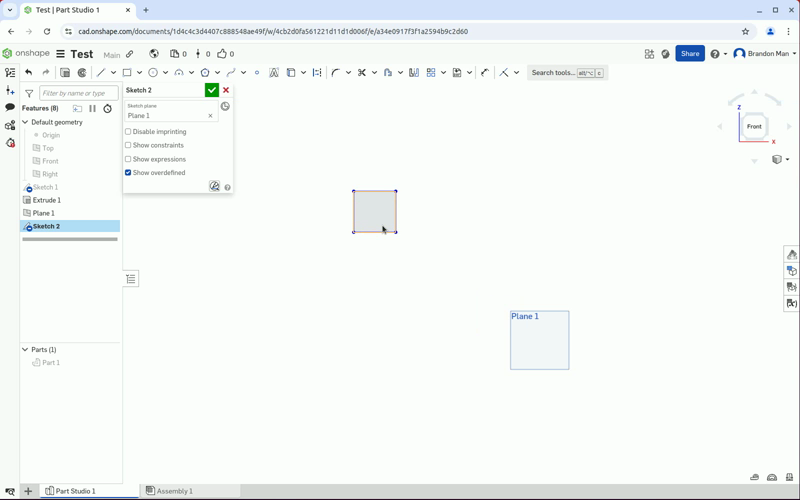
scroll(6)
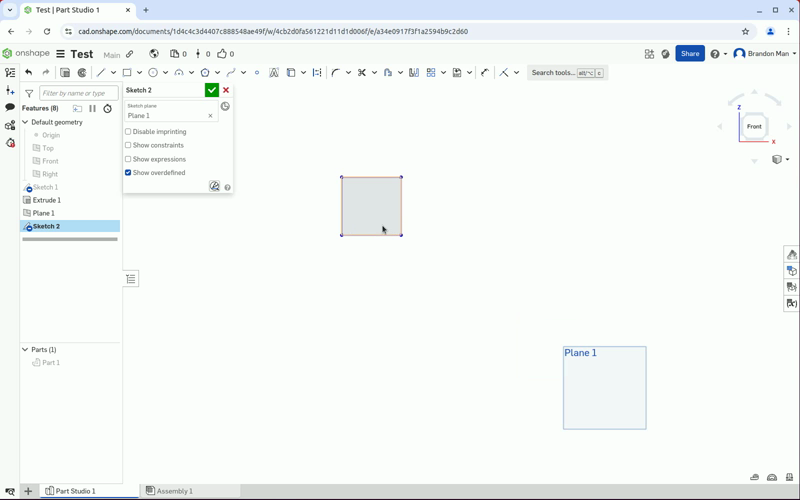
scroll(6)
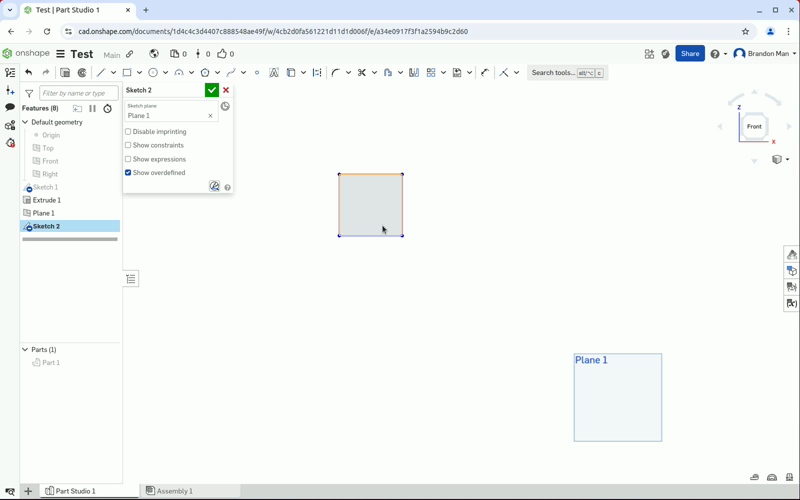
scroll(6)
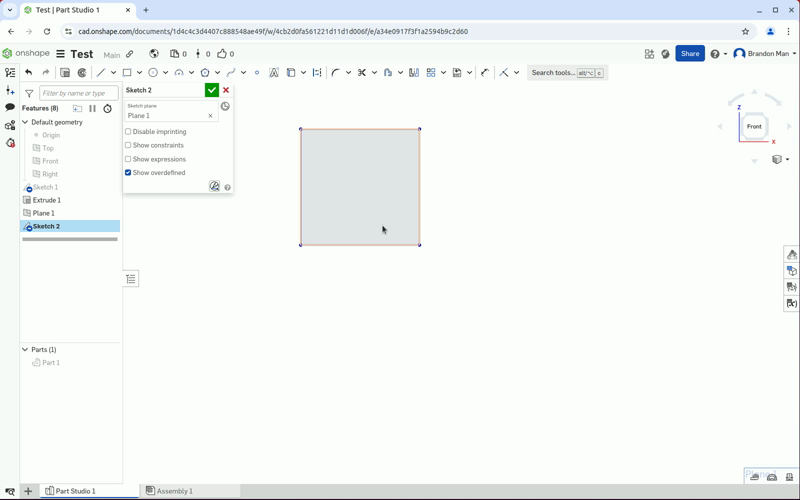
scroll(6)
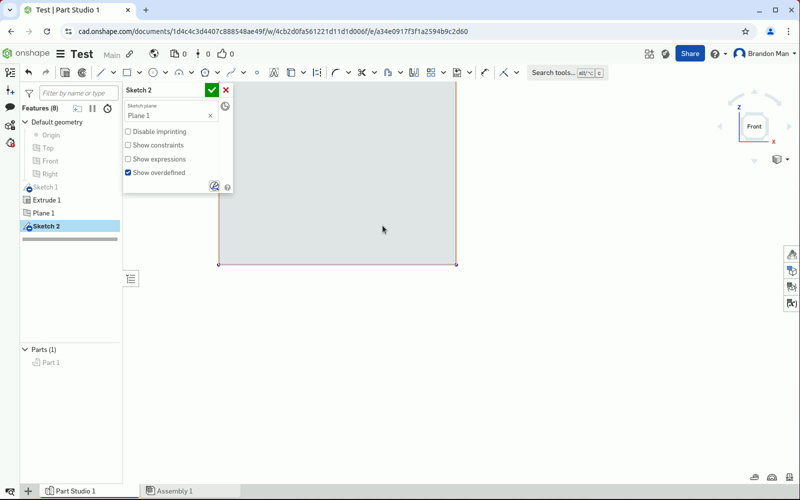
click(382, 225)
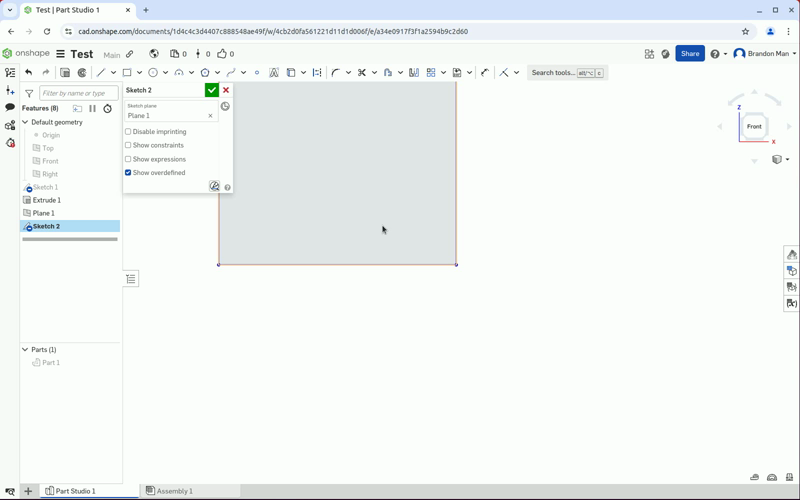
scroll(-6)
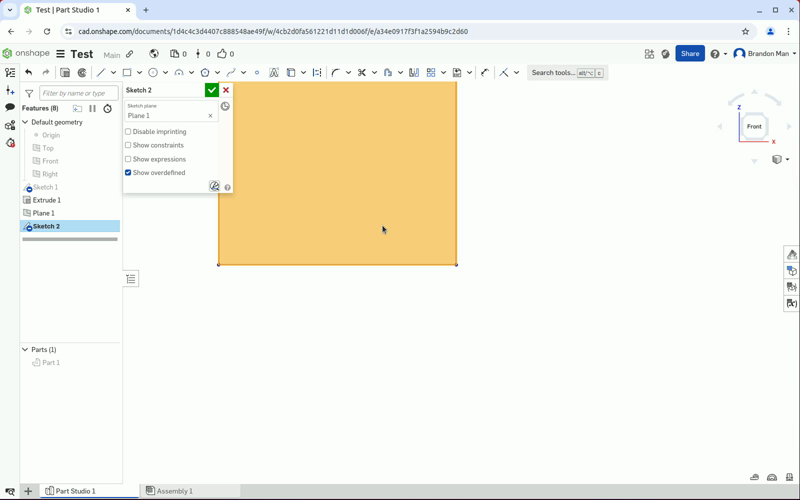
scroll(-6)
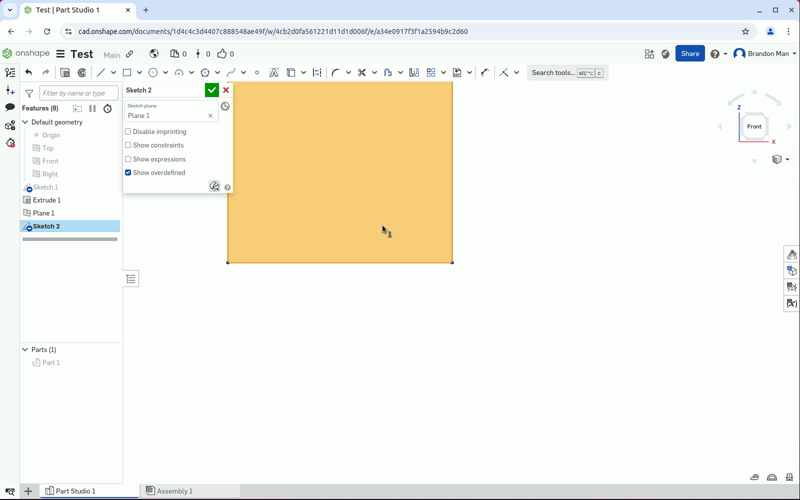
scroll(-6)
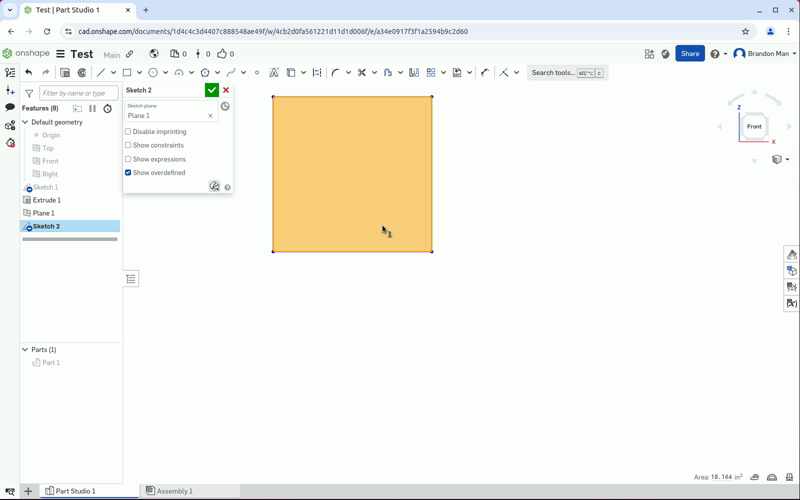
scroll(-6)
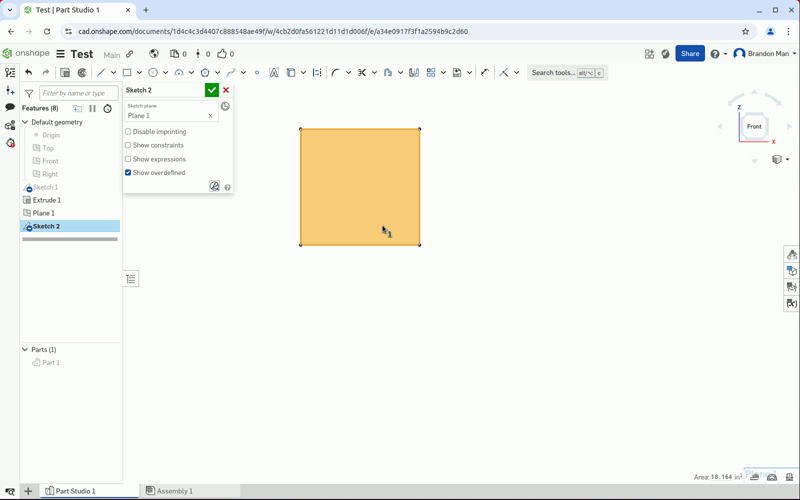
scroll(-6)
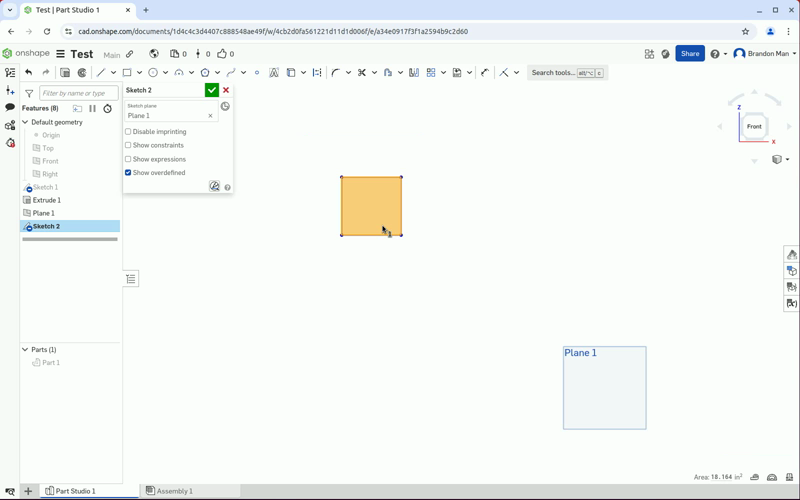
scroll(-6)
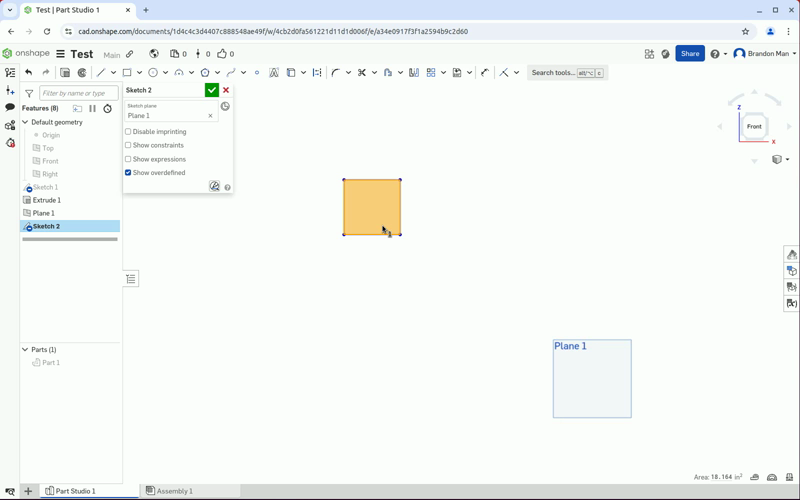
scroll(-6)
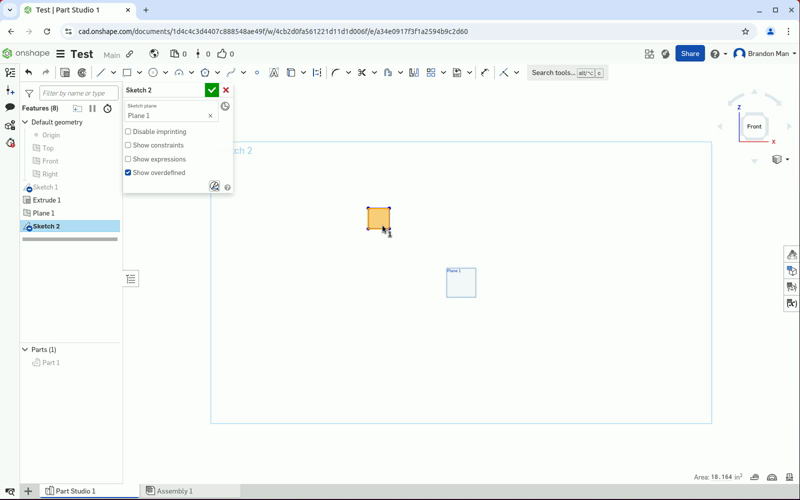
mouse_move(73, 352)
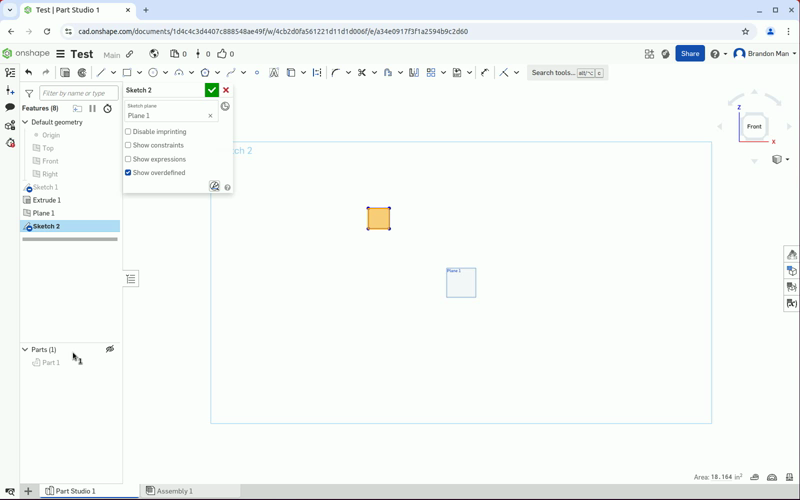
key(shift+y)
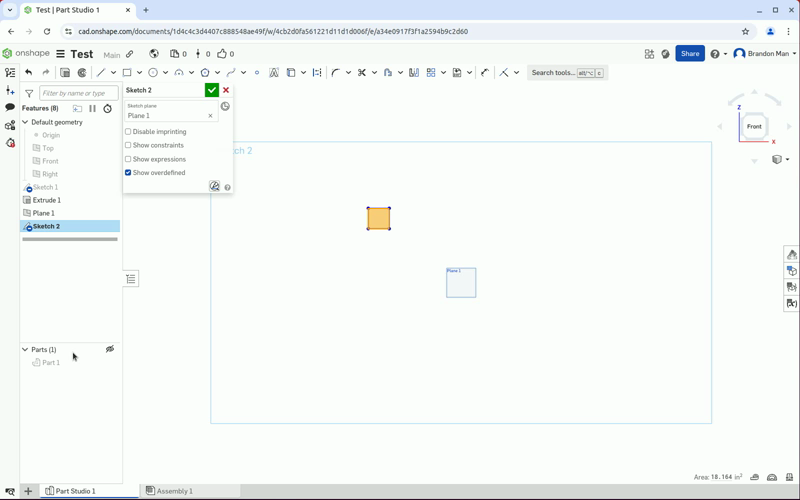
key(shift+e)
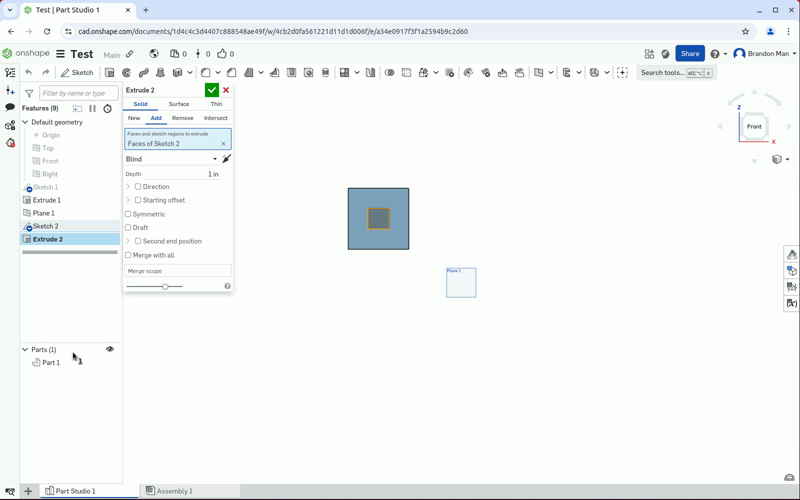
mouse_move(143, 106)
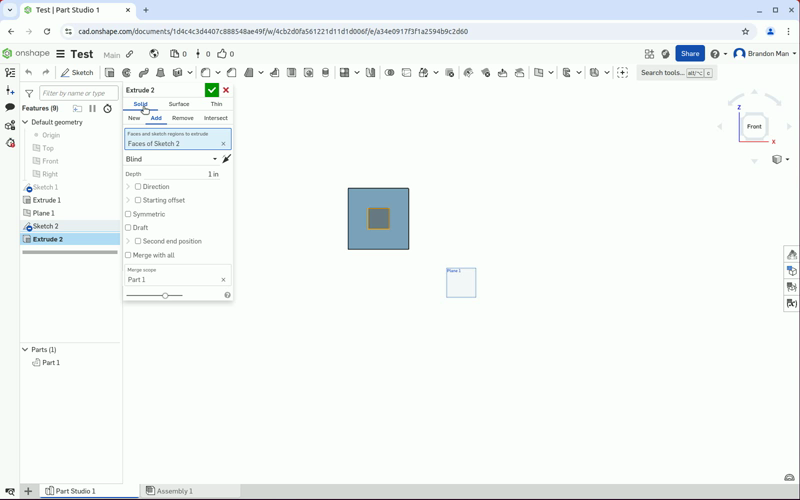
click(143, 106)
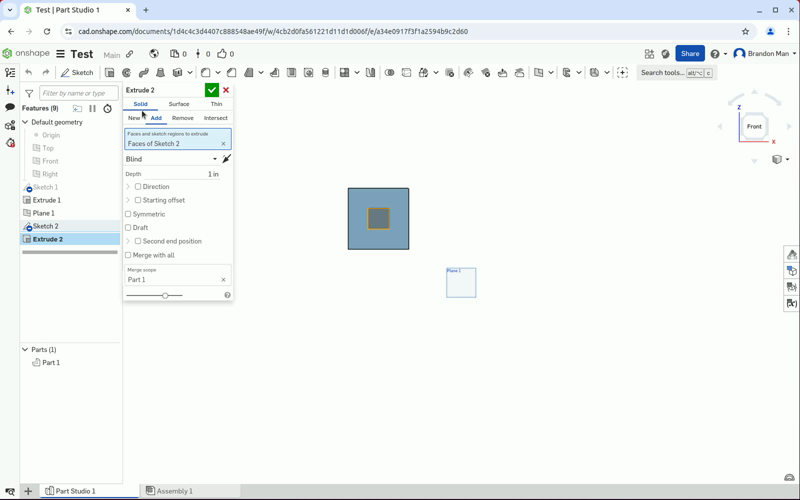
mouse_move(137, 120)
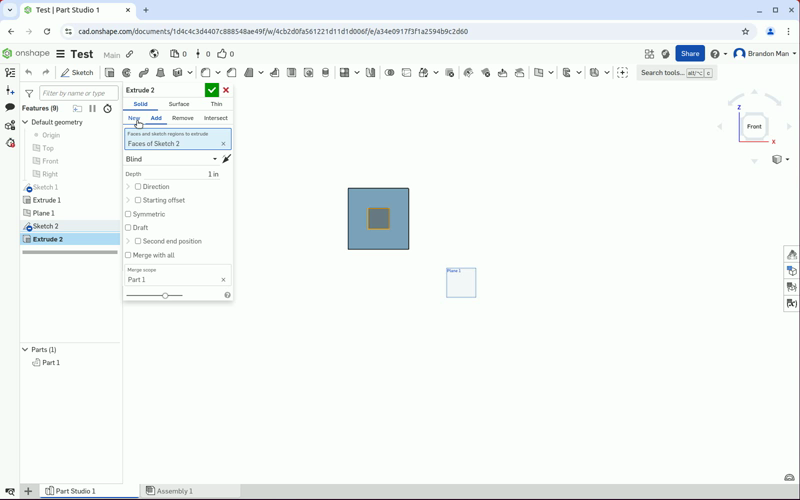
click(137, 120)
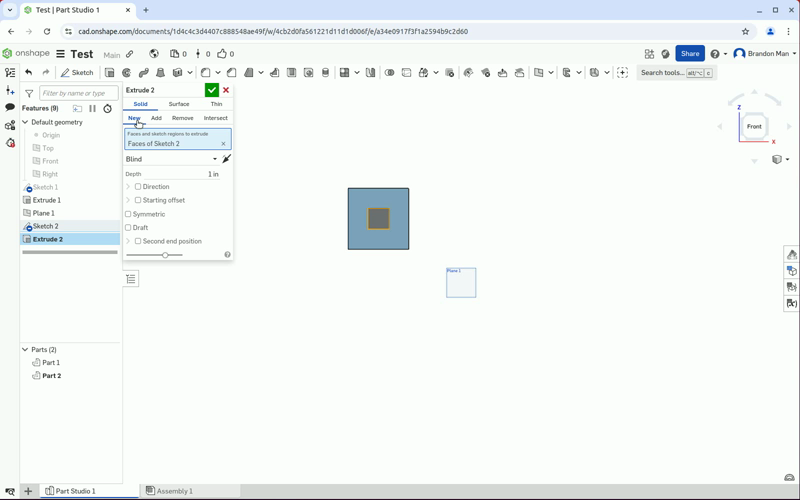
key(tab, 4)
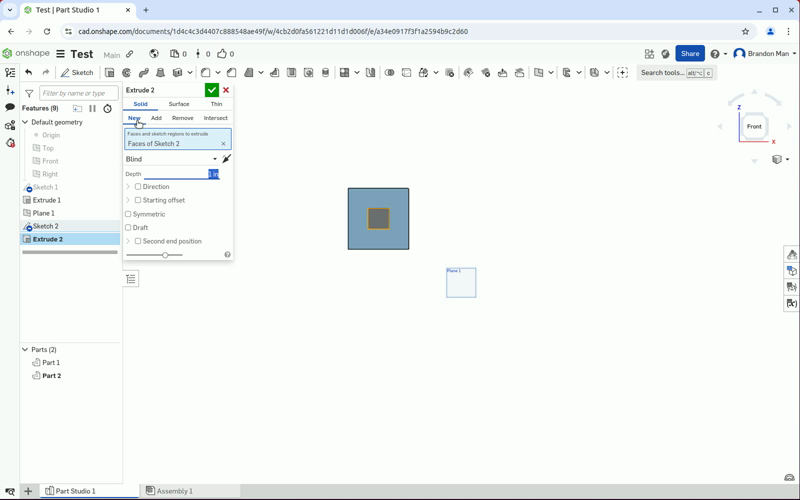
text(1.926)
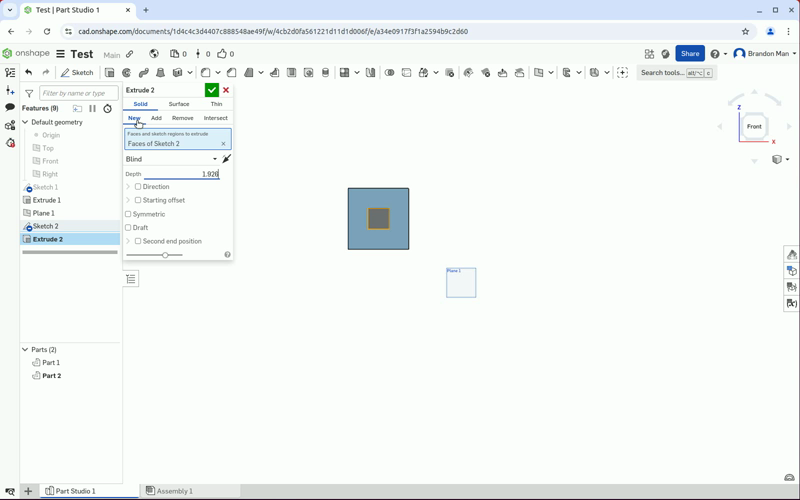
key(enter)
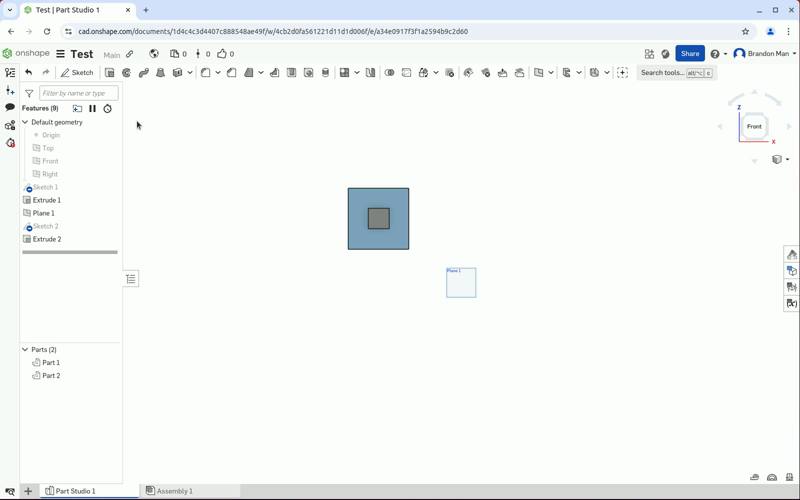
key(shift+h)
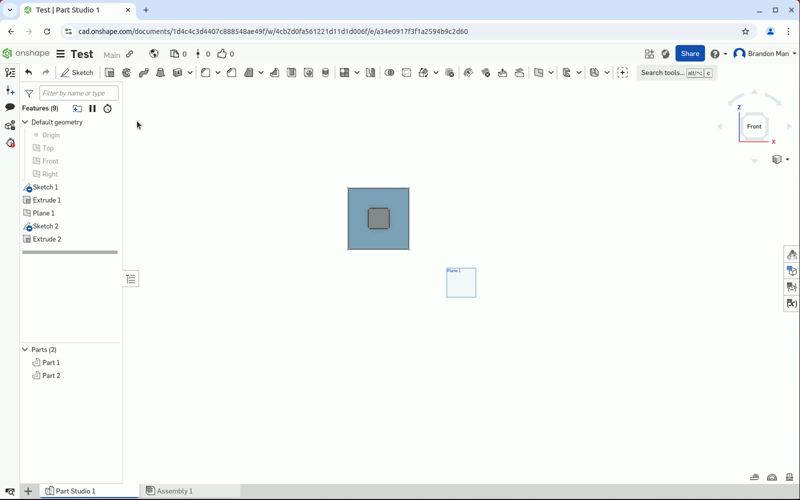
key(shift+h)
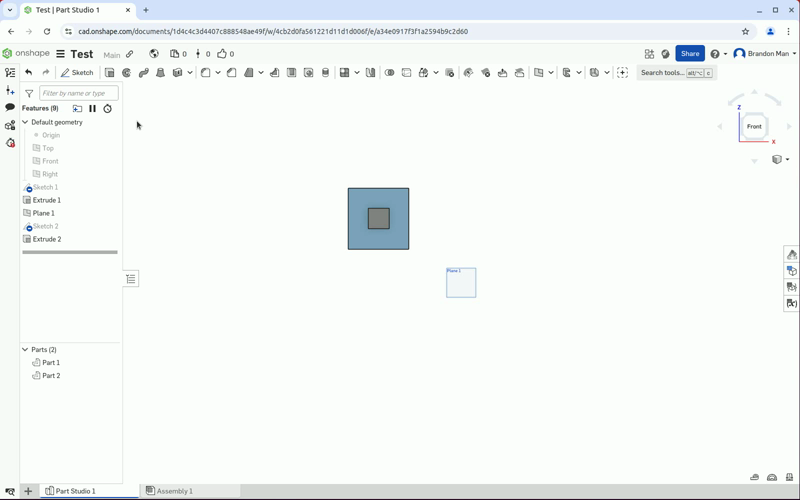
mouse_move(73, 189)
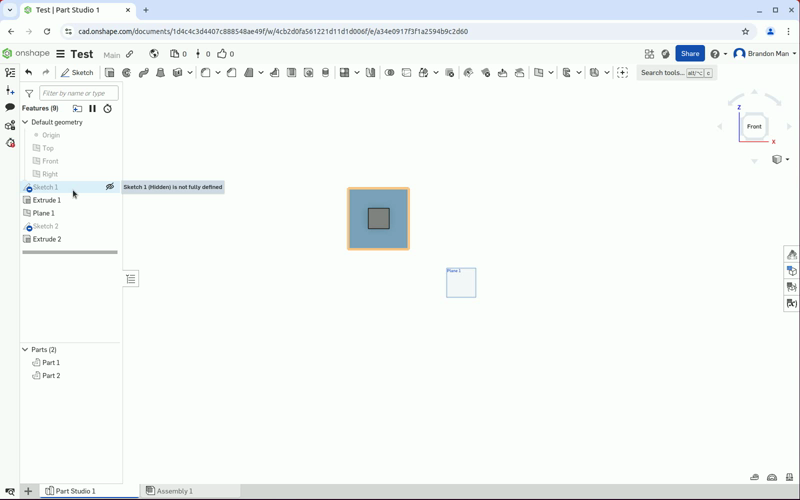
click(73, 189)
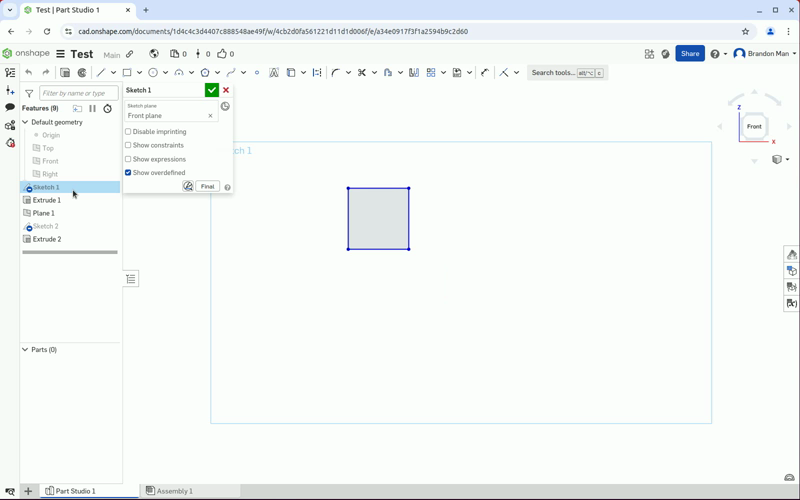
mouse_move(229, 92)
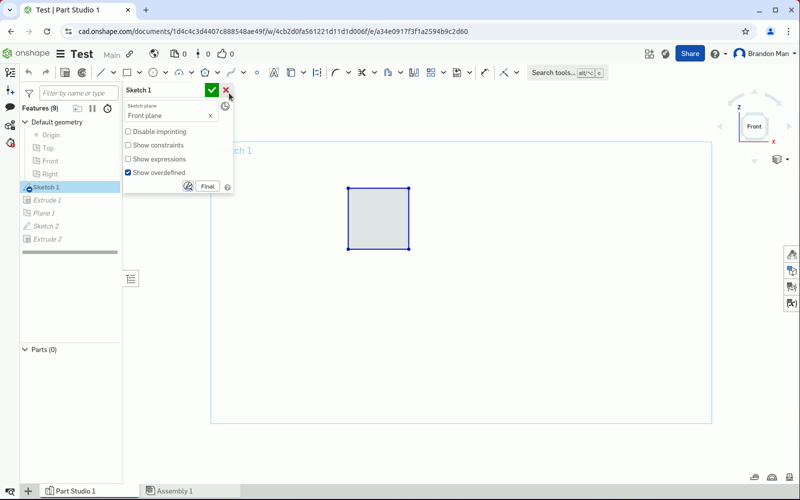
click(229, 92)
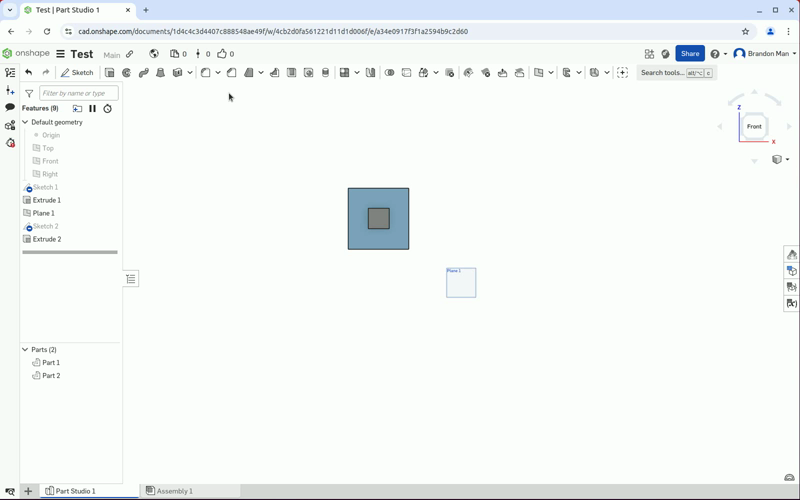
mouse_move(73, 352)
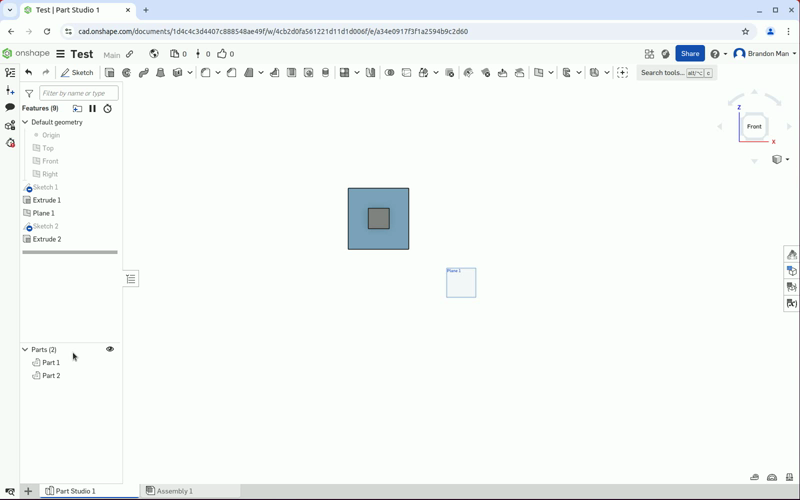
key(y)
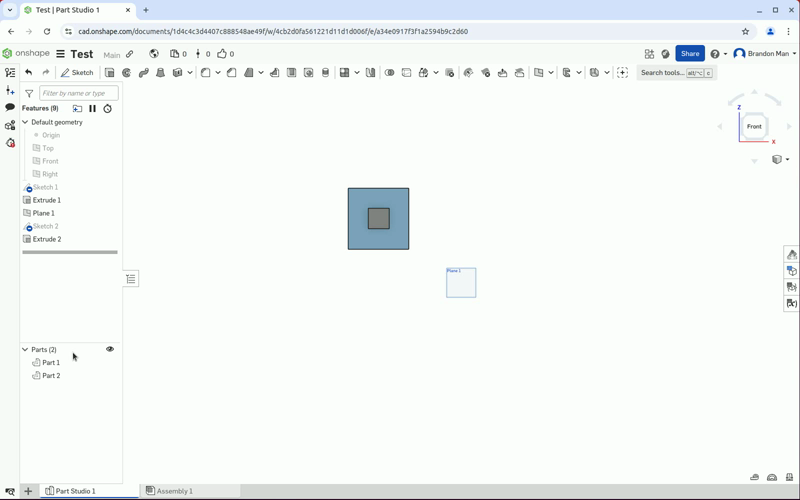
key(shift+p)
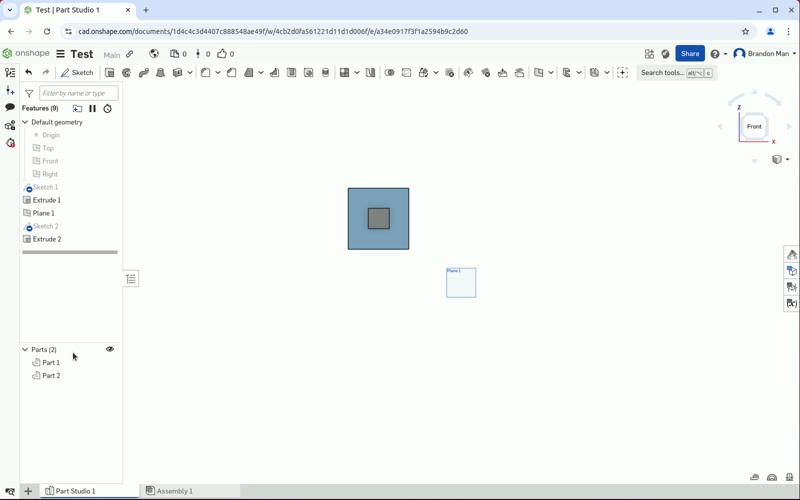
key(space)
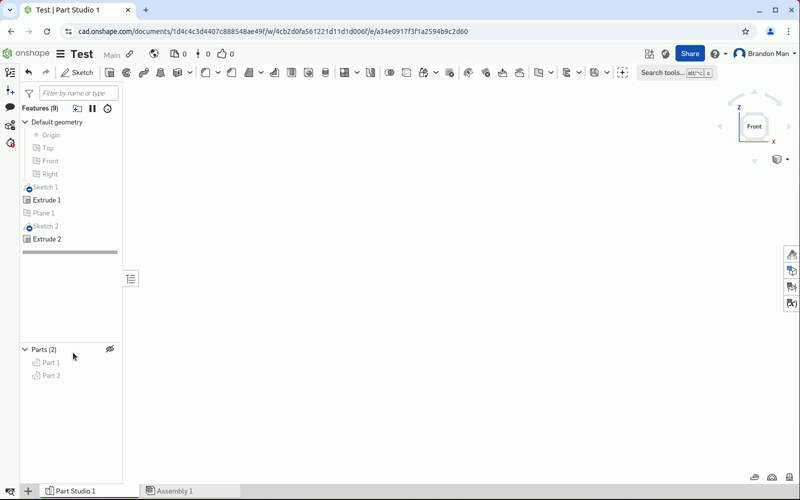
key_down(shift)
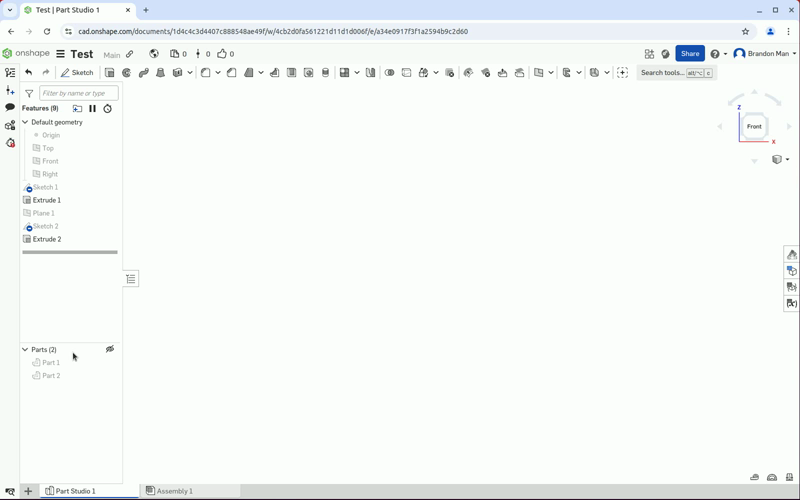
key(left)
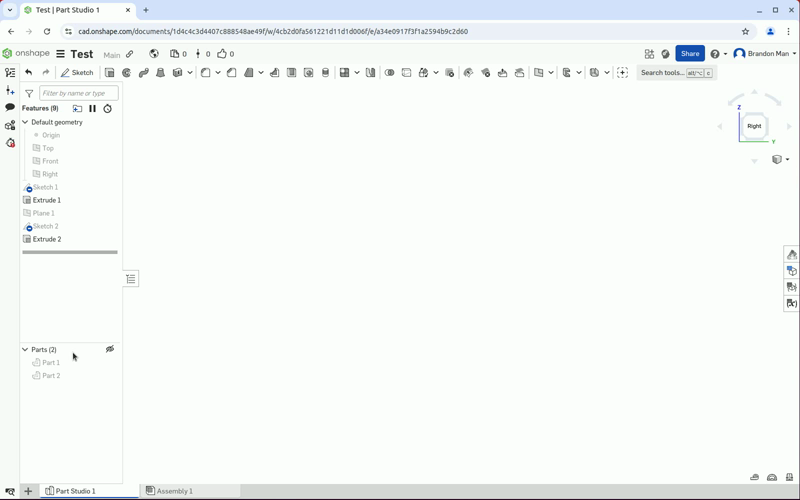
key_up(shift)
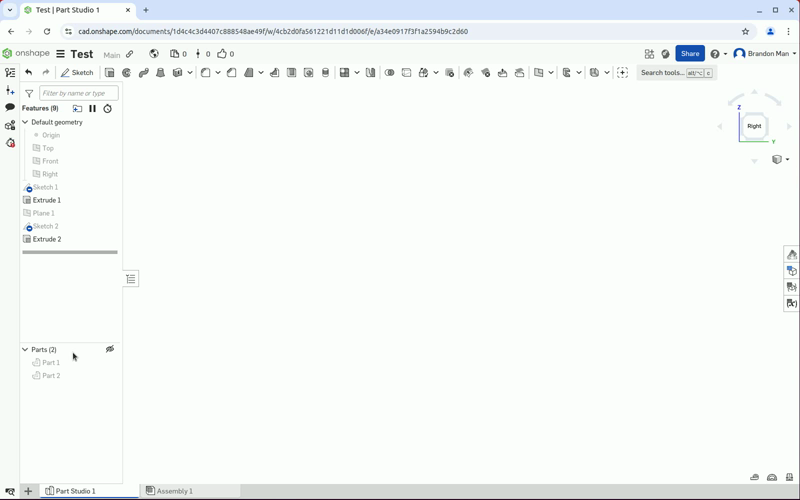
mouse_move(73, 352)
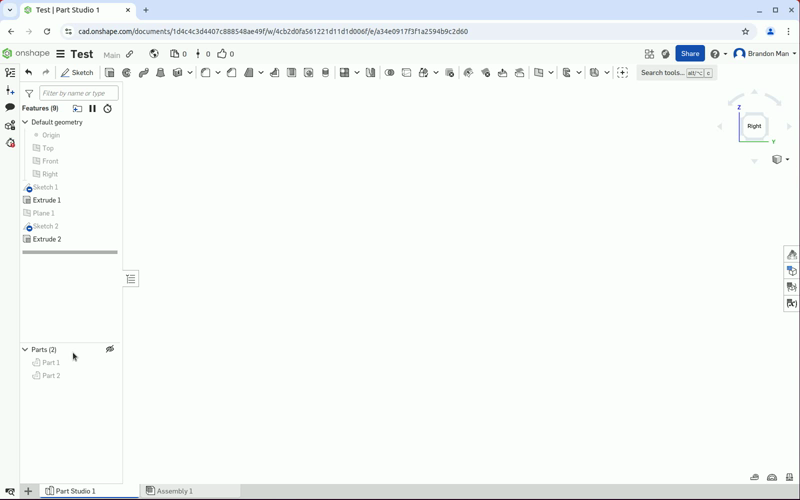
key(shift+y)
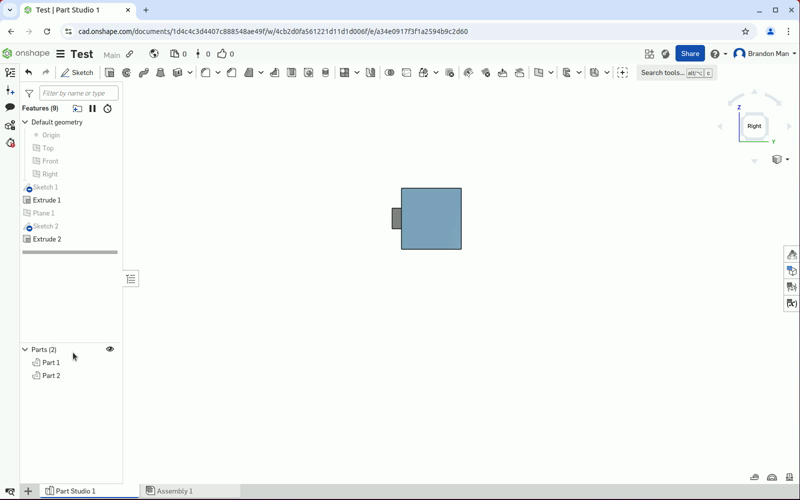
mouse_move(541, 75)
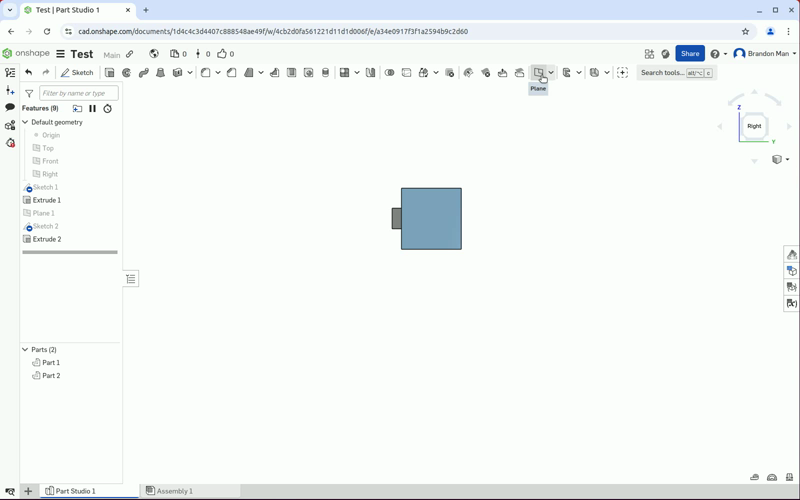
click(541, 75)
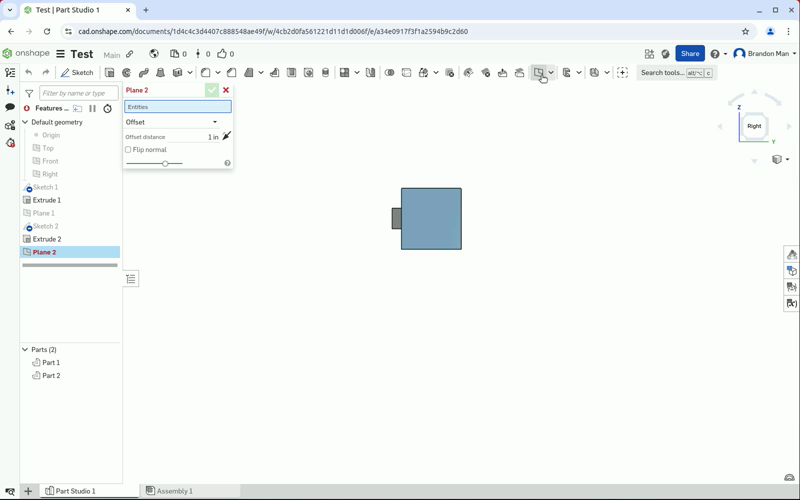
mouse_move(73, 176)
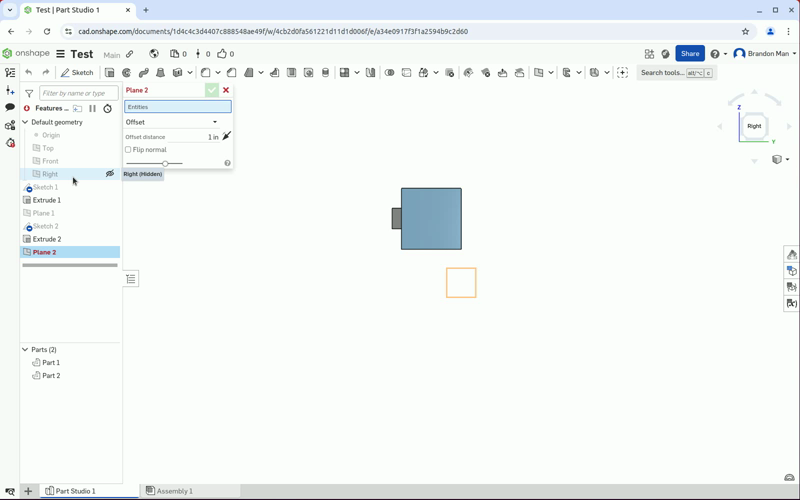
click(73, 176)
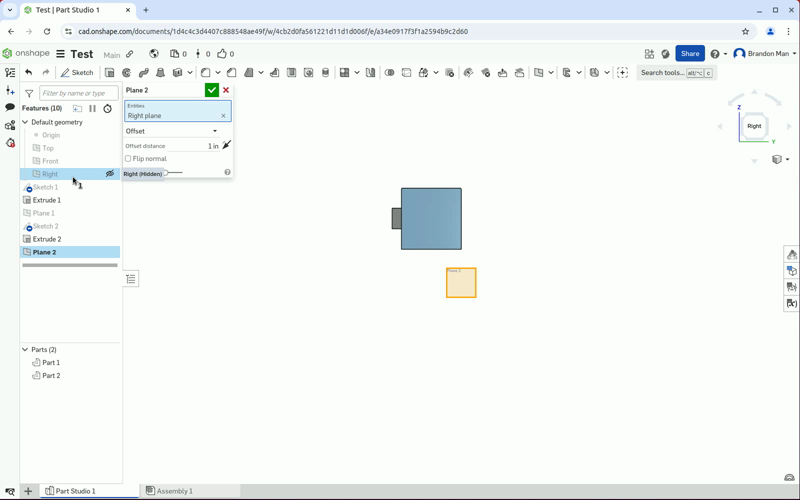
key(tab, 2)
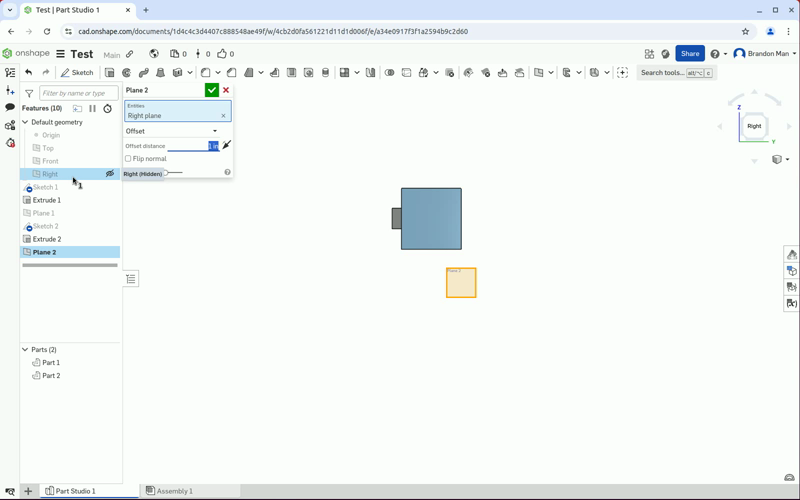
text(10.845)
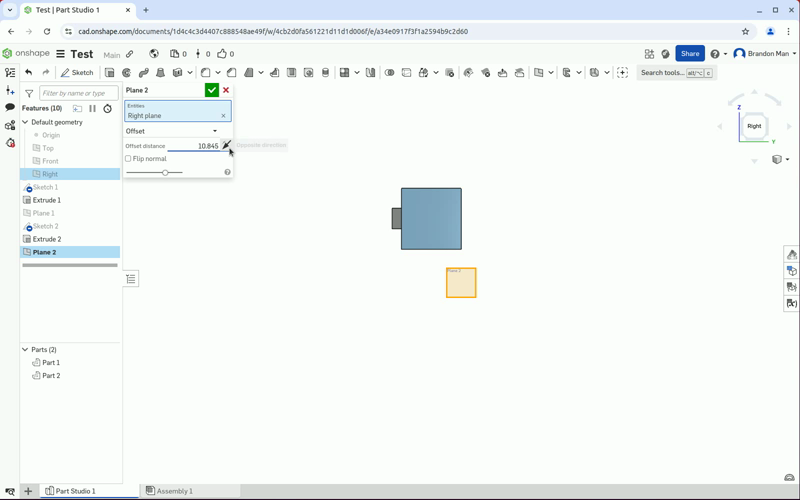
mouse_move(229, 147)
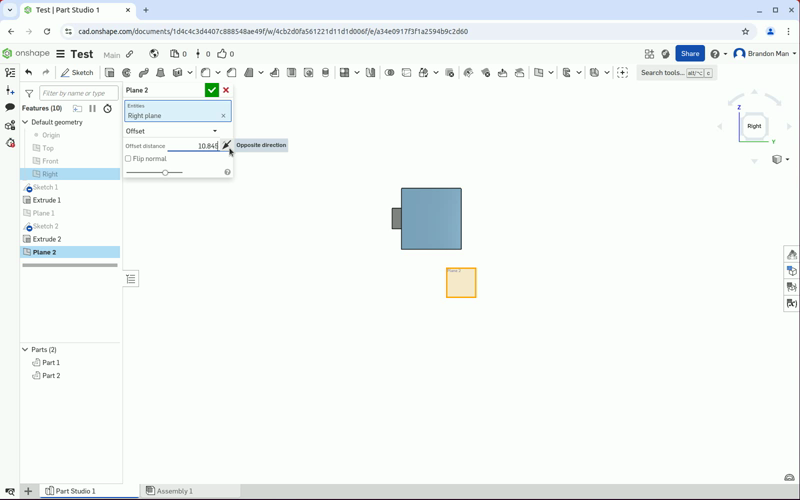
click(229, 147)
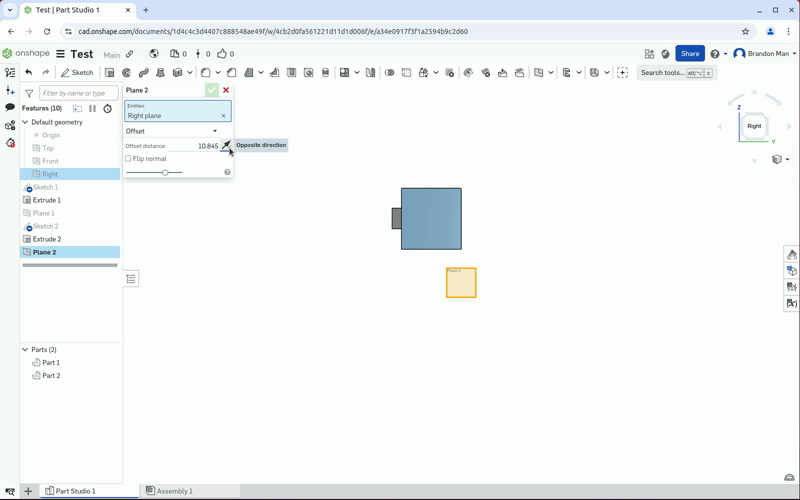
key(enter, 2)
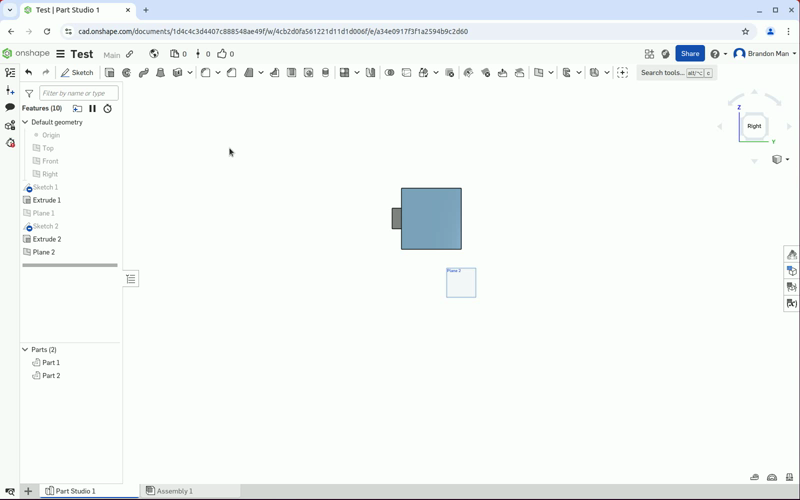
key(shift+s)
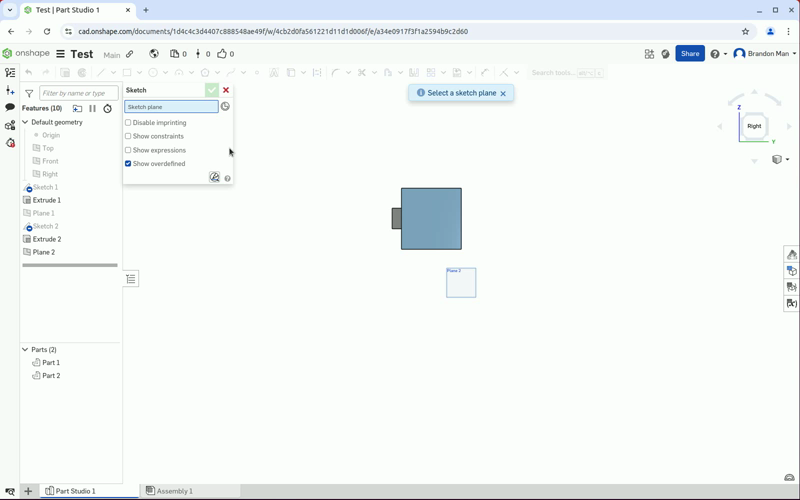
mouse_move(73, 254)
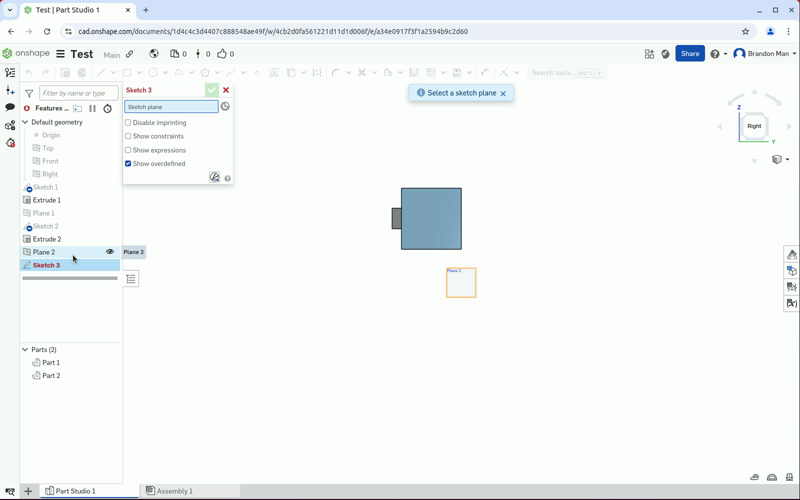
click(73, 254)
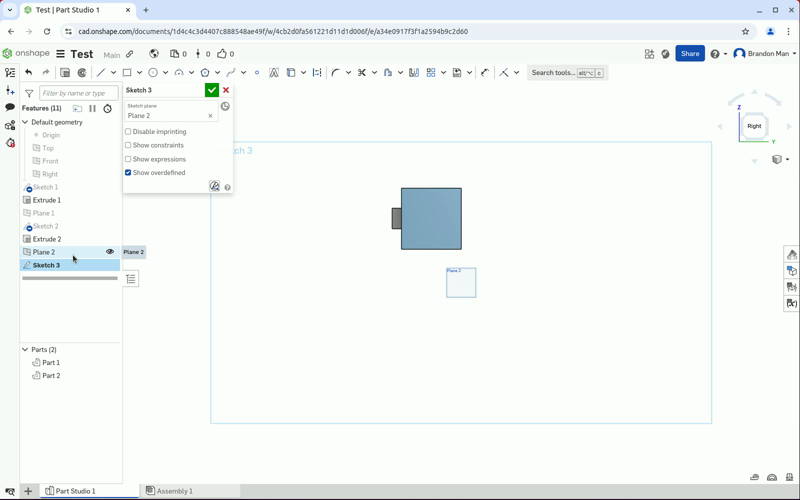
mouse_move(73, 352)
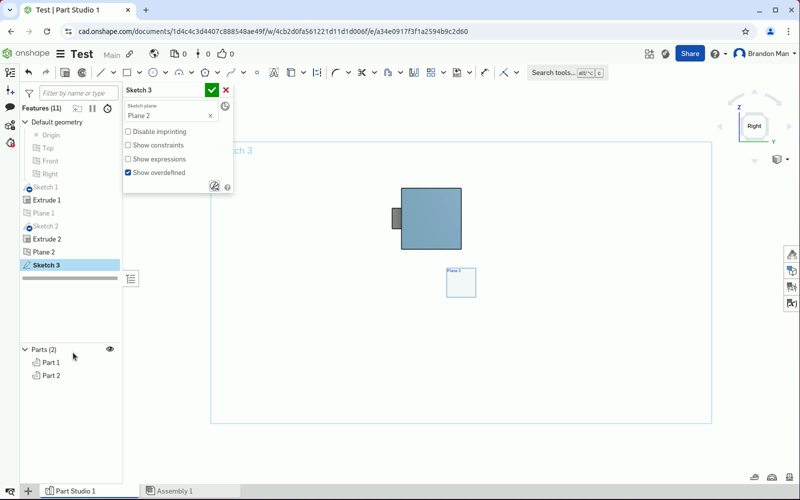
key(y)
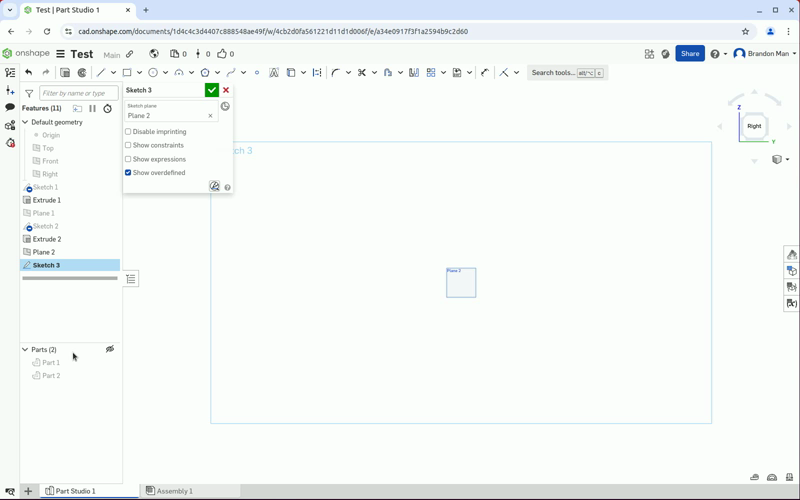
key(c)
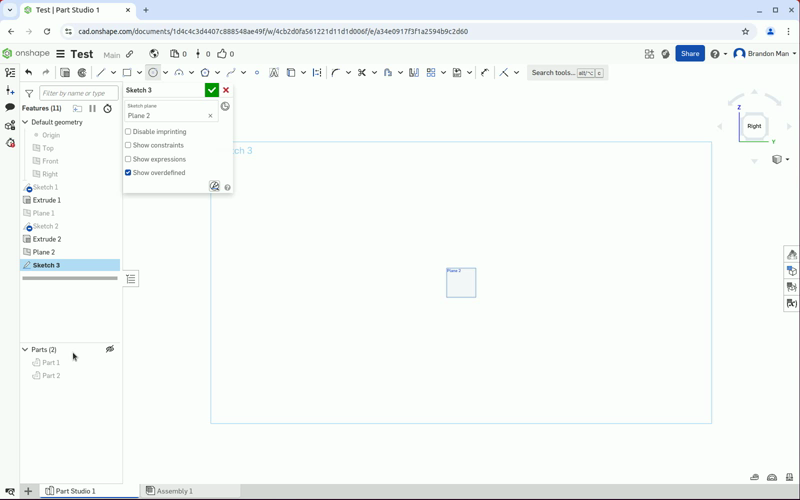
key_down(shift)
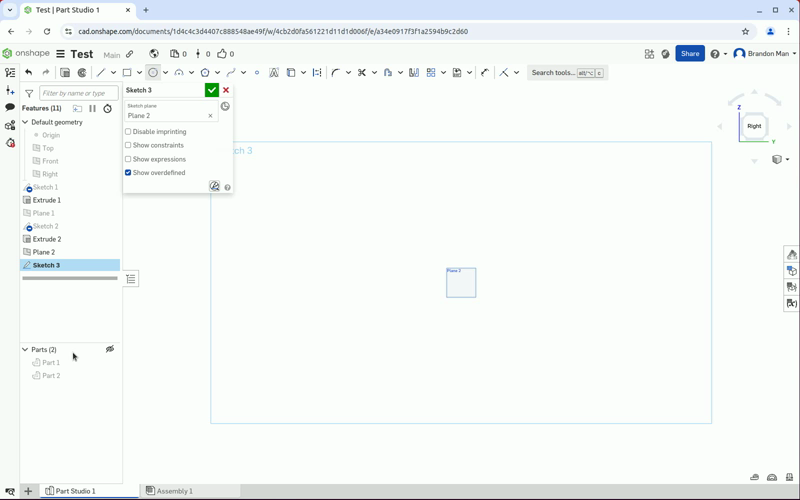
mouse_move(431, 219)
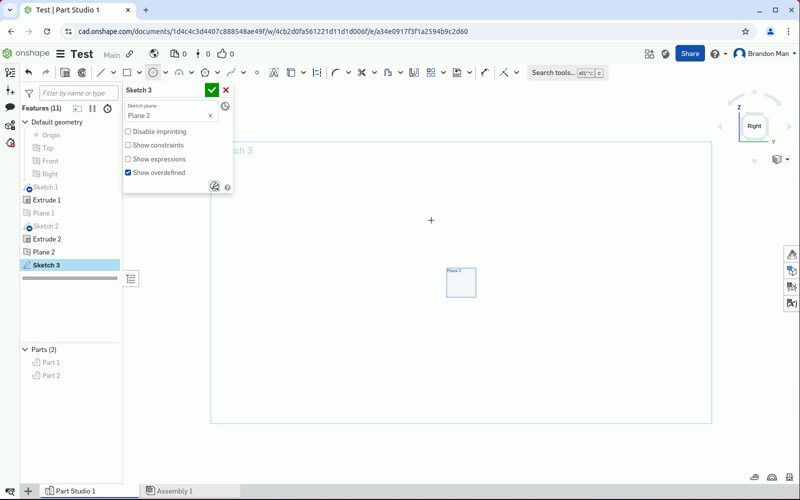
click(431, 219)
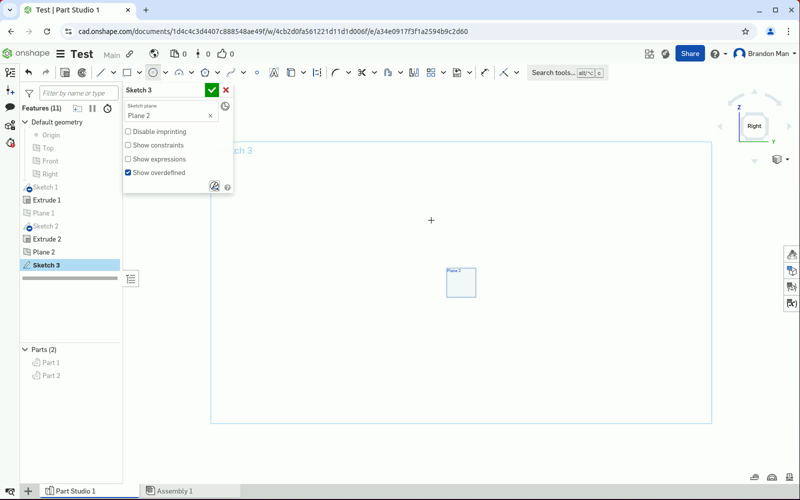
key_up(shift)
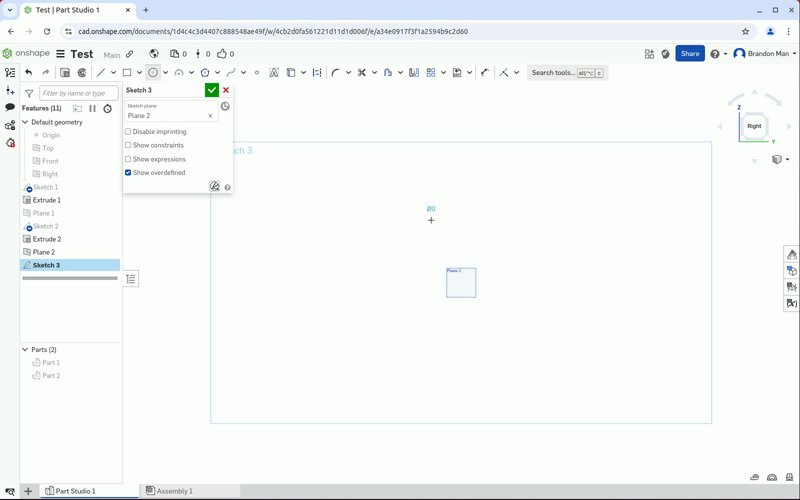
mouse_move(441, 219)
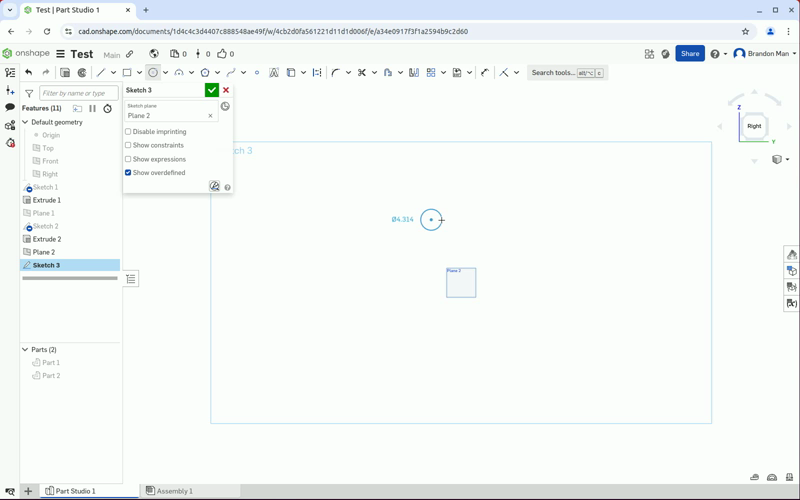
click(441, 219)
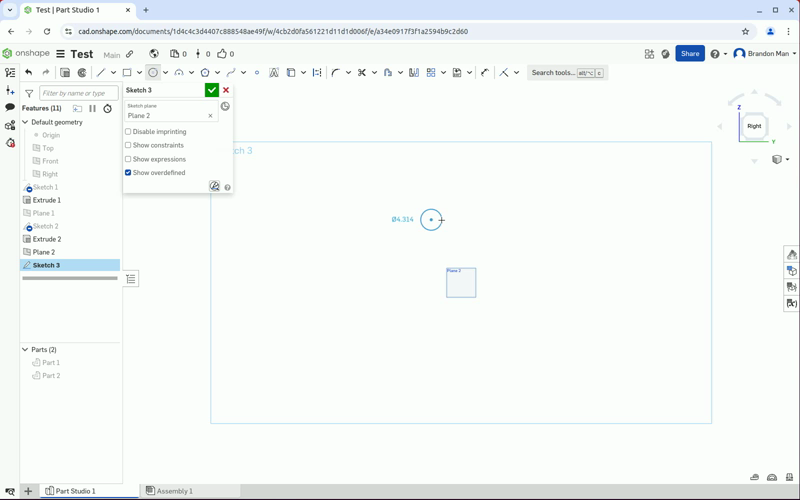
key(esc)
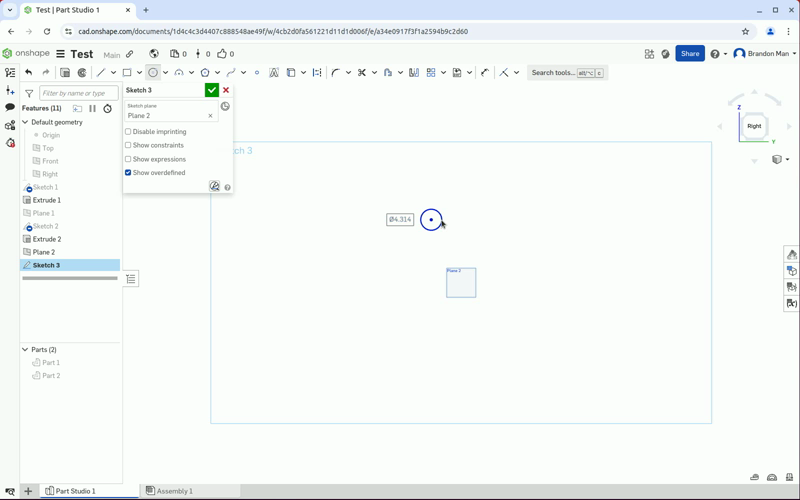
mouse_move(432, 229)
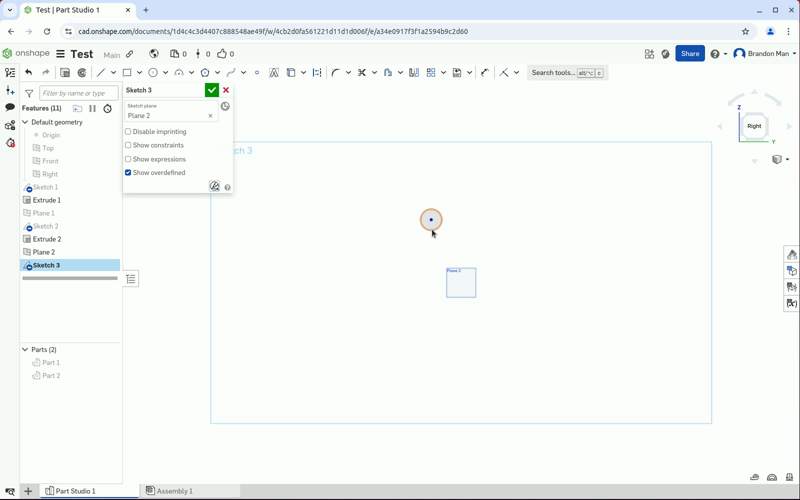
scroll(6)
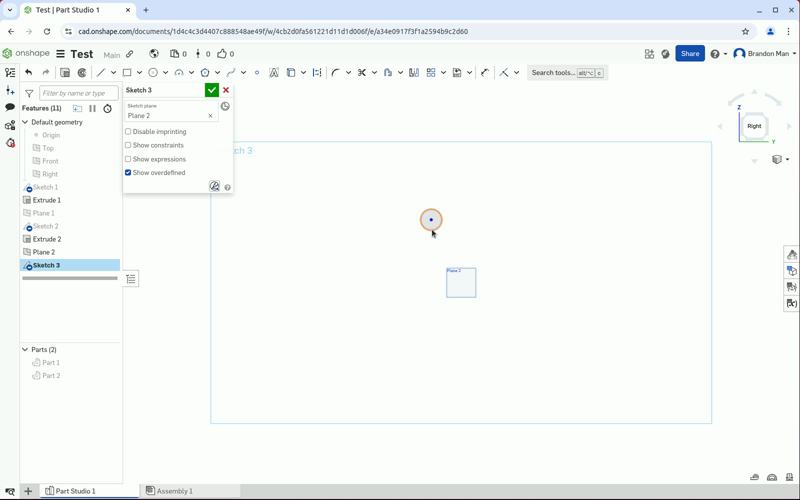
scroll(6)
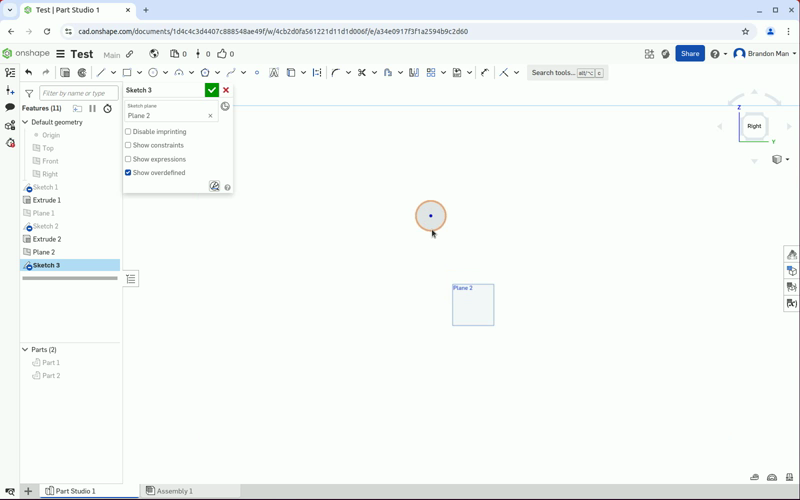
scroll(6)
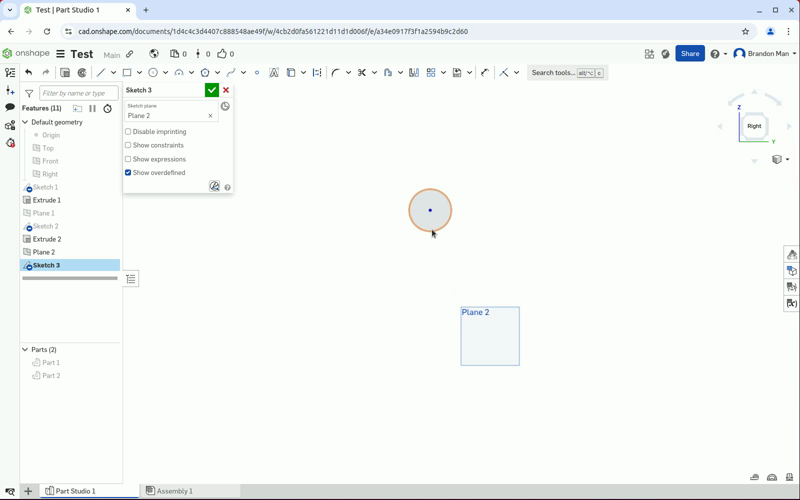
scroll(6)
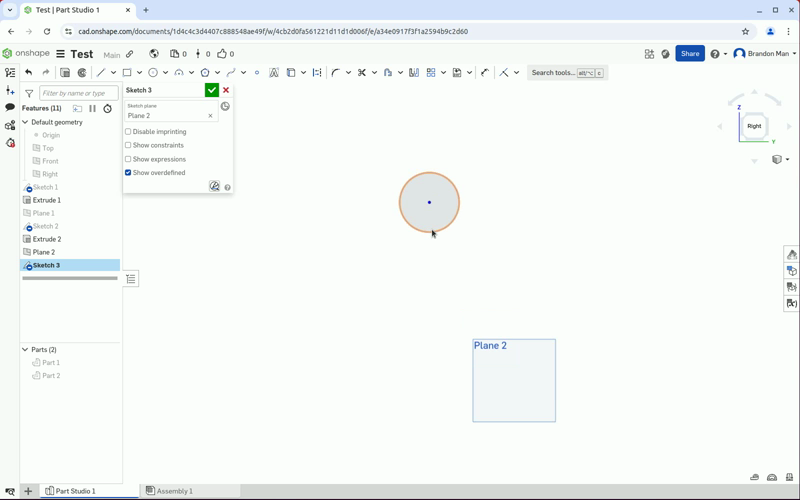
scroll(6)
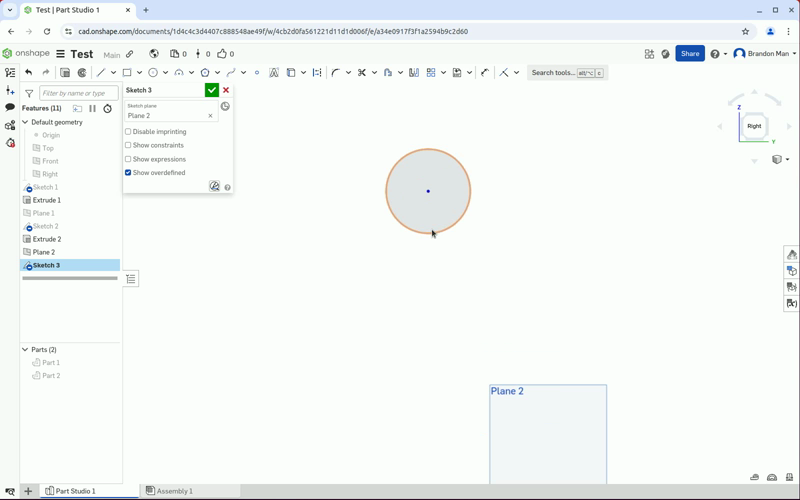
scroll(6)
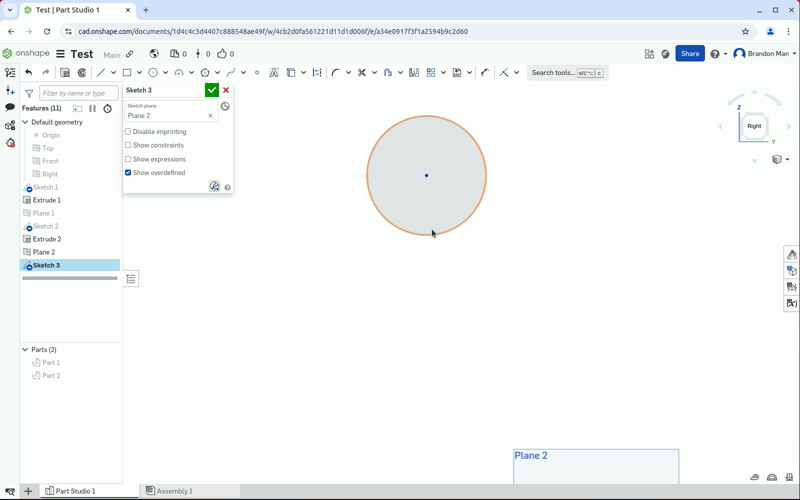
scroll(6)
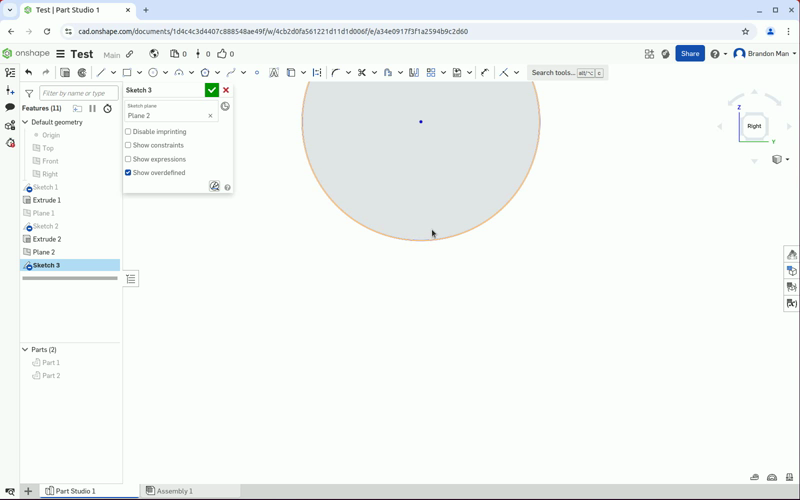
click(432, 229)
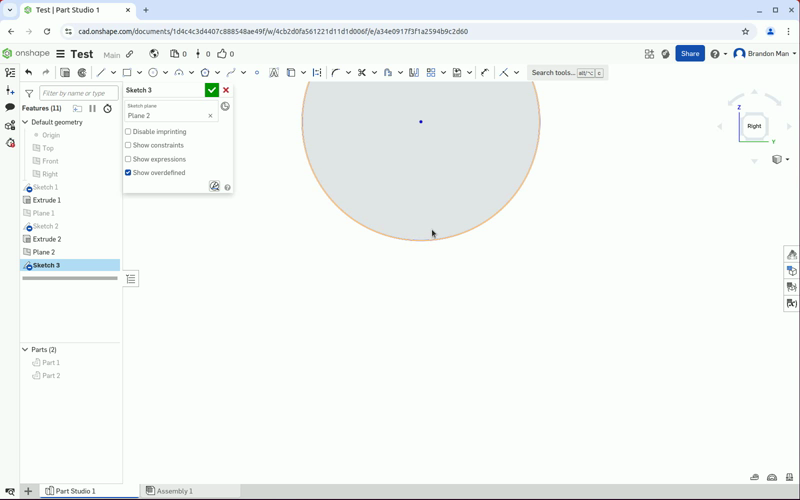
scroll(-6)
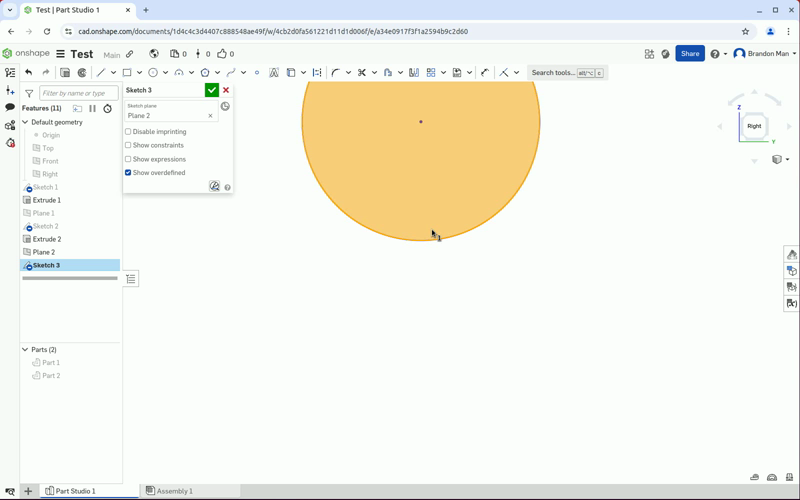
scroll(-6)
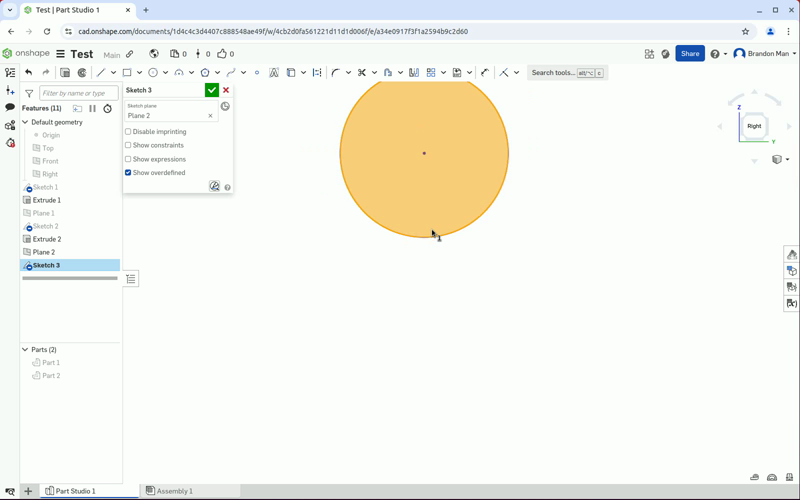
scroll(-6)
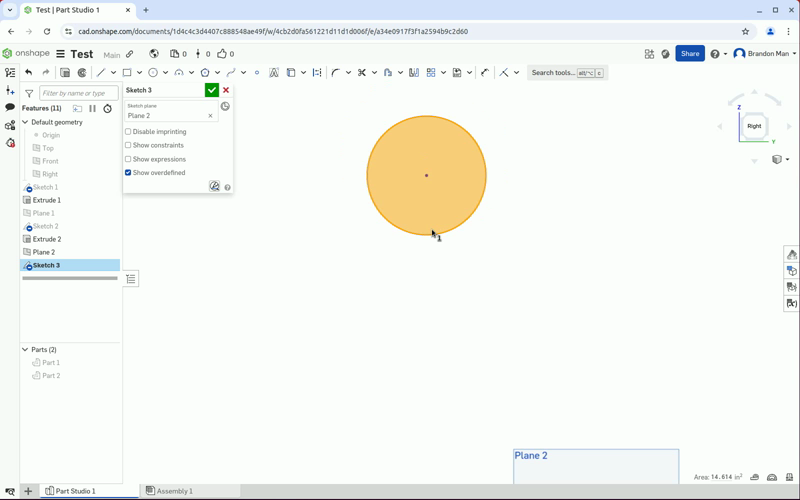
scroll(-6)
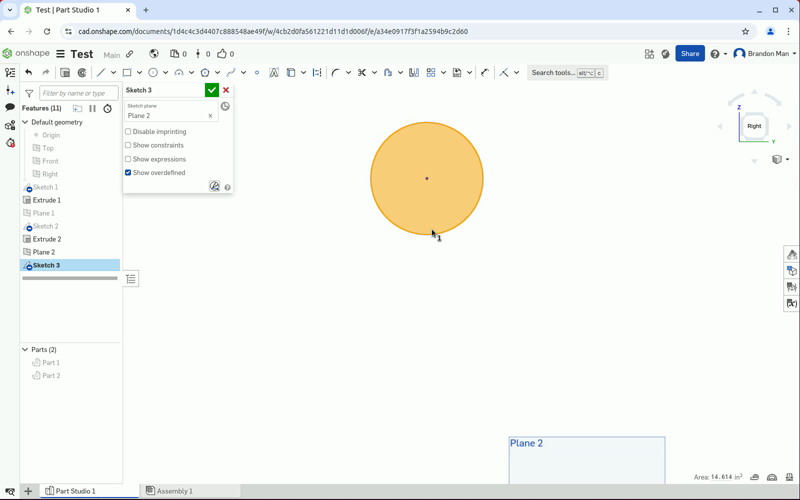
scroll(-6)
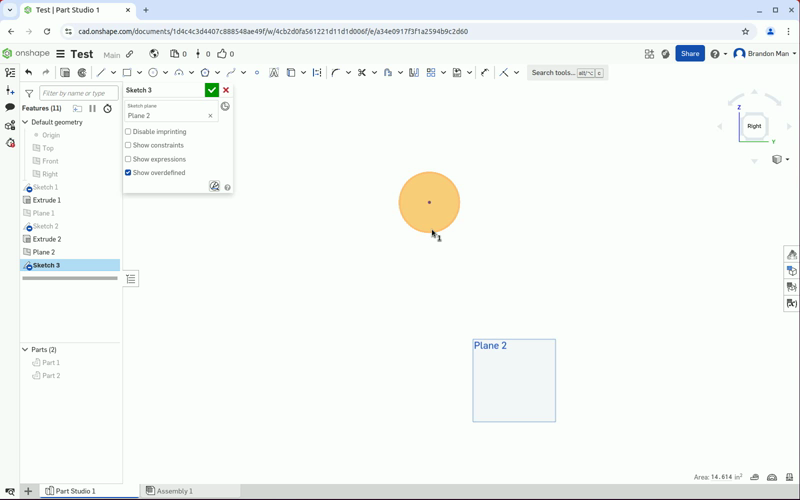
scroll(-6)
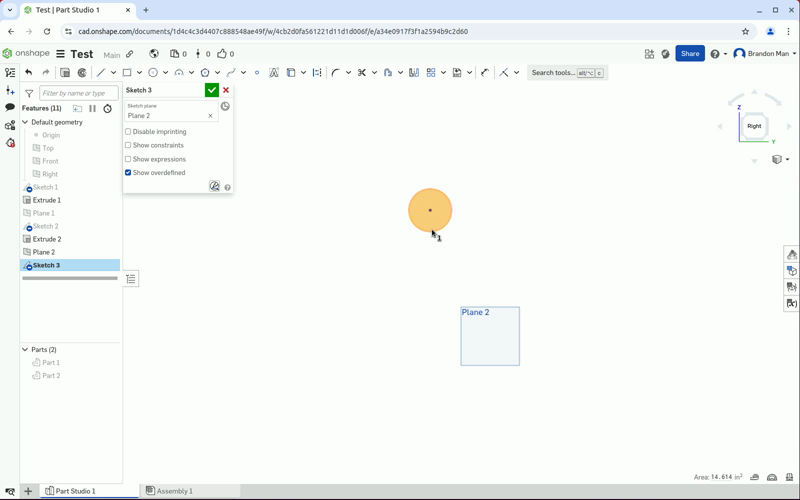
scroll(-6)
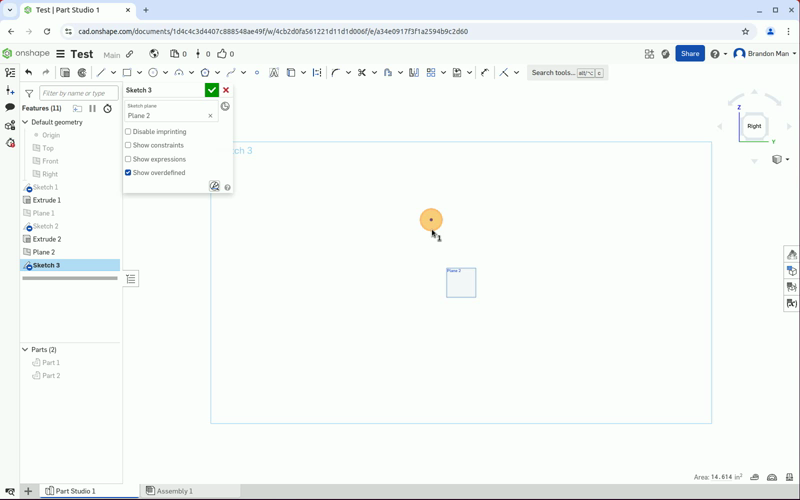
mouse_move(73, 352)
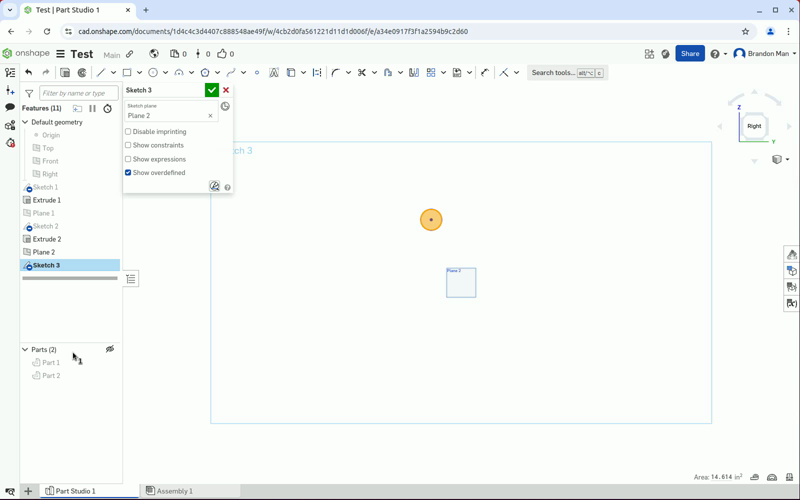
key(shift+y)
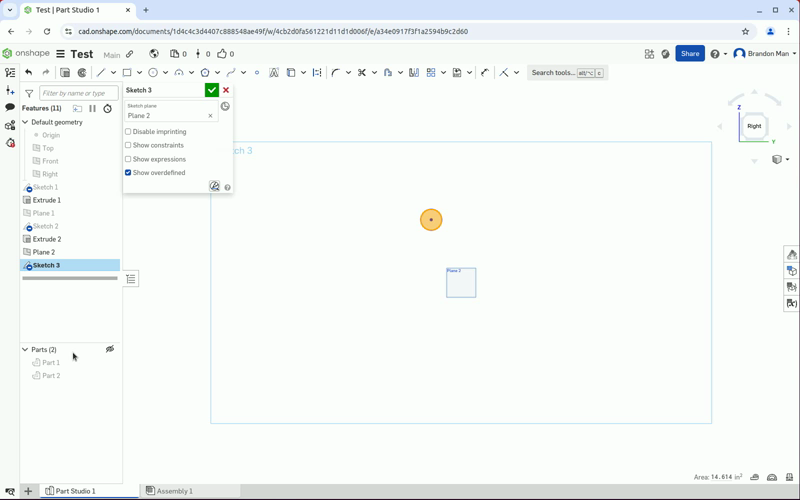
key(shift+e)
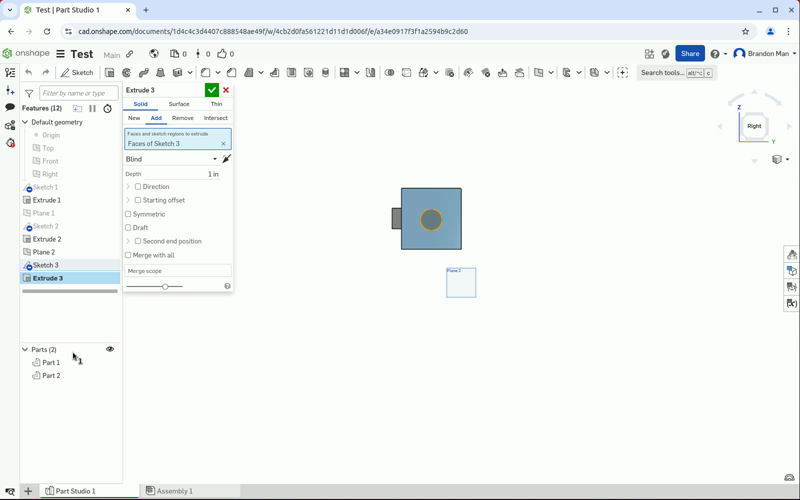
mouse_move(143, 106)
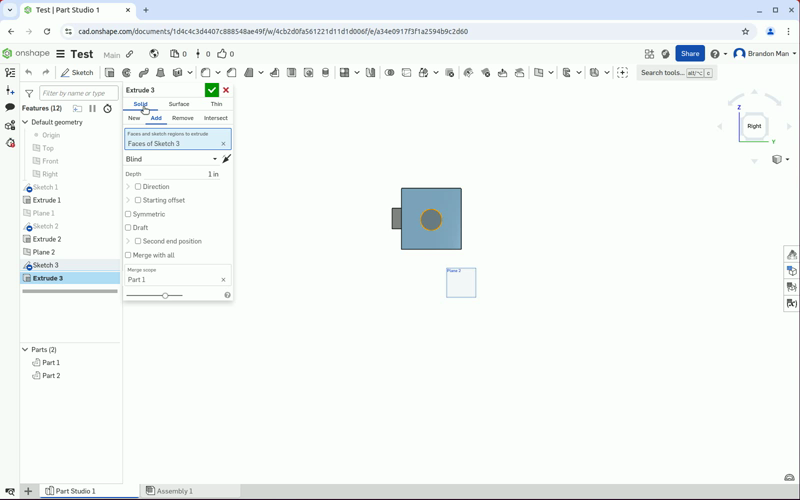
click(143, 106)
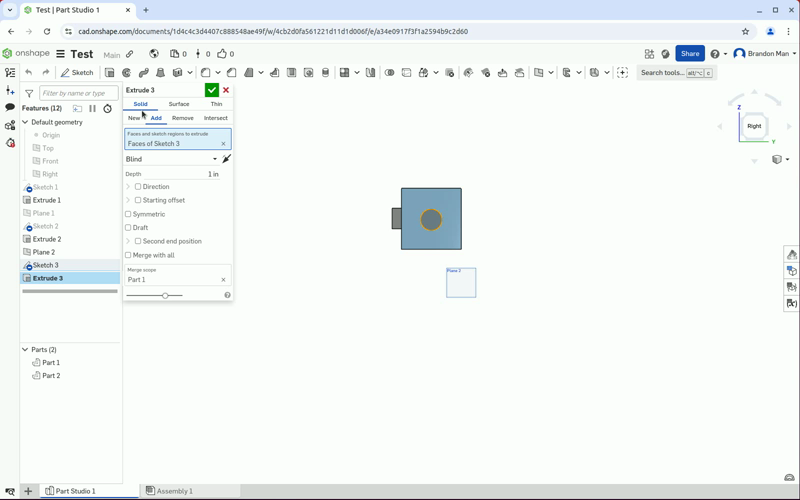
mouse_move(137, 120)
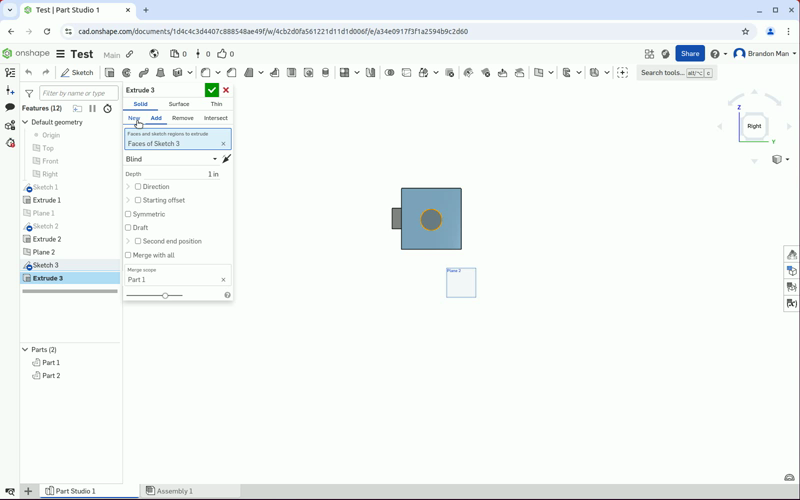
click(137, 120)
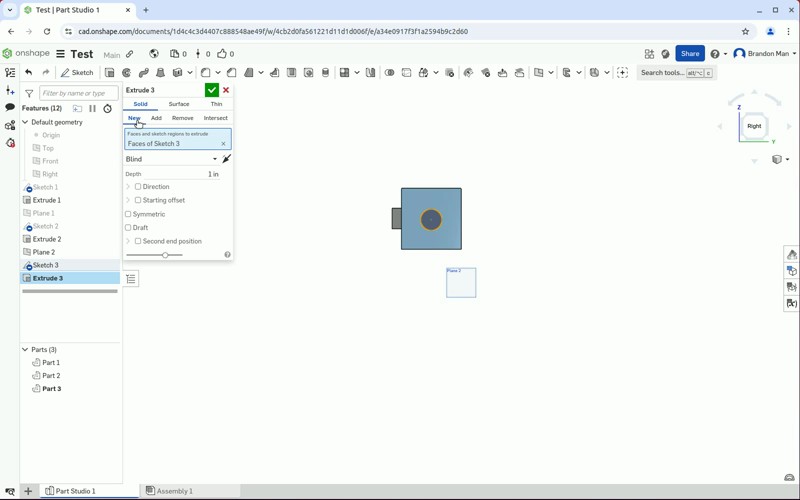
key(tab, 4)
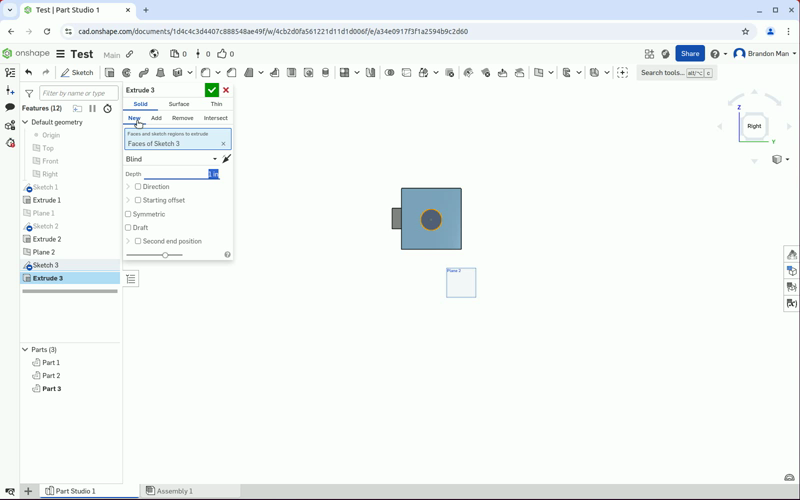
text(1.926)
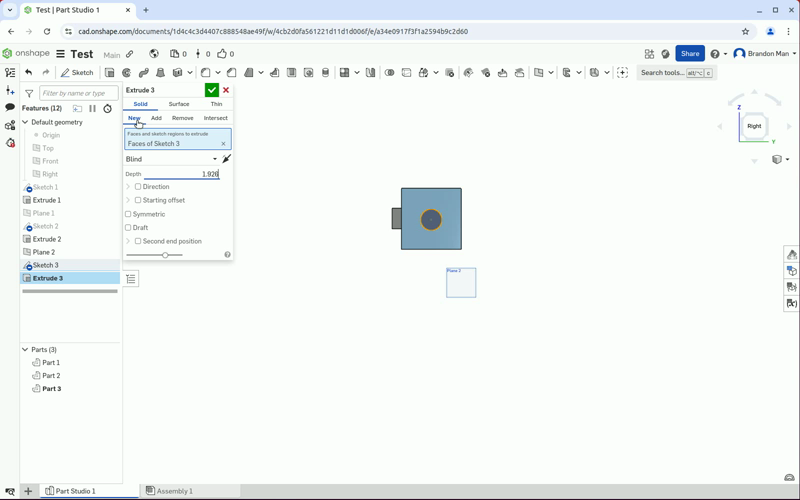
key(enter)
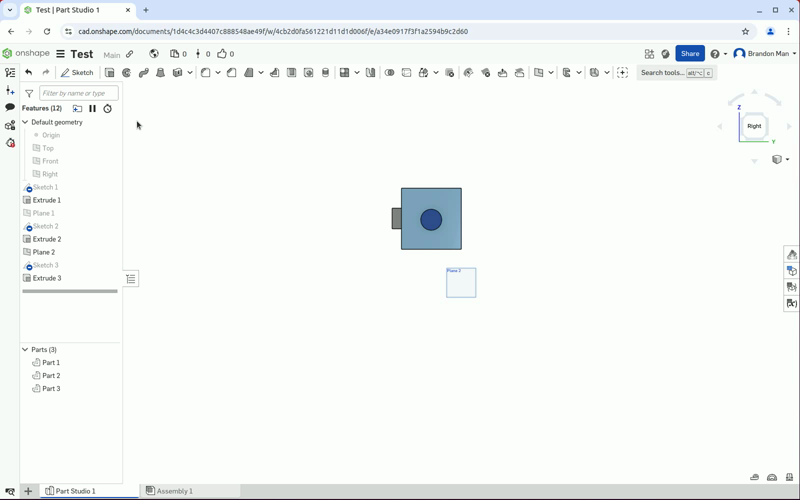
key(shift+h)
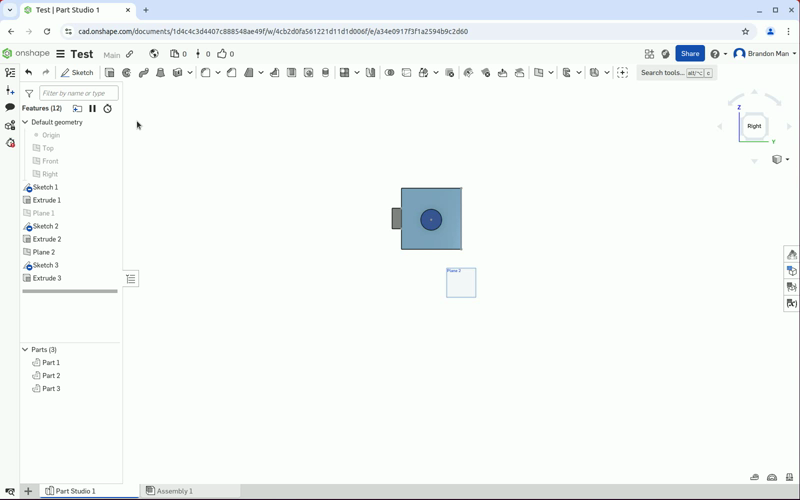
key(shift+h)
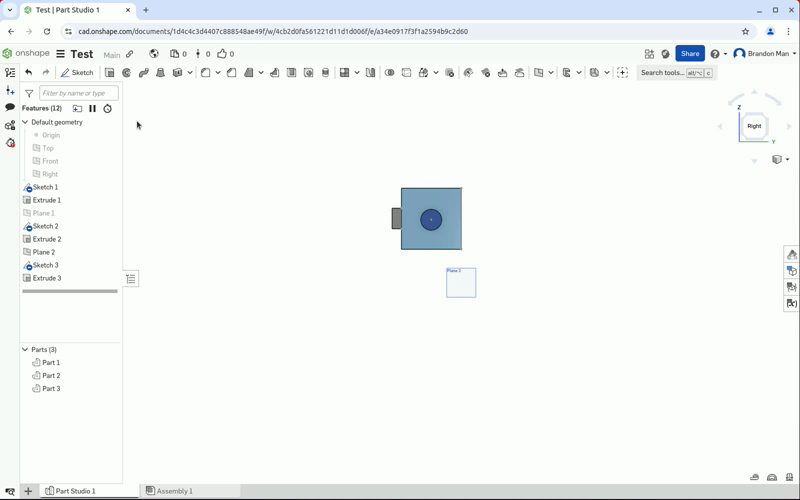
key(shift+7)
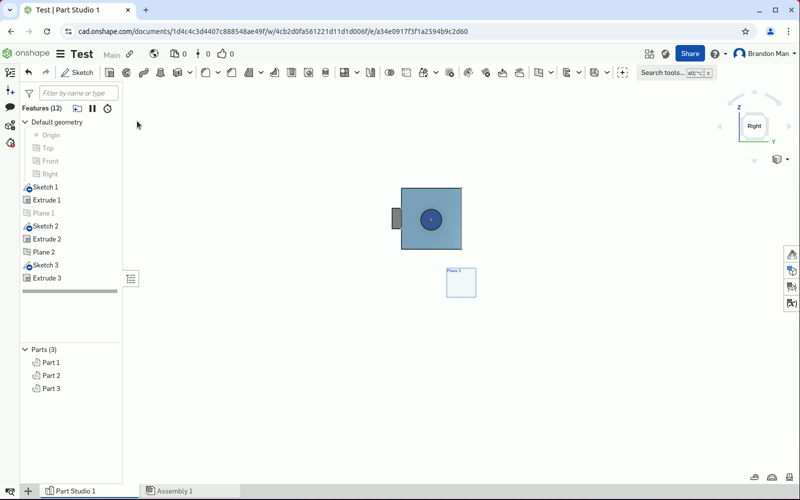
key(right, 2)
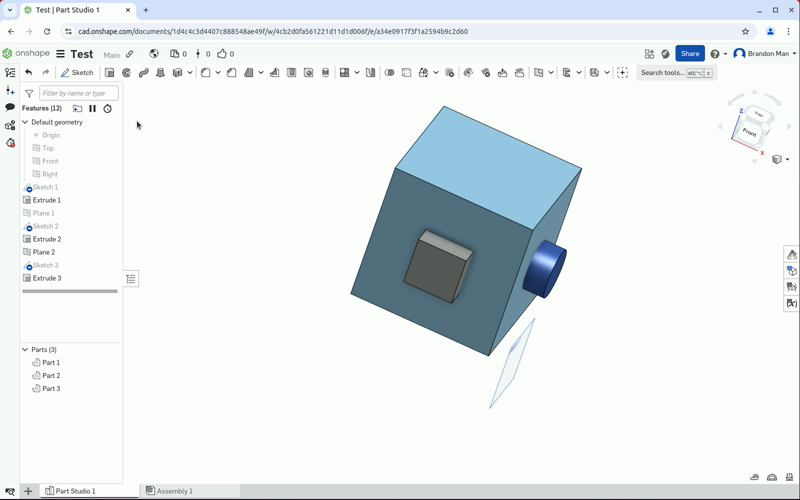
key(down, 2)
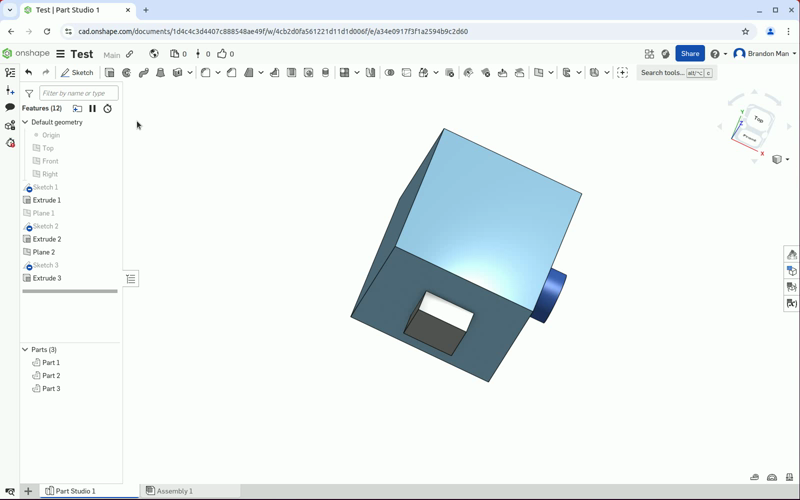
key(up, 2)
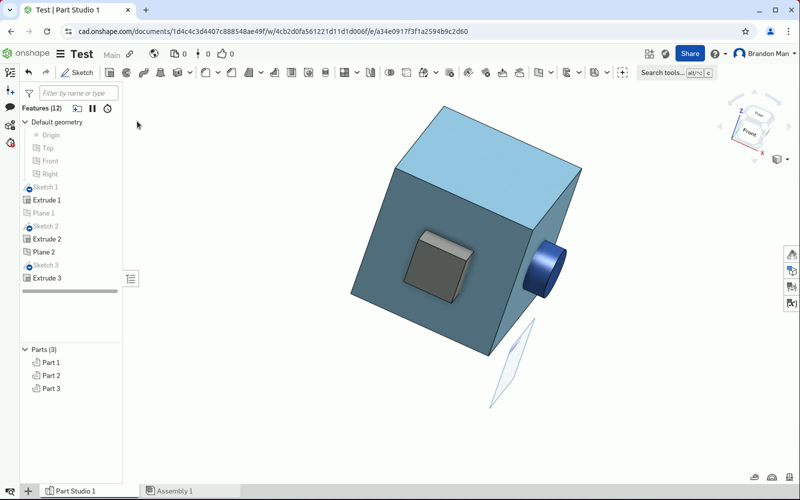
key(left, 2)
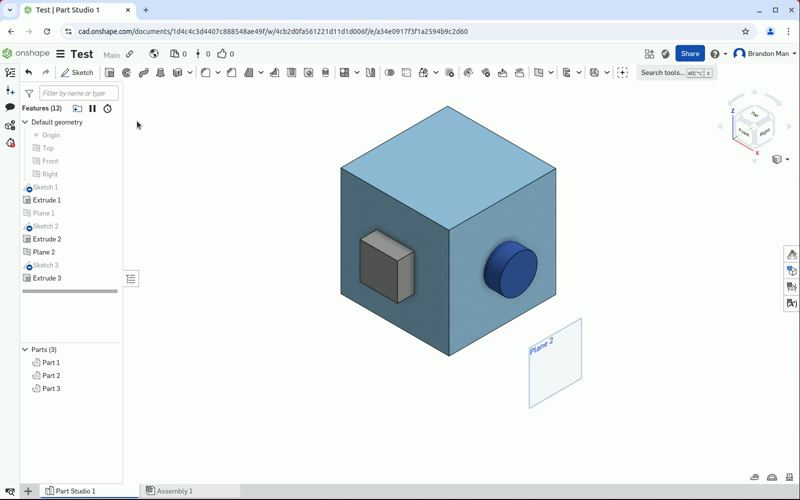
mouse_move(73, 189)
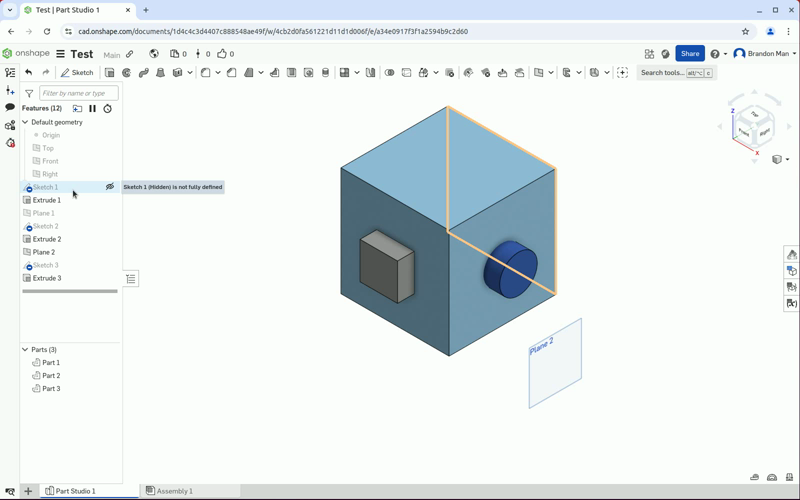
click(73, 189)